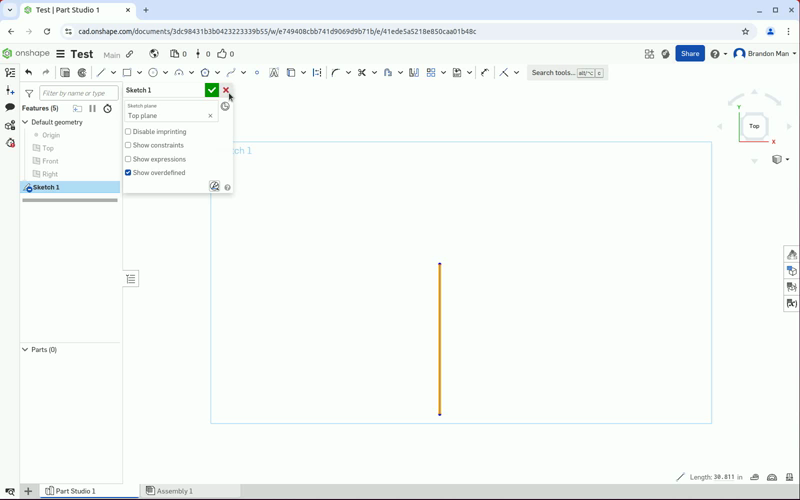
key(shift+h)
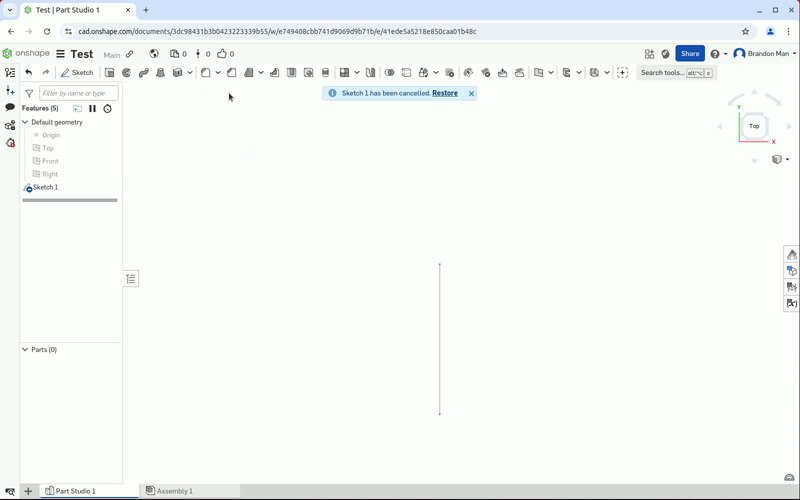
key(shift+s)
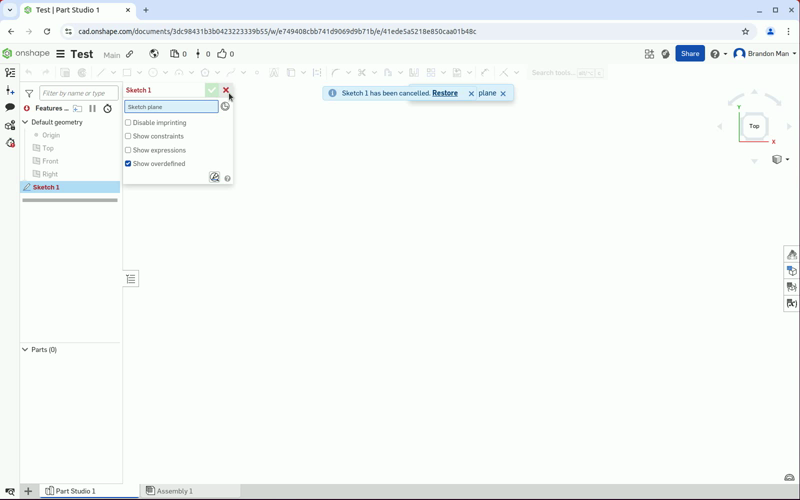
mouse_move(73, 150)
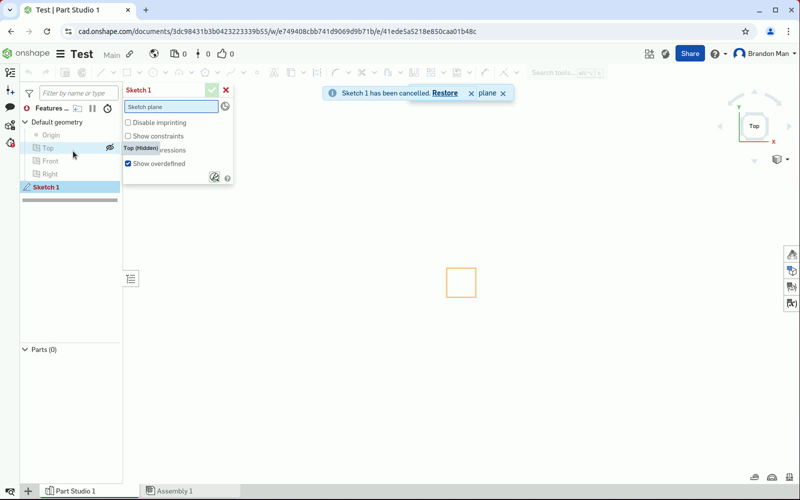
click(73, 150)
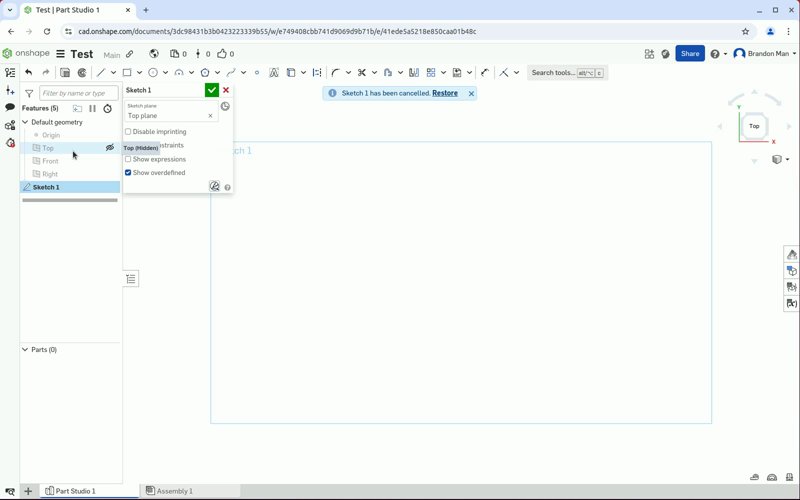
mouse_move(73, 352)
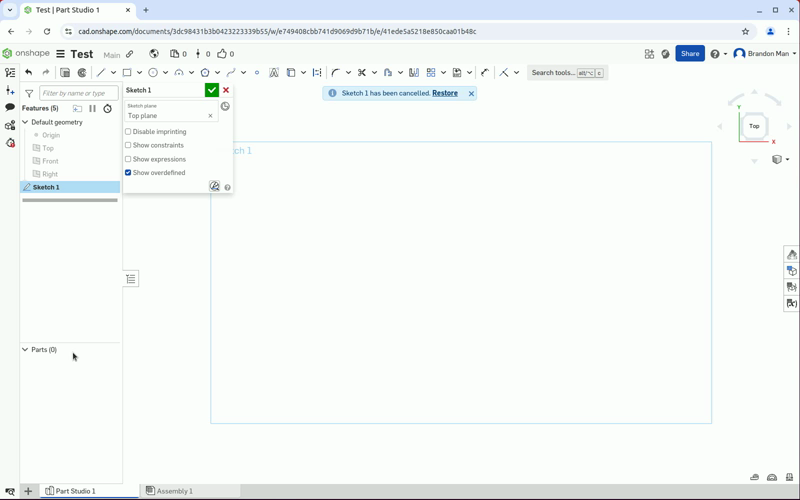
key(y)
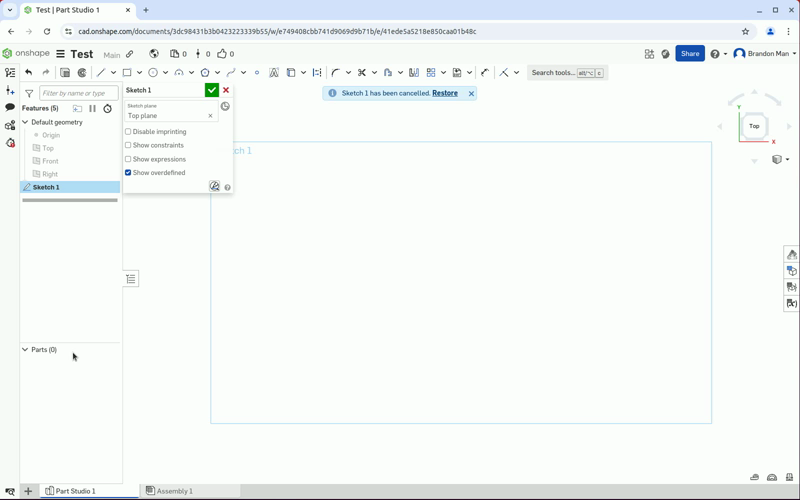
key(l)
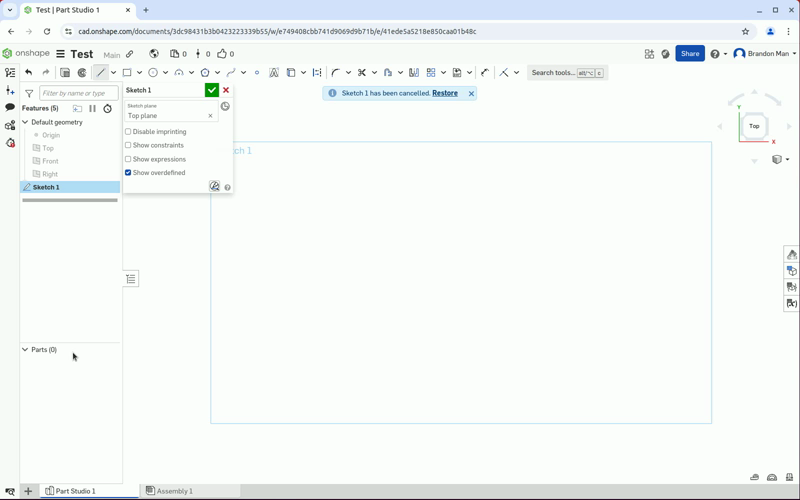
key_down(shift)
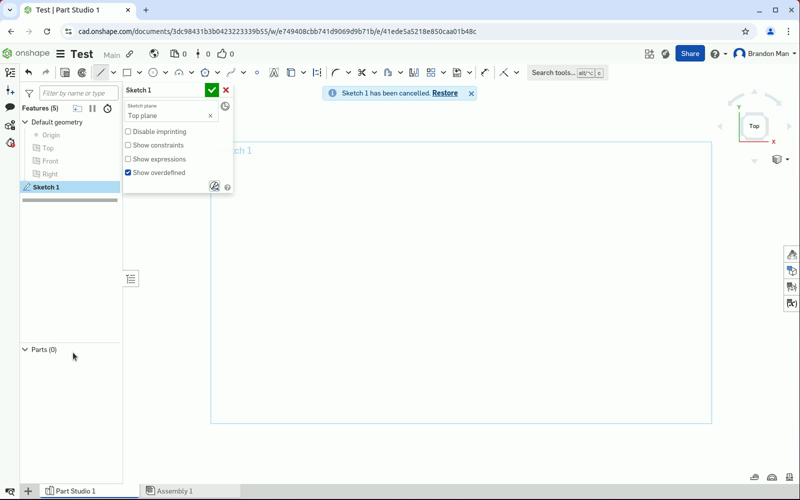
mouse_move(348, 395)
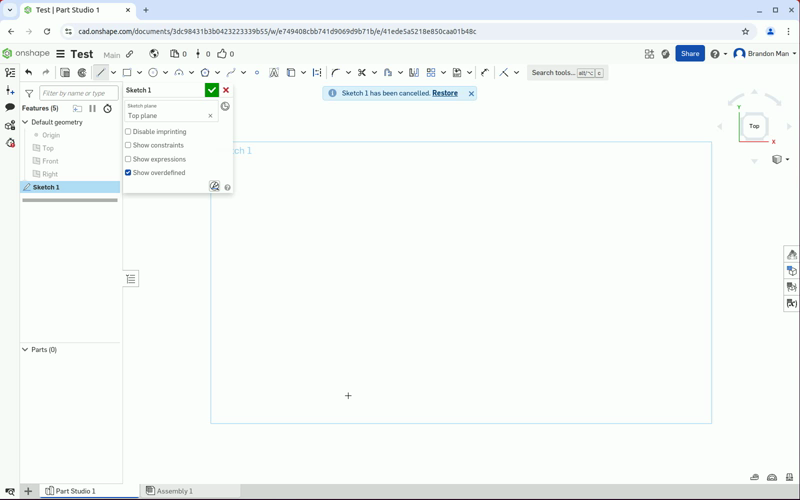
click(348, 395)
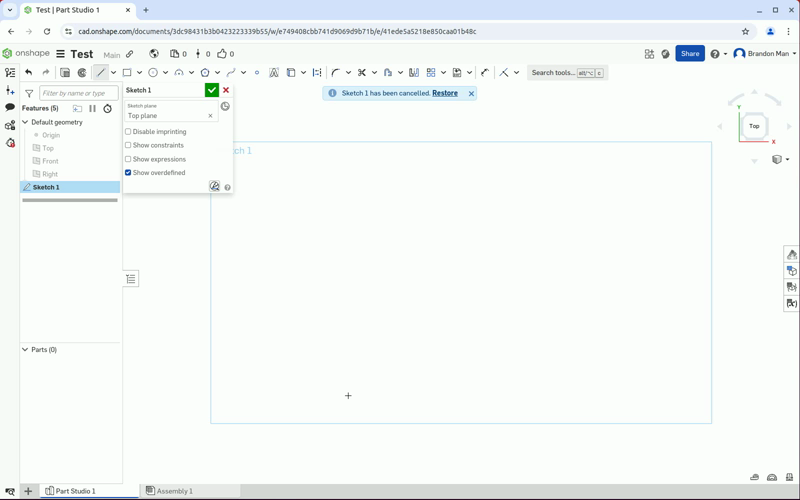
key_up(shift)
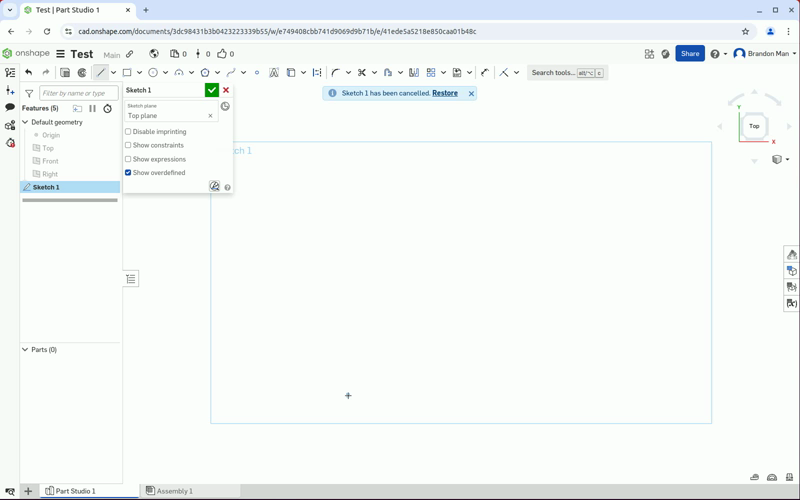
key_down(shift)
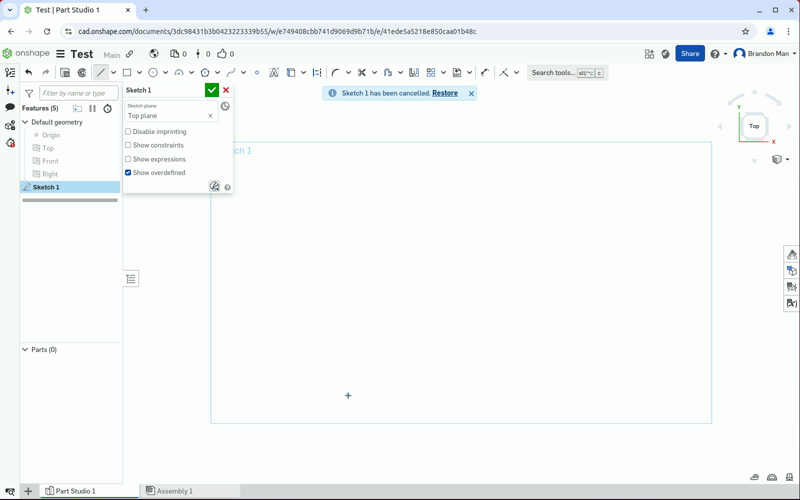
mouse_move(572, 395)
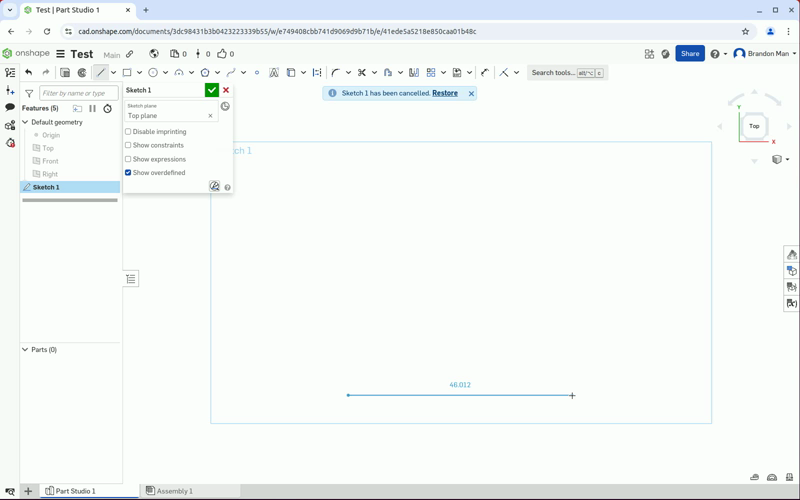
click(572, 395)
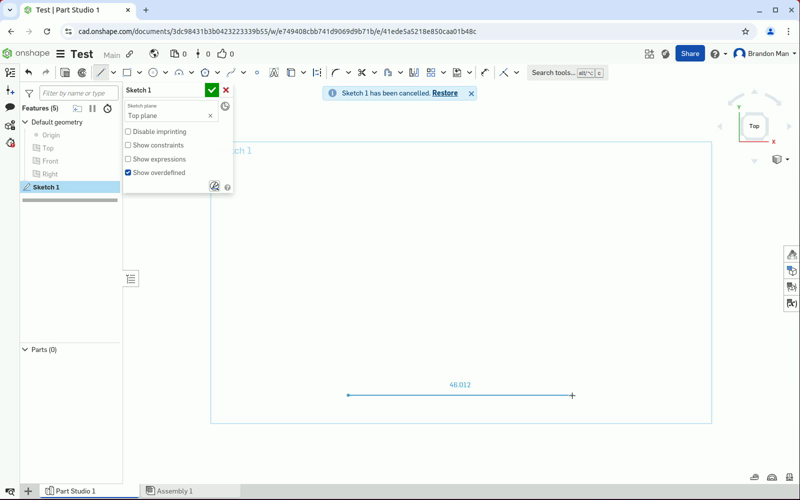
key_up(shift)
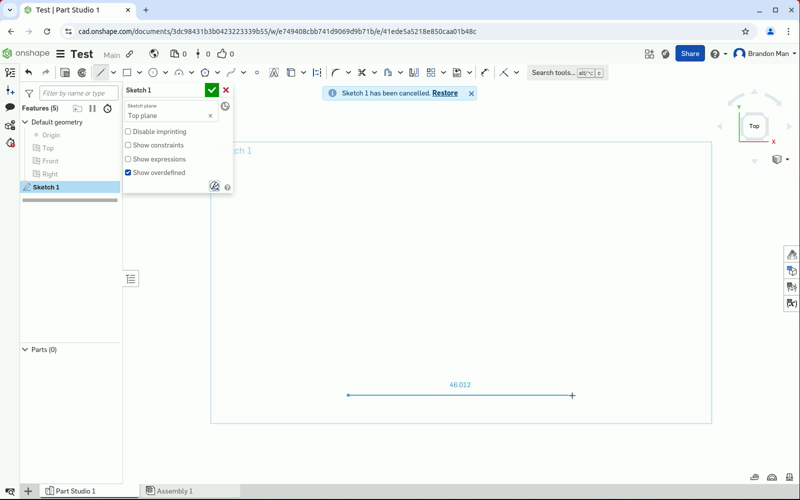
key_down(shift)
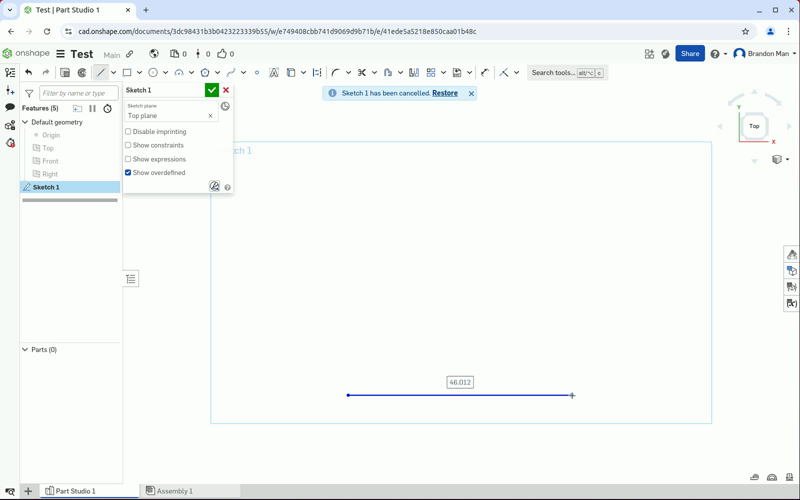
mouse_move(572, 171)
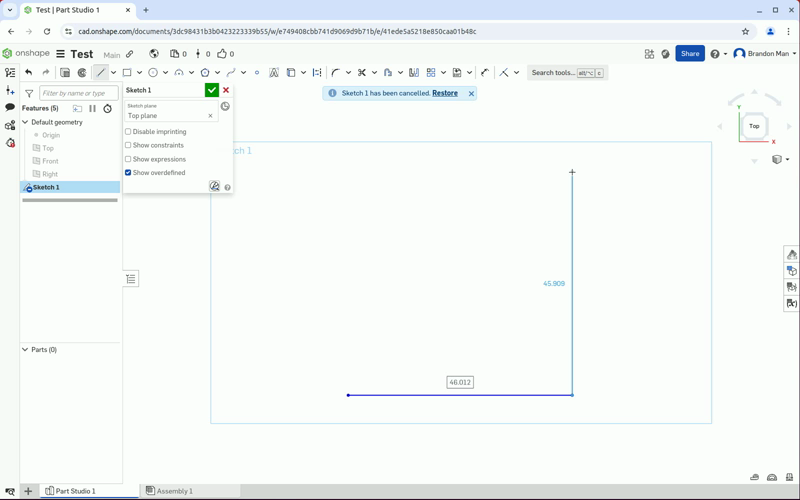
click(572, 171)
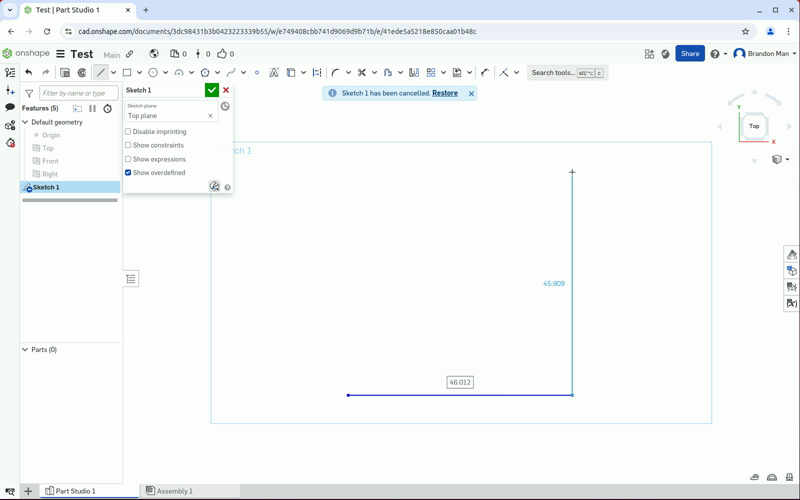
key_up(shift)
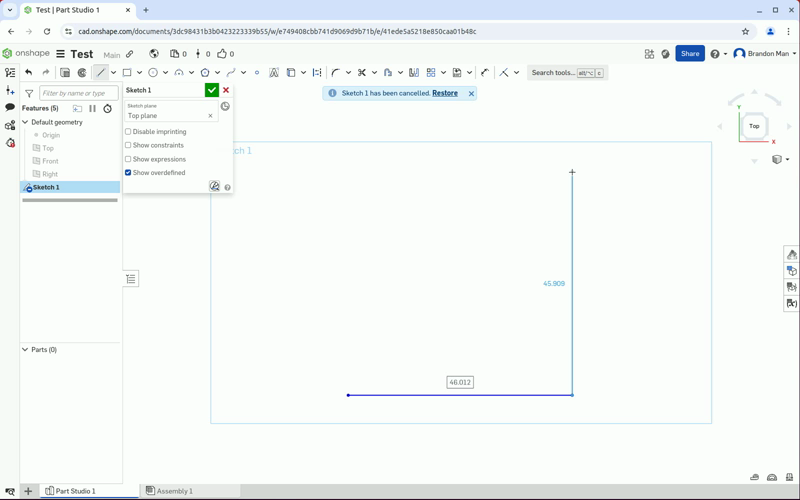
key_down(shift)
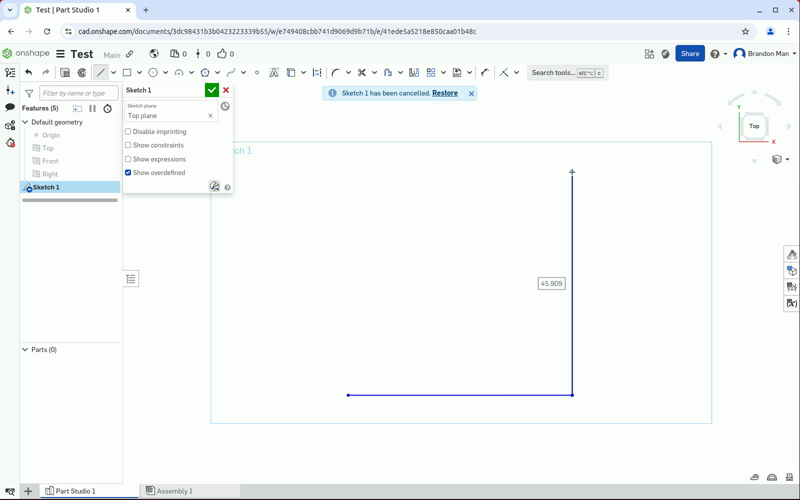
mouse_move(348, 171)
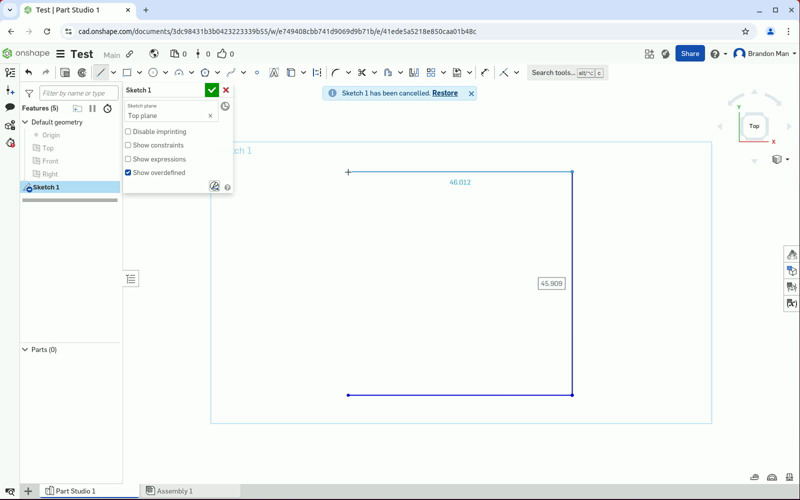
click(348, 171)
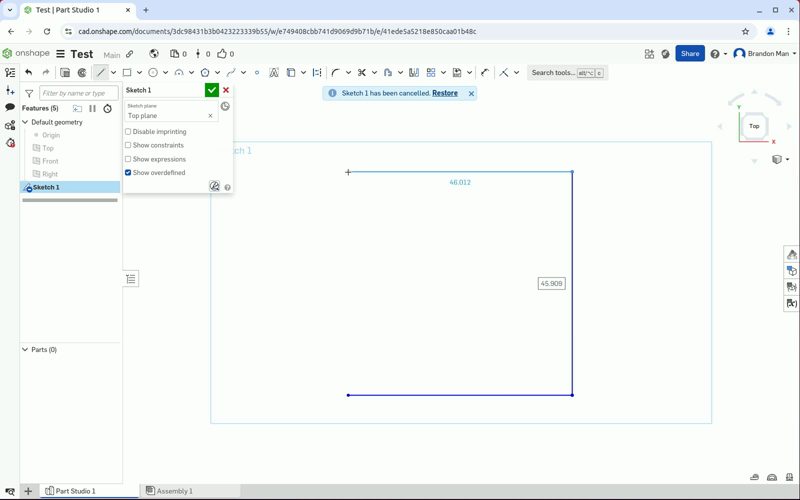
key_up(shift)
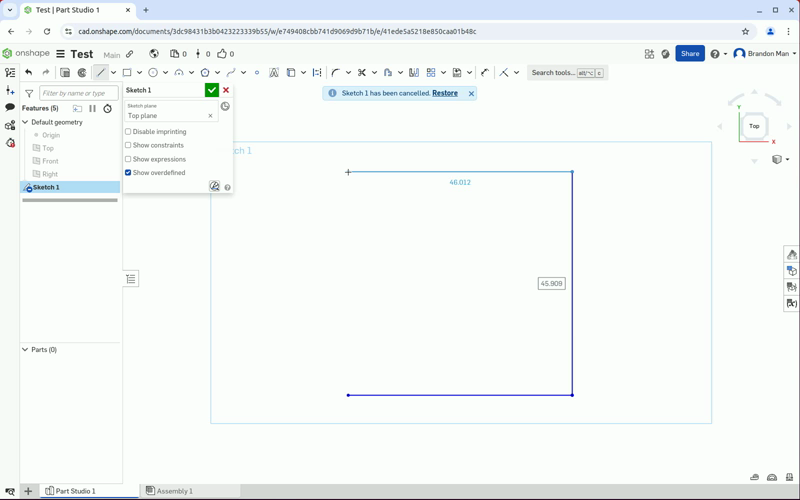
key_down(shift)
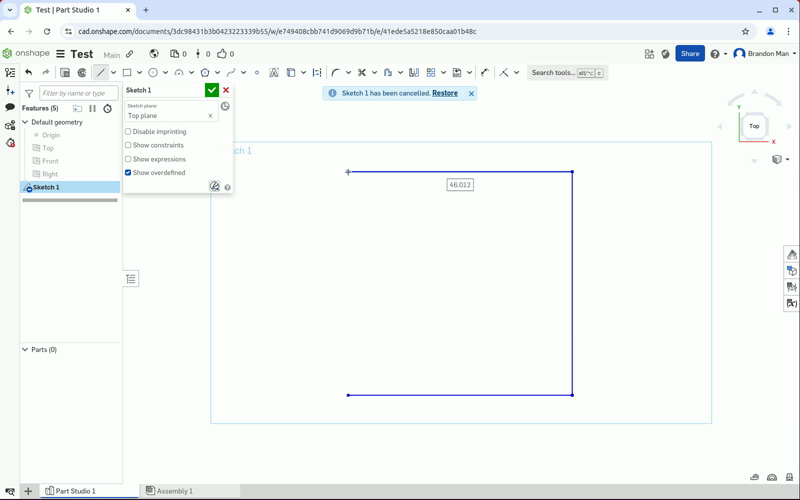
mouse_move(348, 395)
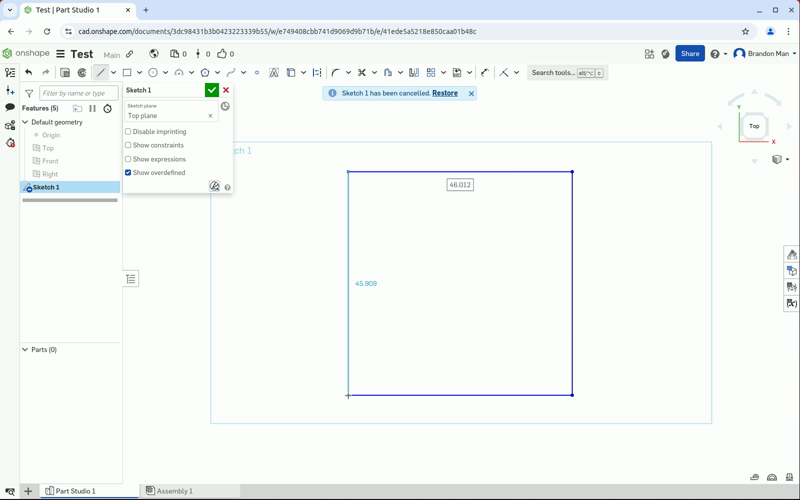
key_up(shift)
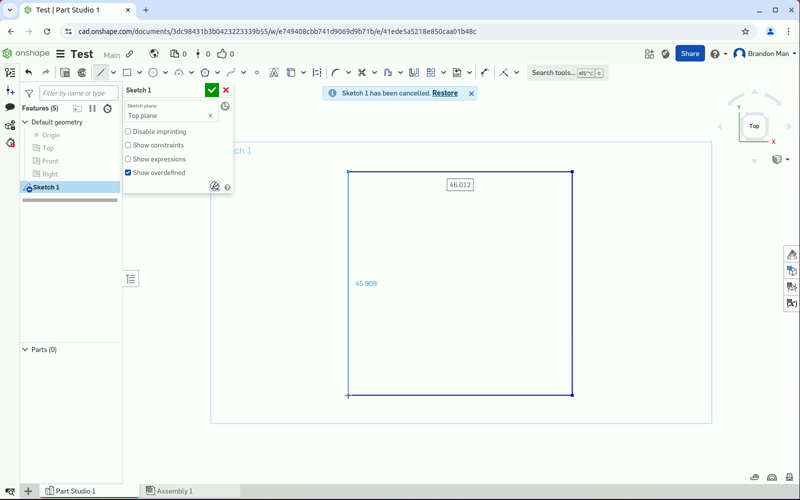
click(348, 395)
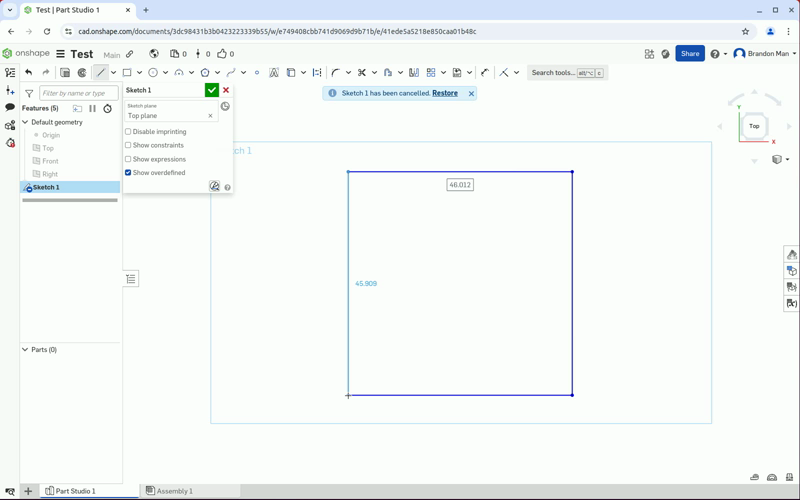
key(esc)
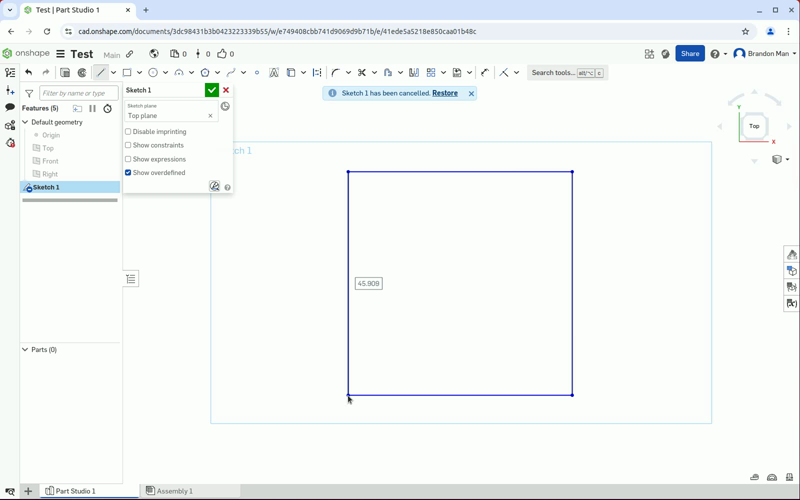
key(l)
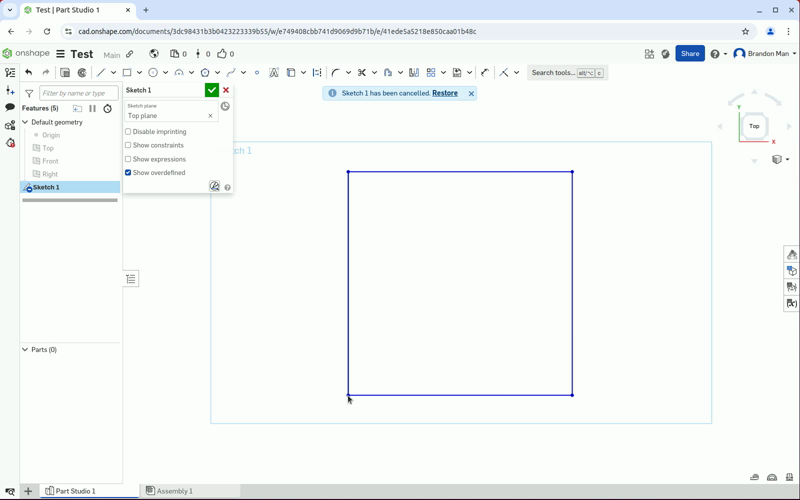
key_down(shift)
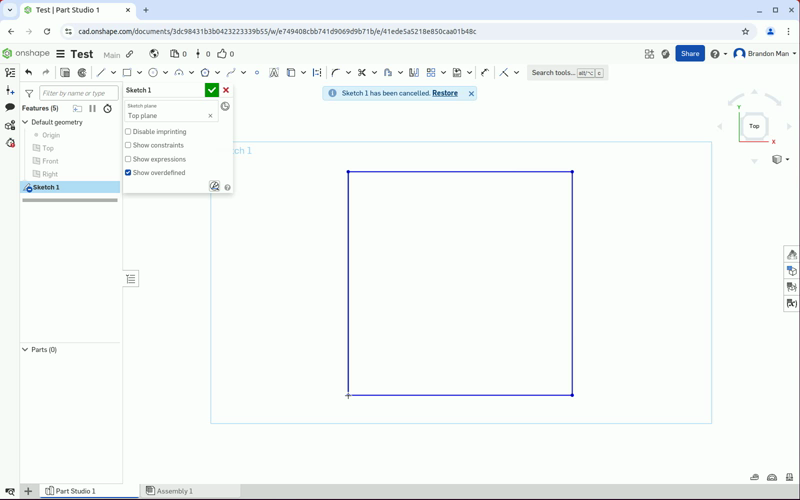
mouse_move(355, 388)
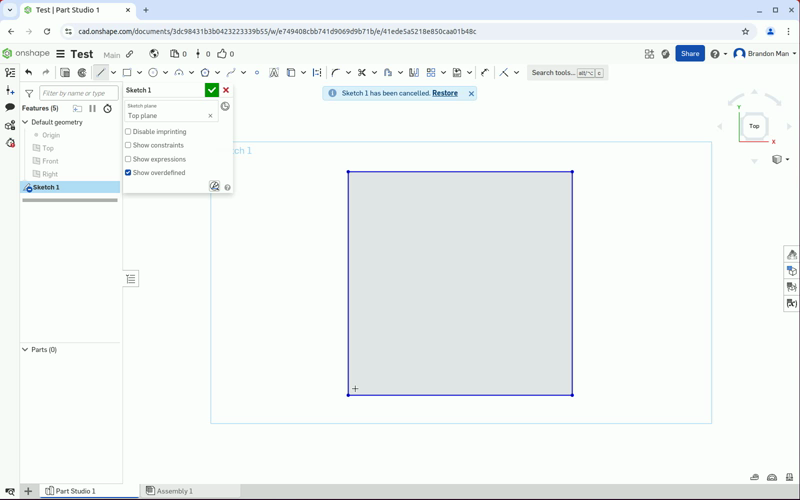
click(355, 388)
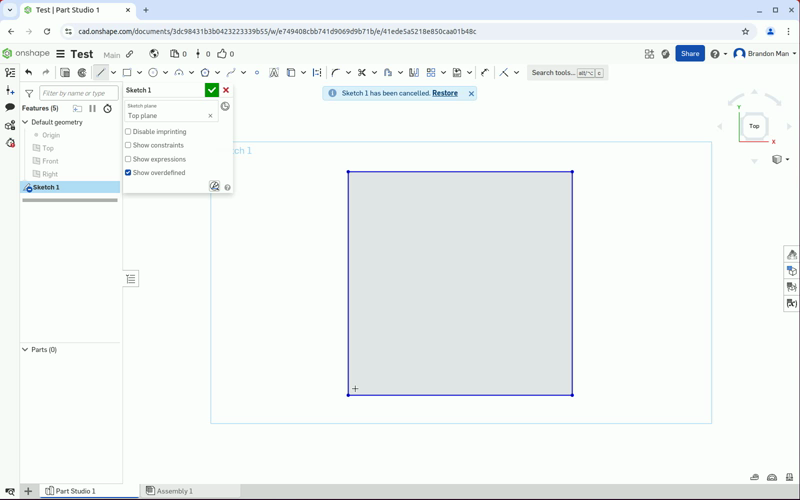
key_up(shift)
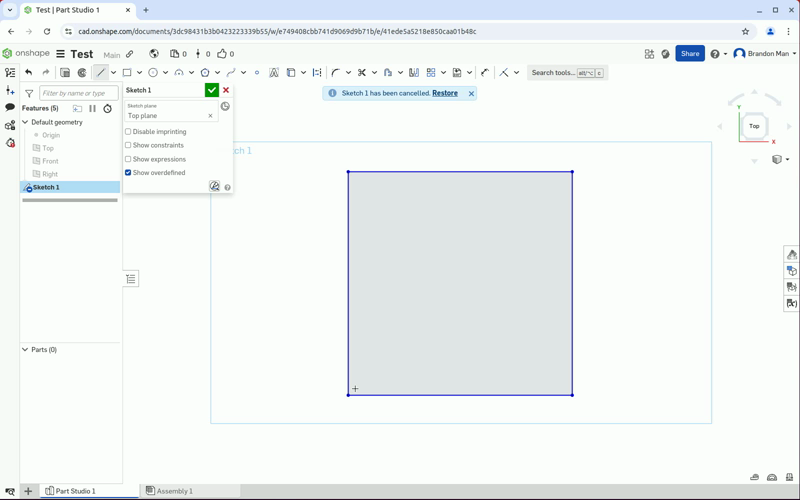
key_down(shift)
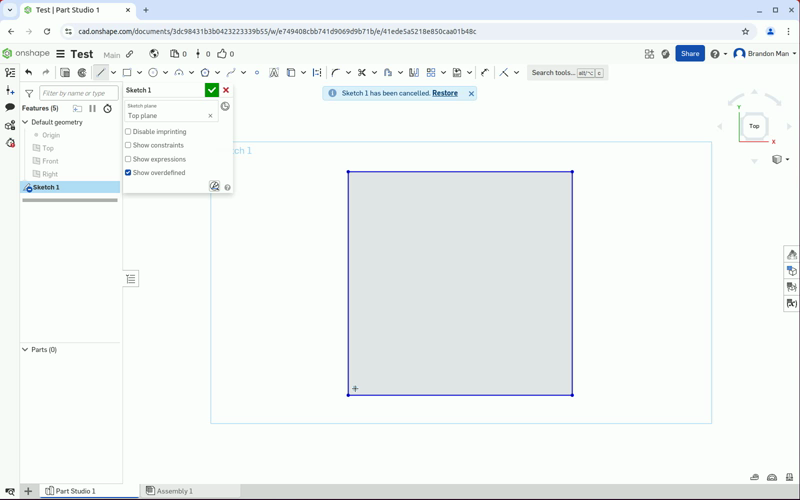
mouse_move(456, 388)
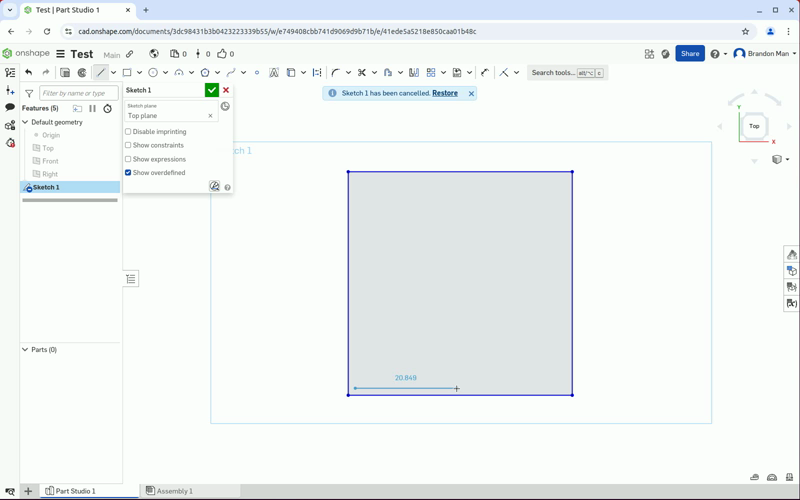
click(456, 388)
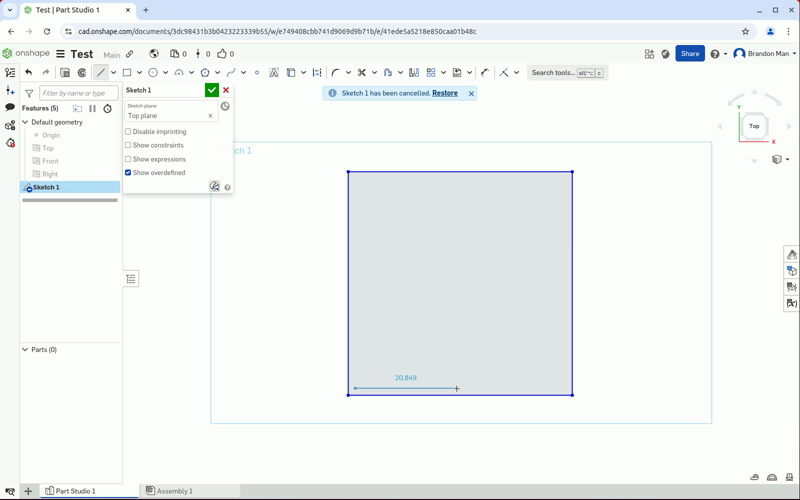
key_up(shift)
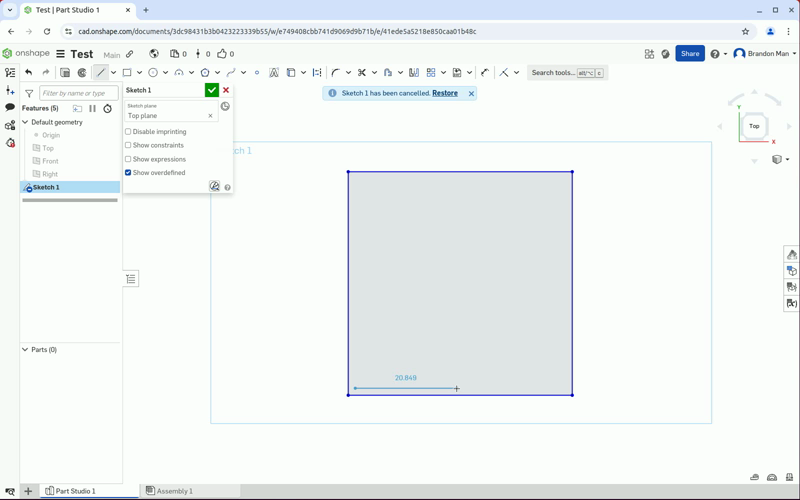
key_down(shift)
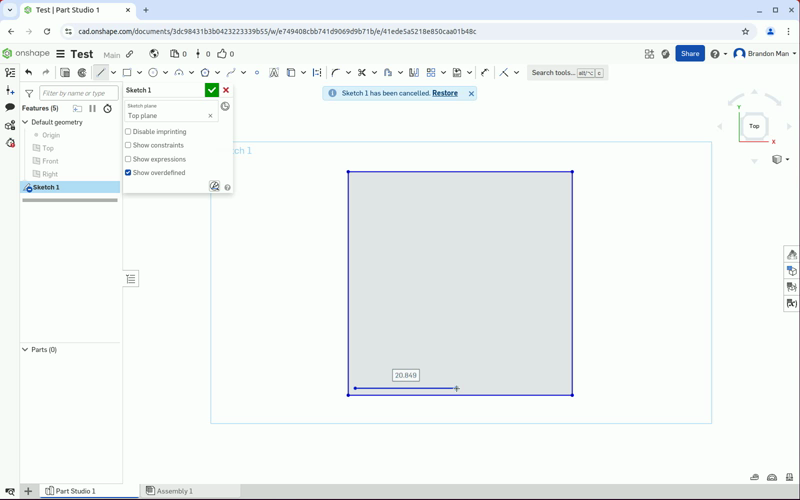
mouse_move(456, 287)
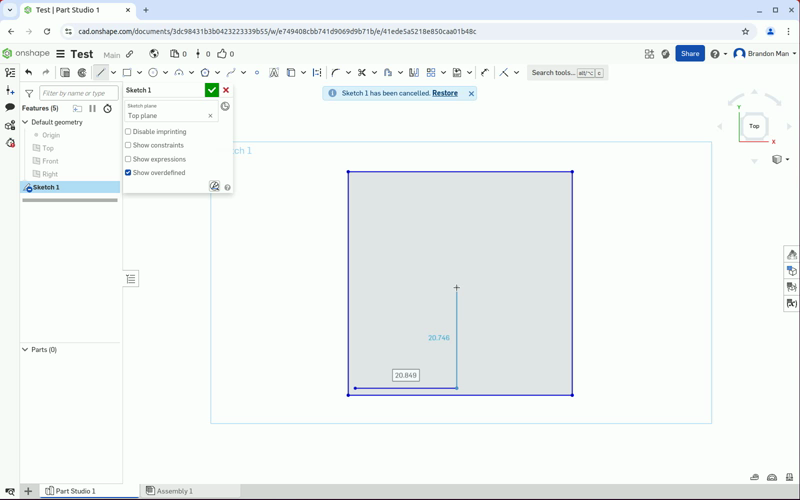
click(456, 287)
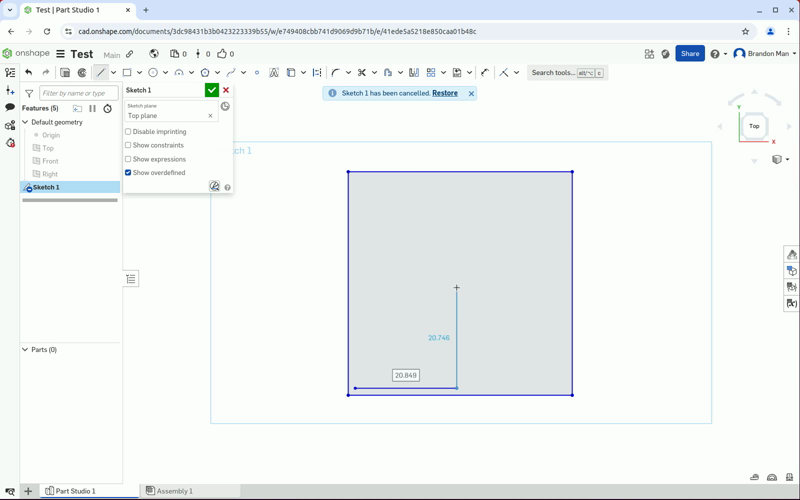
key_up(shift)
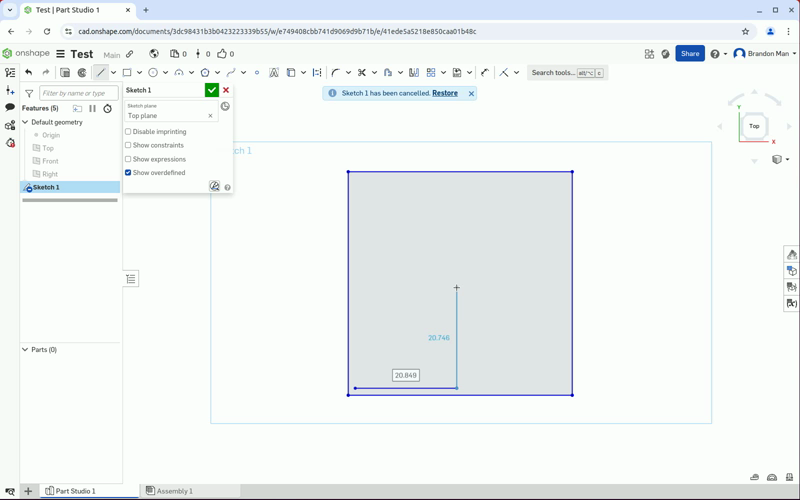
key_down(shift)
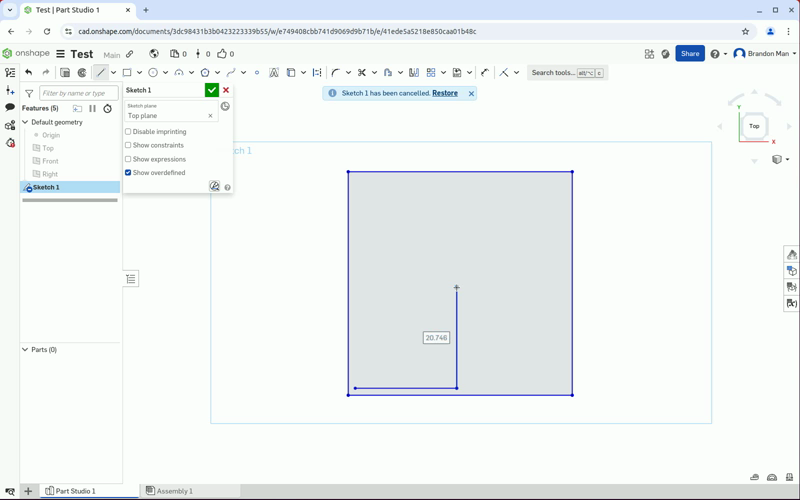
mouse_move(355, 287)
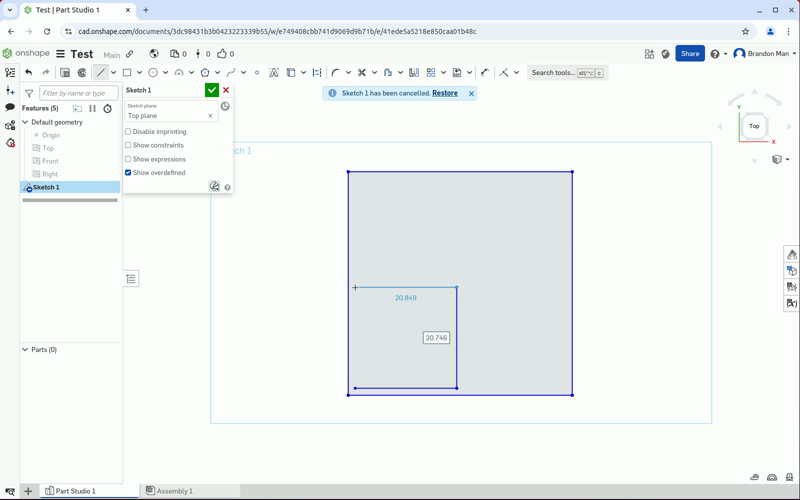
click(355, 287)
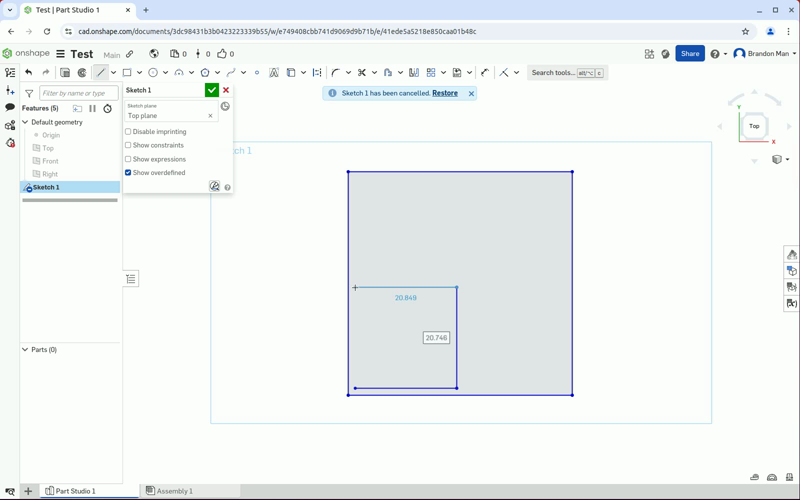
key_up(shift)
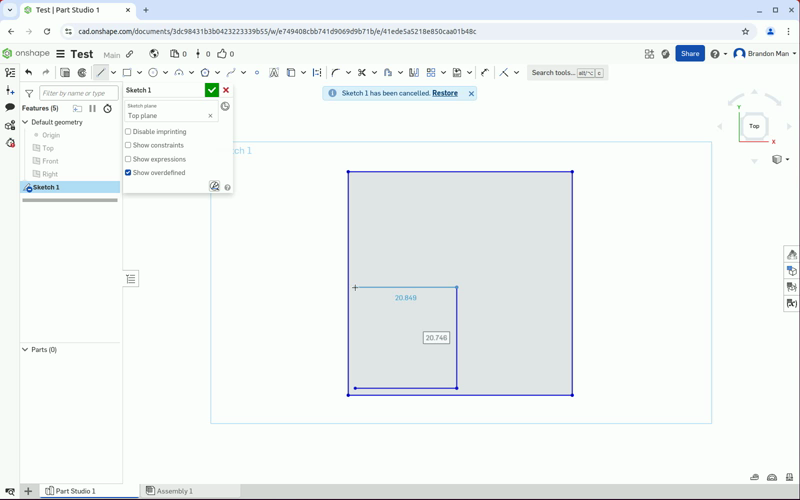
key_down(shift)
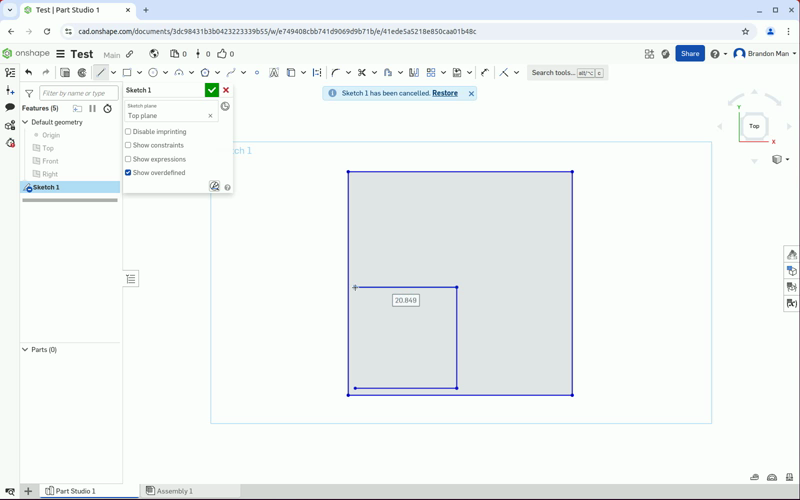
mouse_move(355, 388)
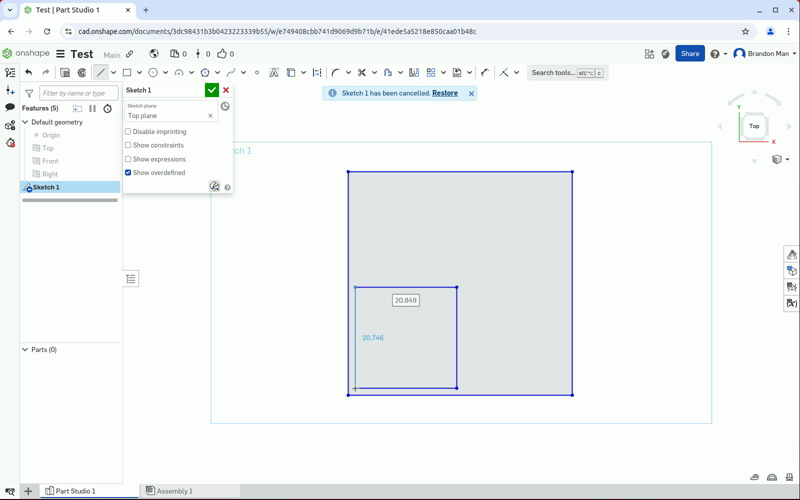
key_up(shift)
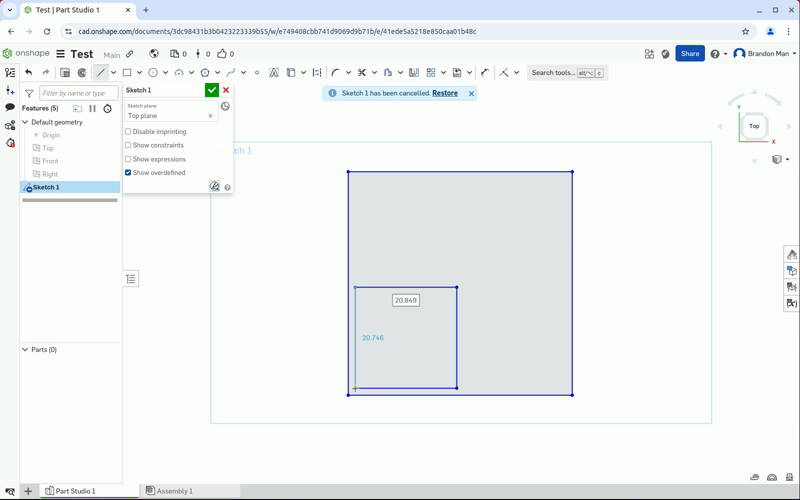
click(355, 388)
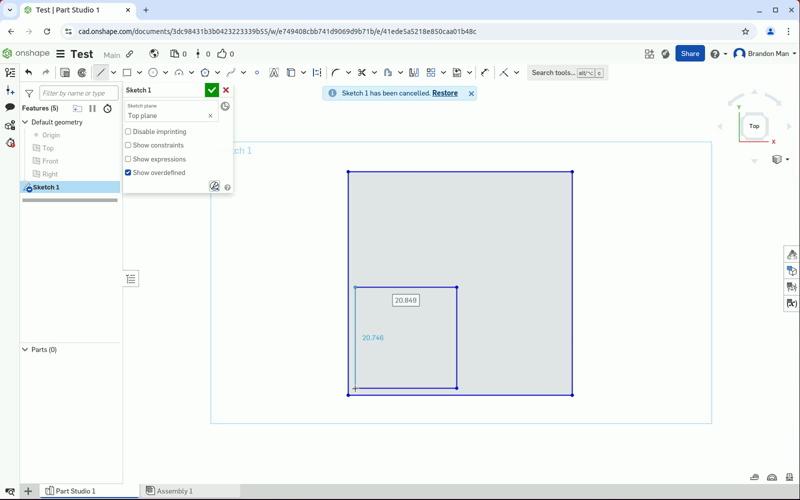
key(esc)
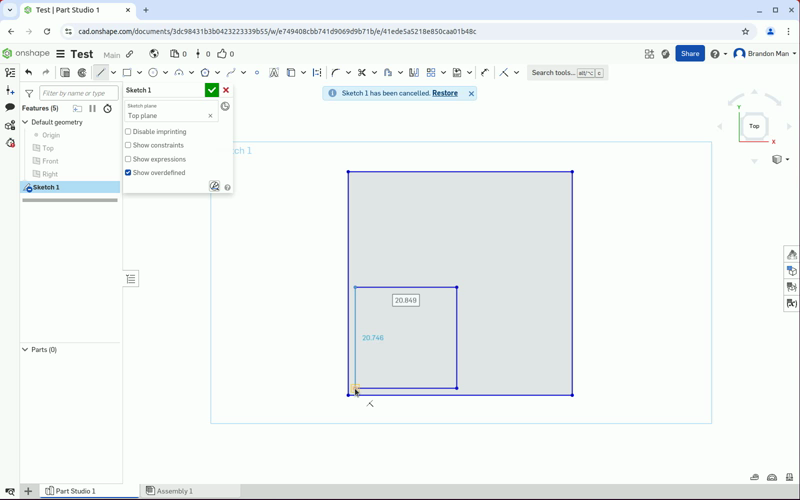
key(l)
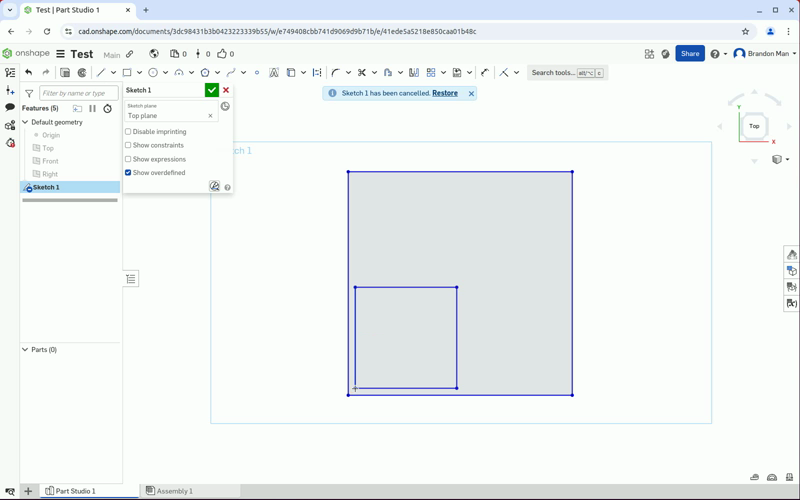
key_down(shift)
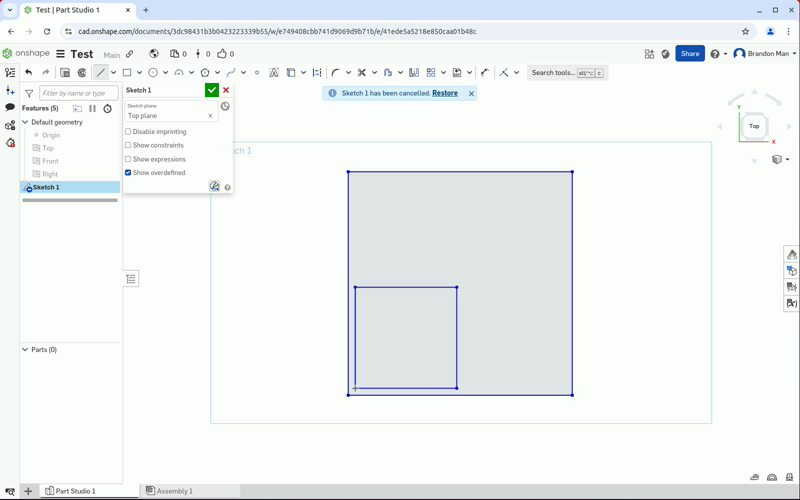
mouse_move(355, 279)
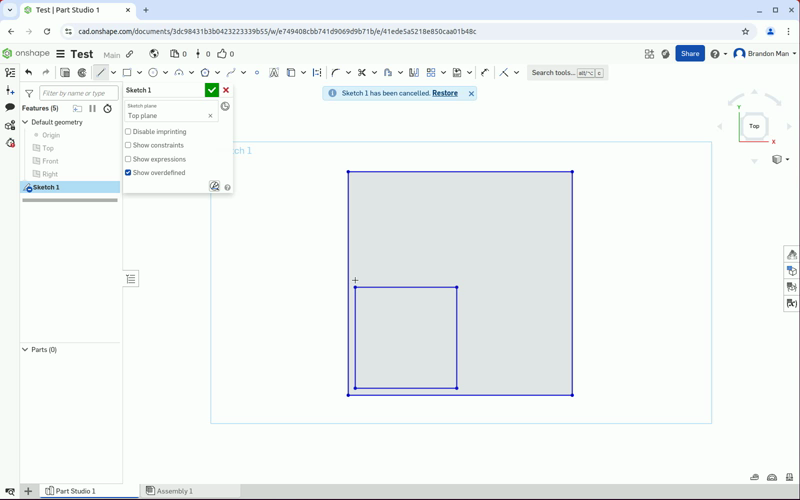
click(355, 279)
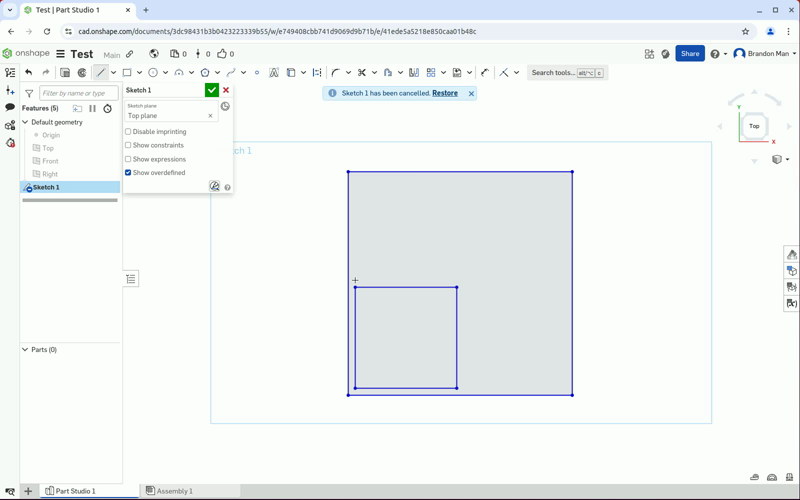
key_up(shift)
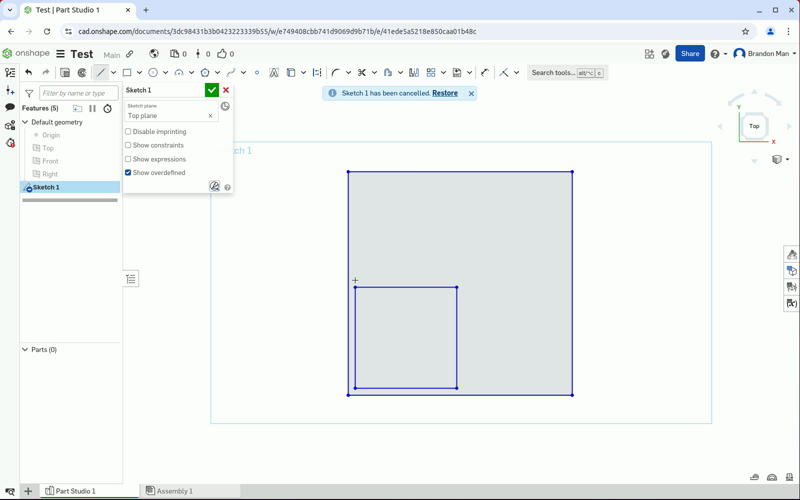
key_down(shift)
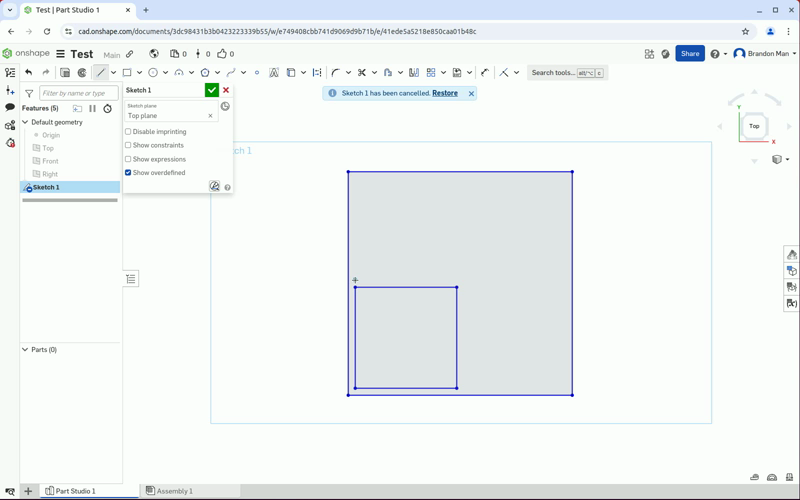
mouse_move(456, 279)
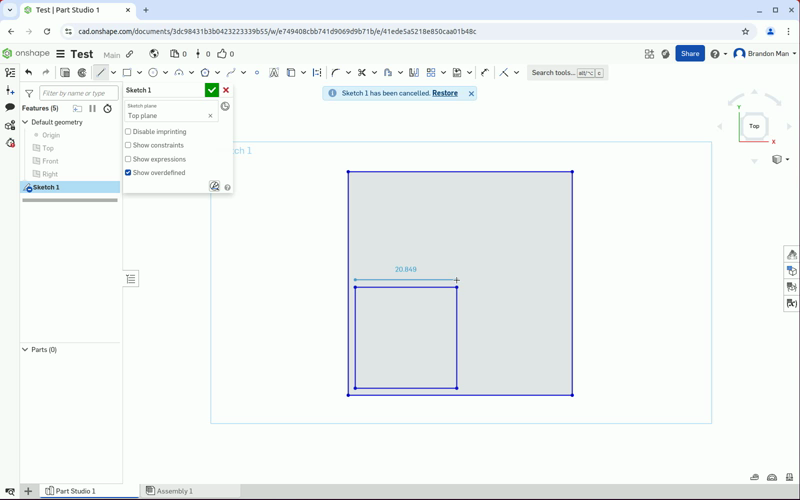
click(456, 279)
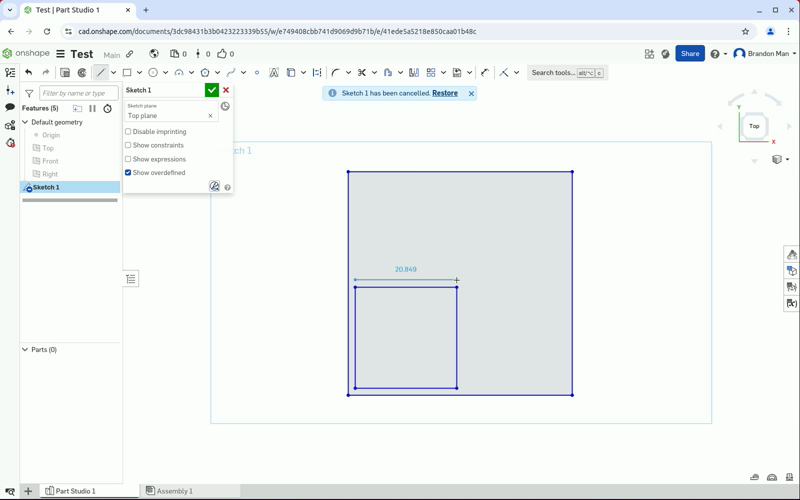
key_up(shift)
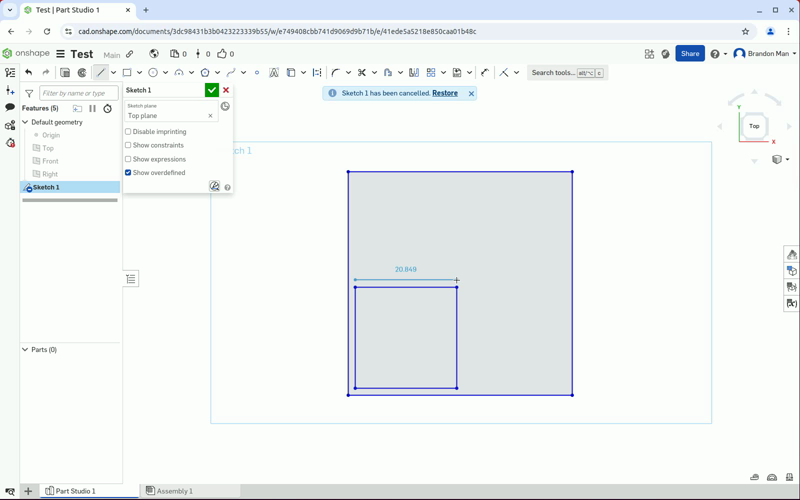
key_down(shift)
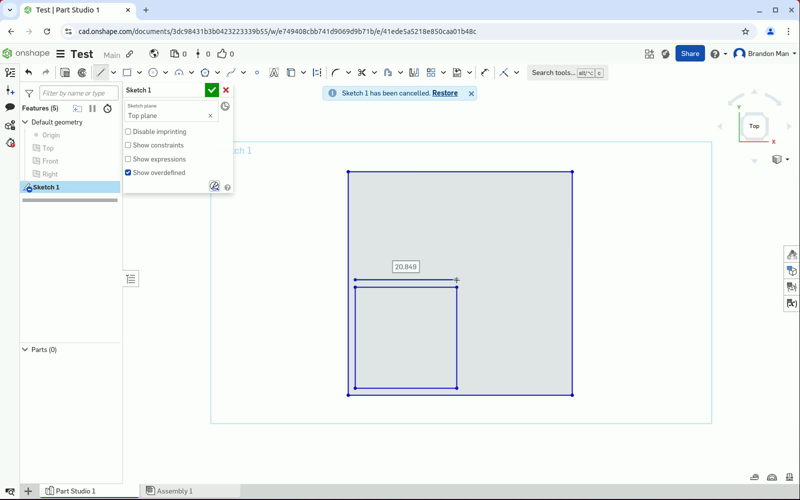
mouse_move(456, 178)
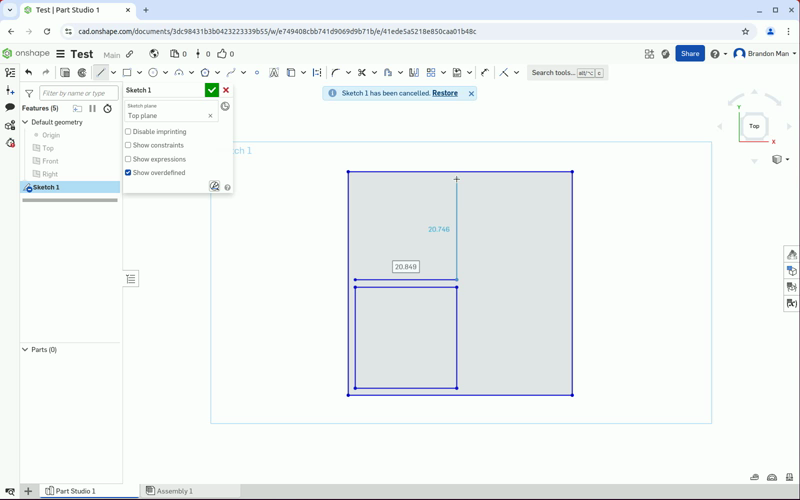
click(456, 178)
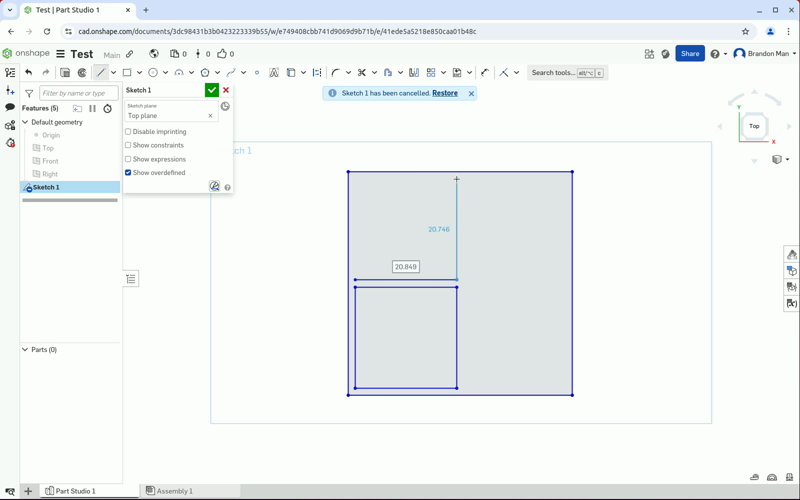
key_up(shift)
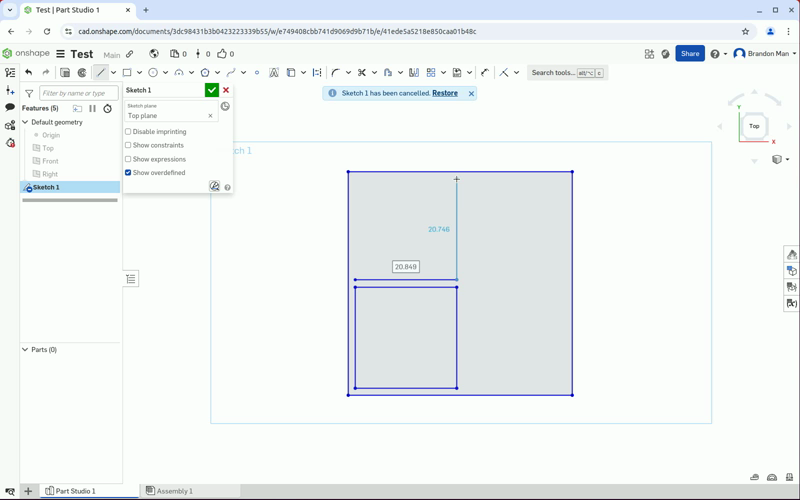
key_down(shift)
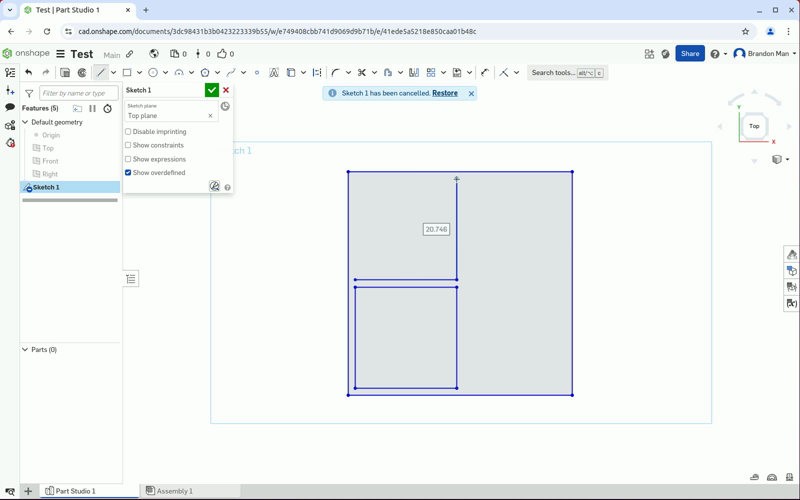
mouse_move(355, 178)
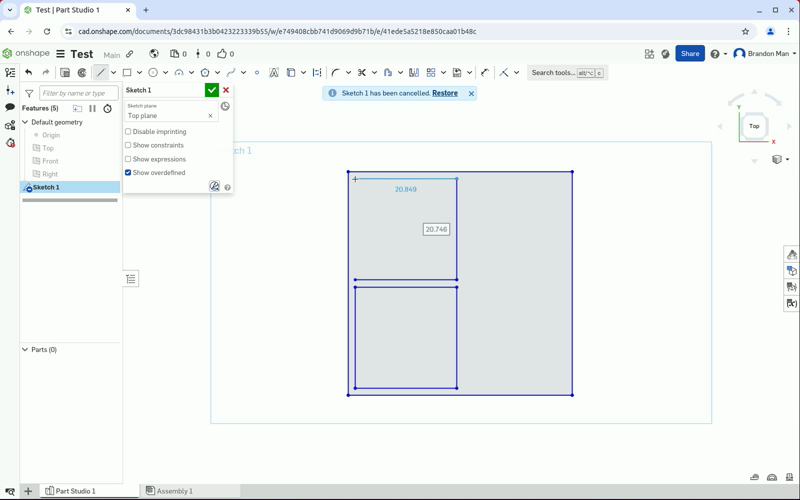
click(355, 178)
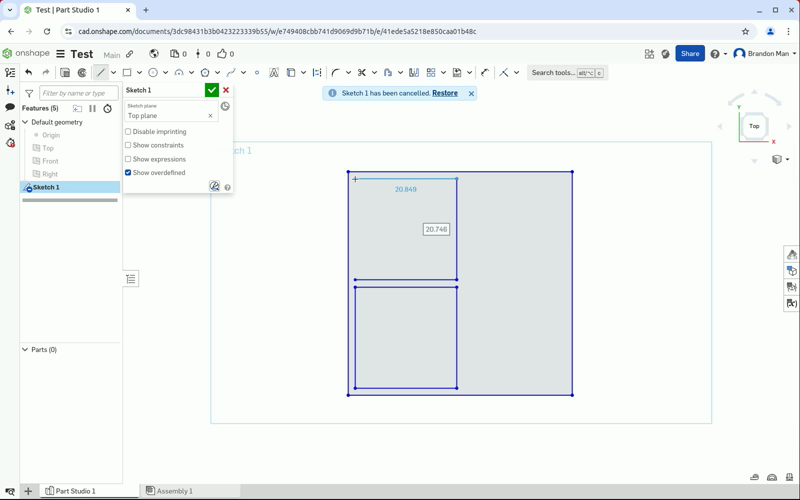
key_up(shift)
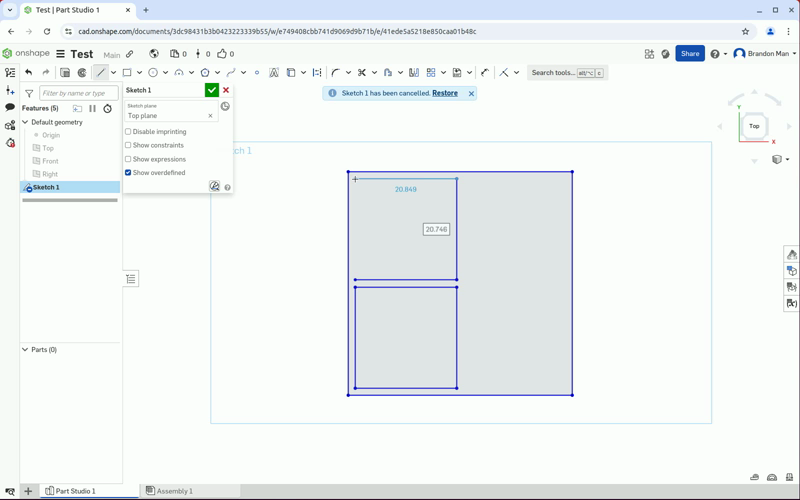
key_down(shift)
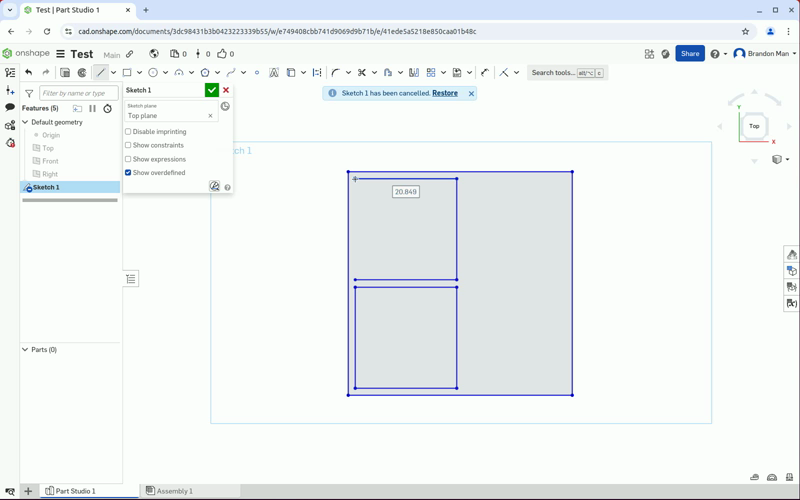
mouse_move(355, 279)
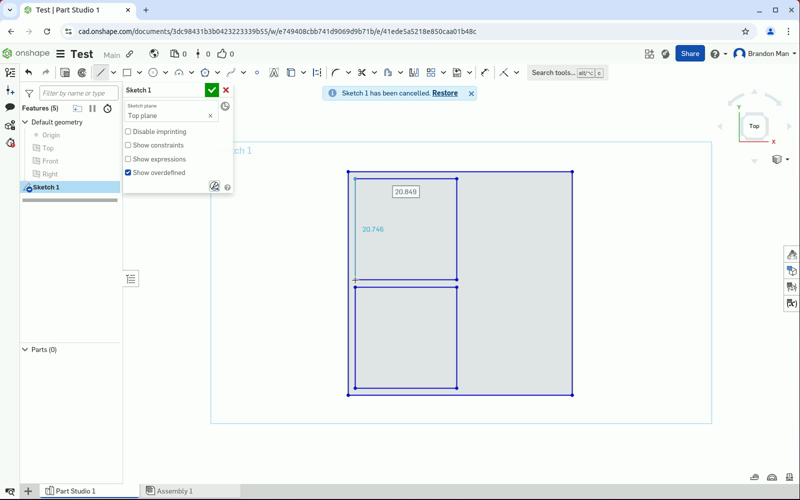
key_up(shift)
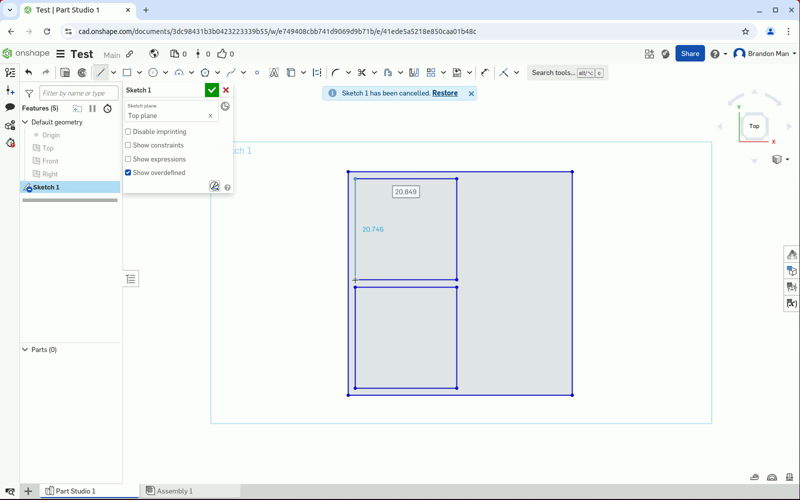
click(355, 279)
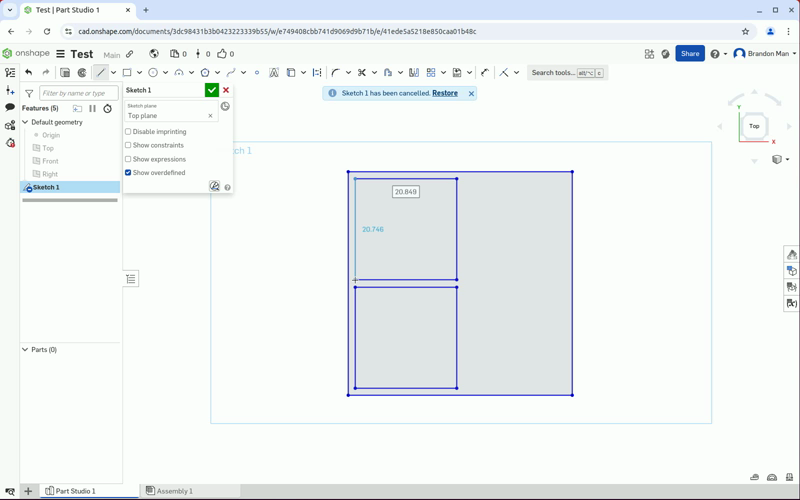
key(esc)
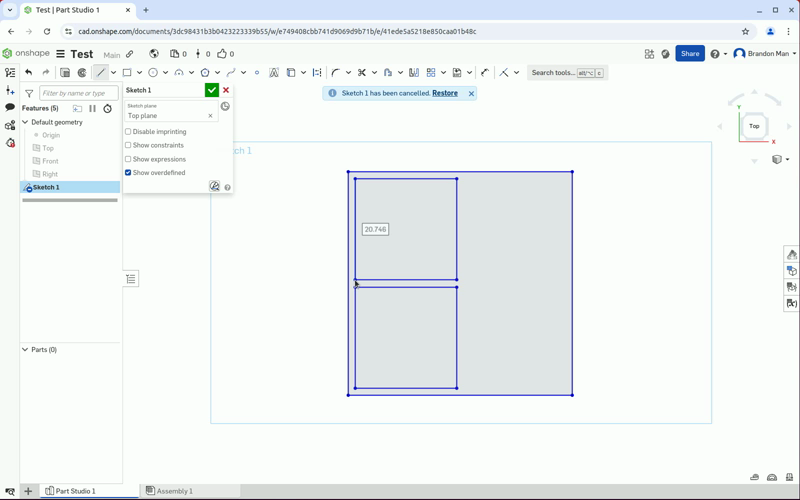
key(l)
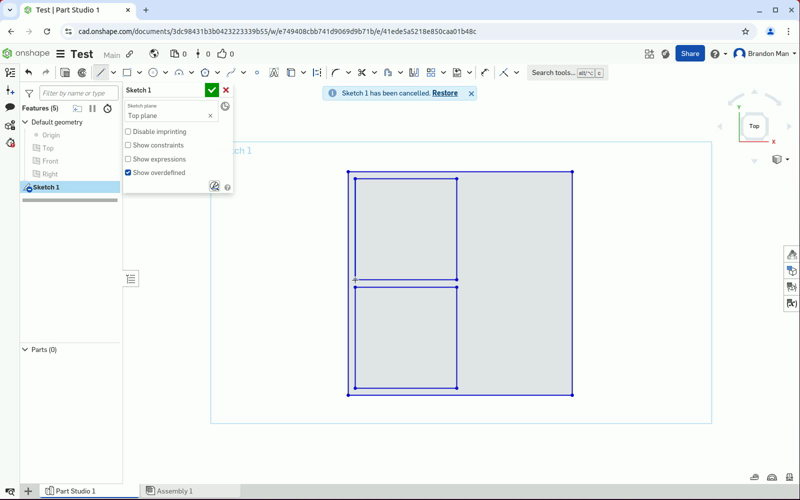
key_down(shift)
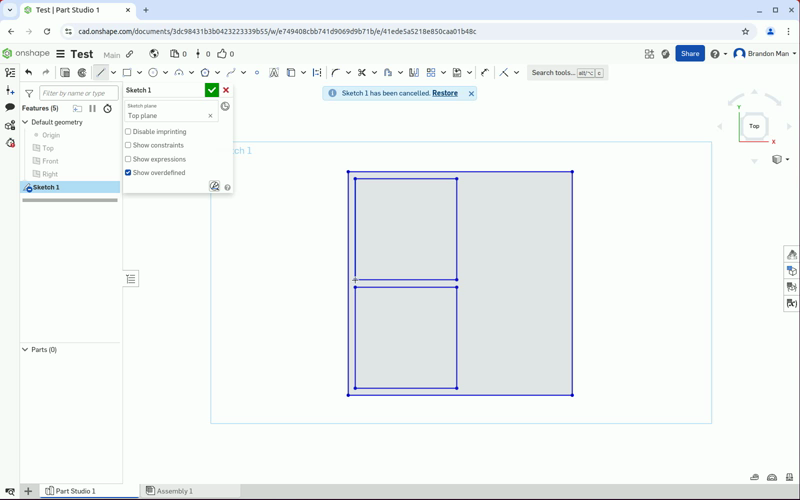
mouse_move(463, 388)
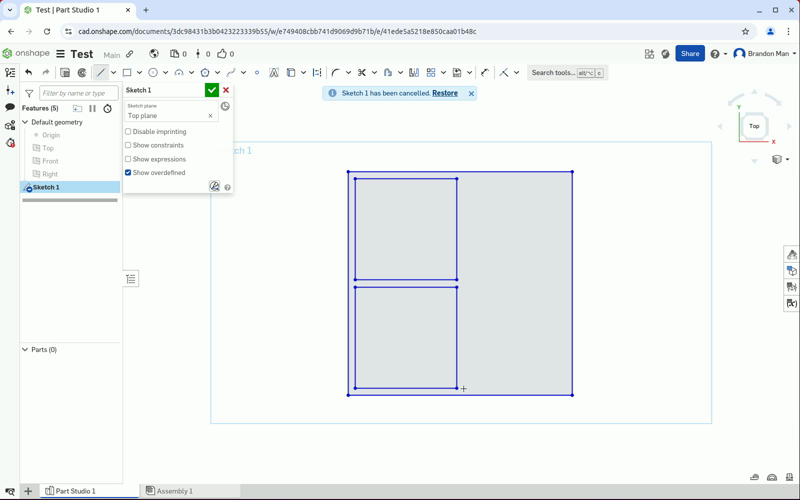
click(463, 388)
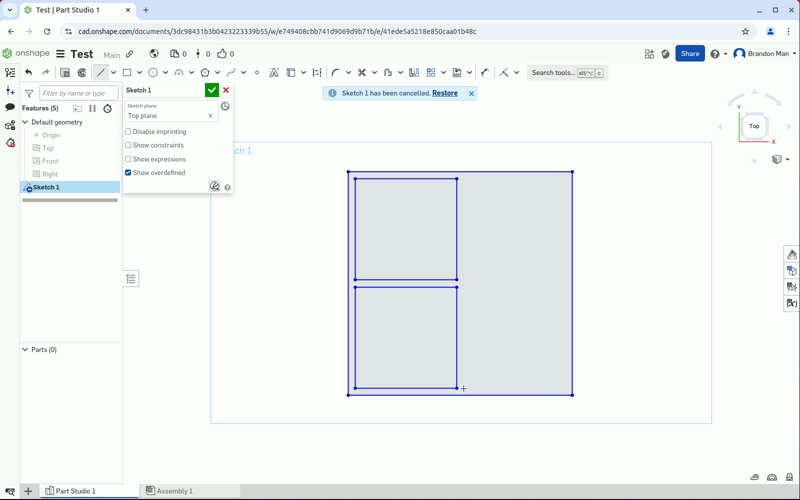
key_up(shift)
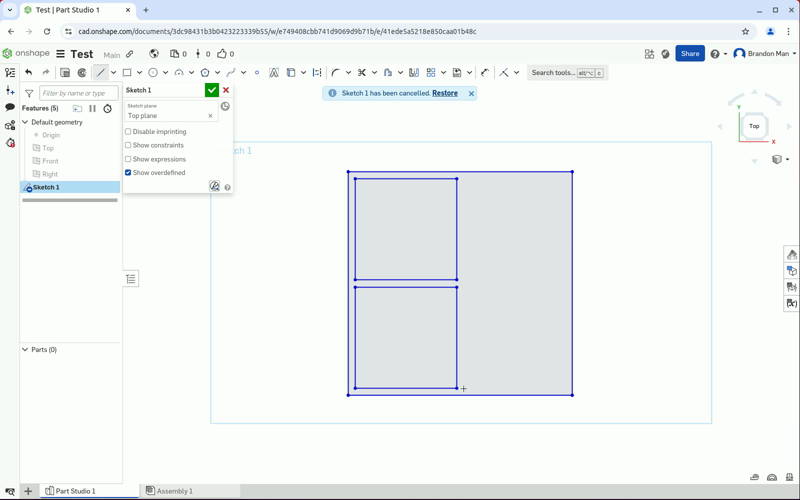
key_down(shift)
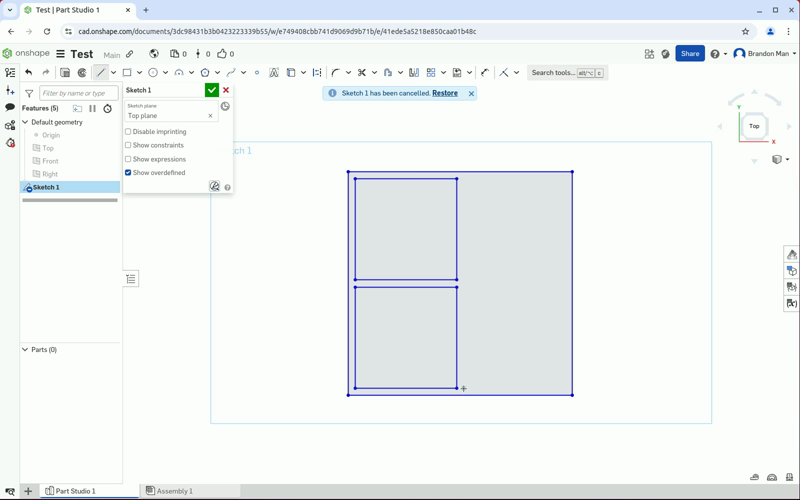
mouse_move(564, 388)
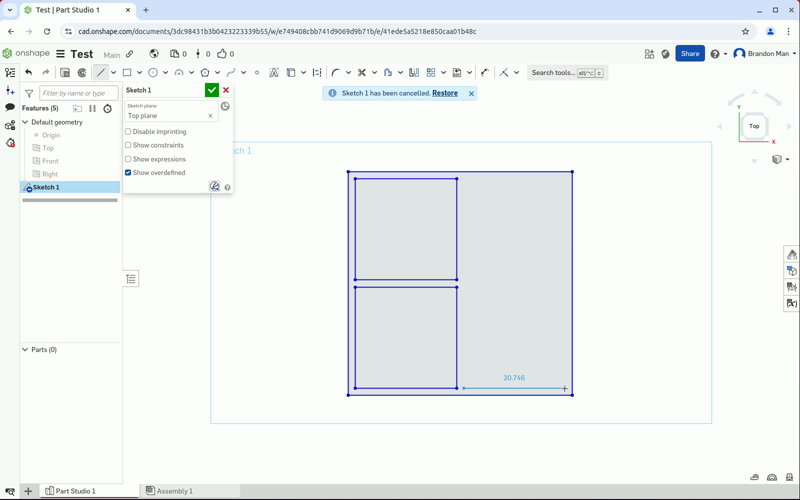
click(564, 388)
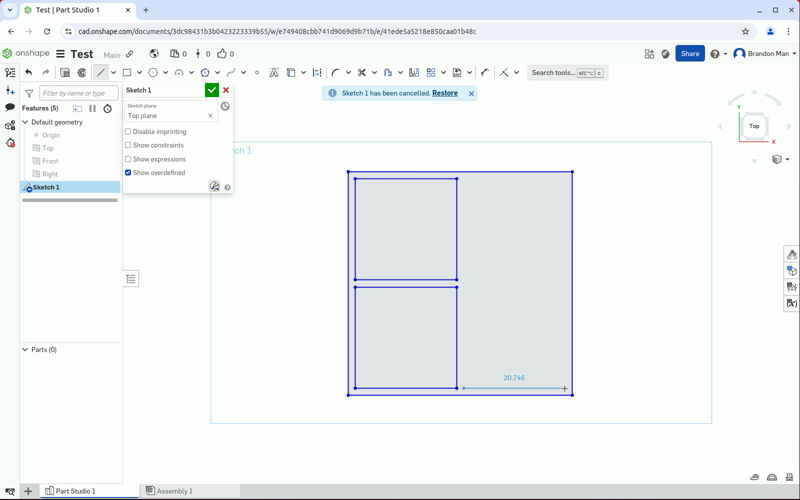
key_up(shift)
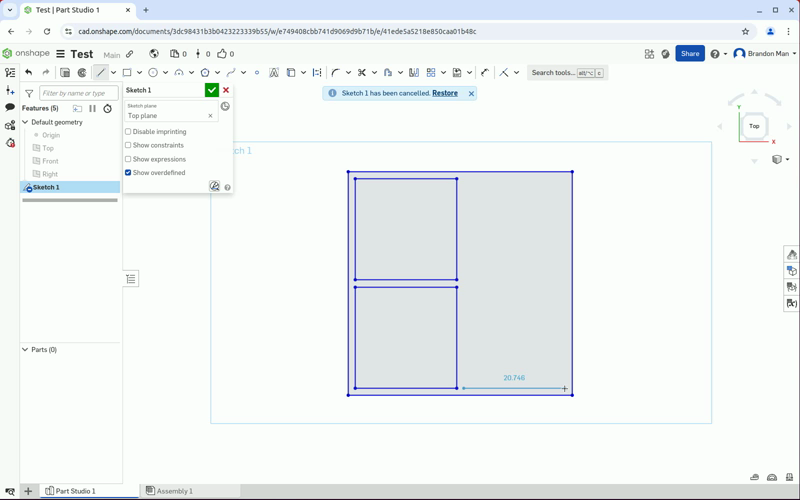
key_down(shift)
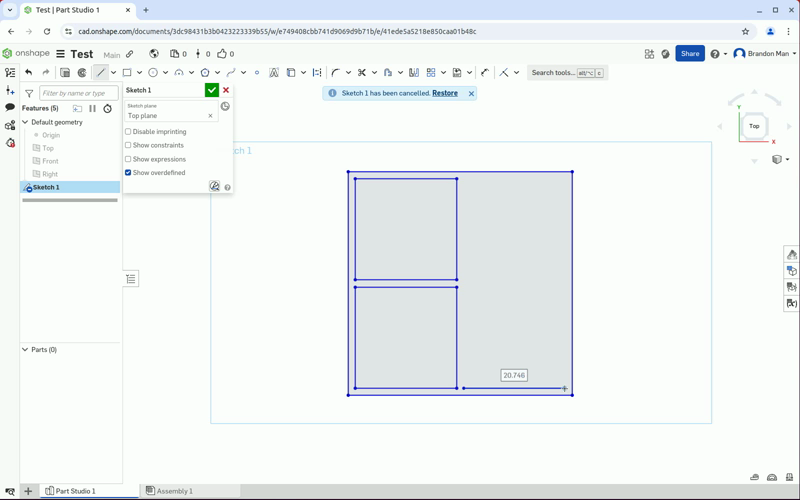
mouse_move(564, 287)
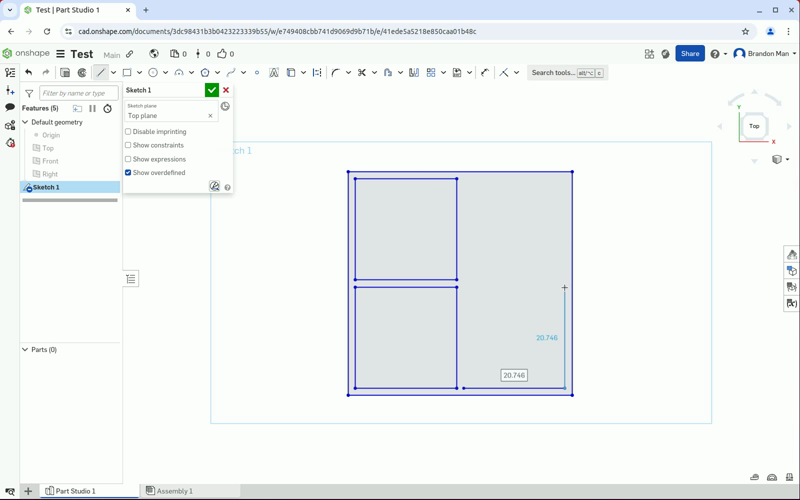
click(564, 287)
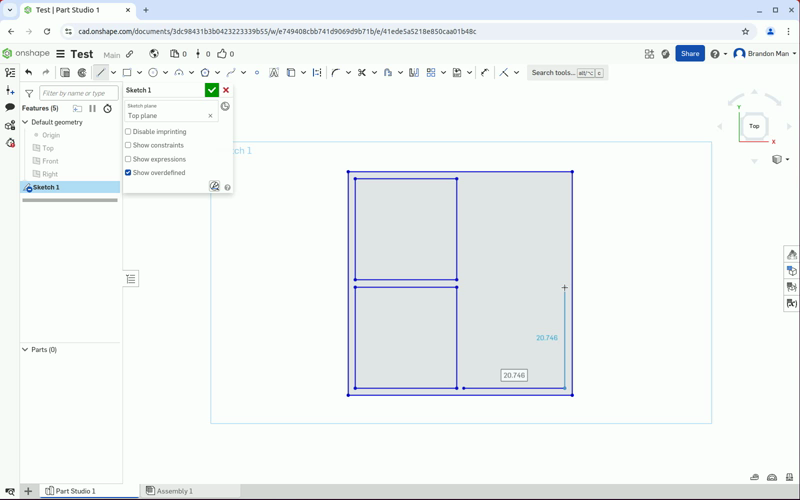
key_up(shift)
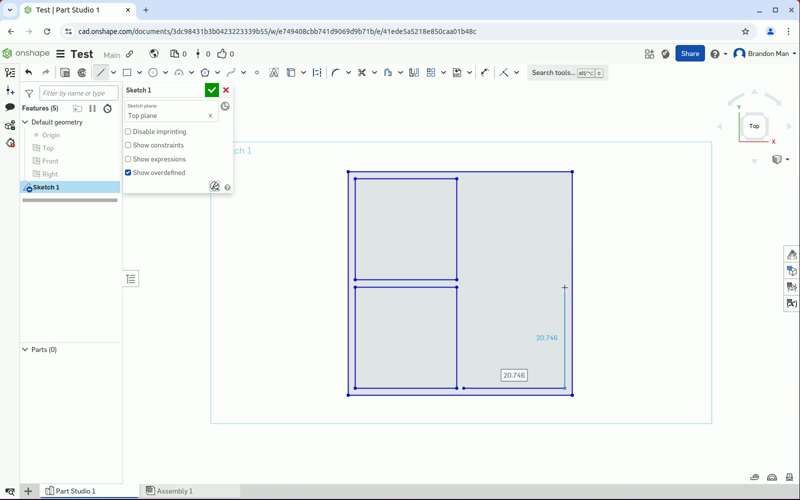
key_down(shift)
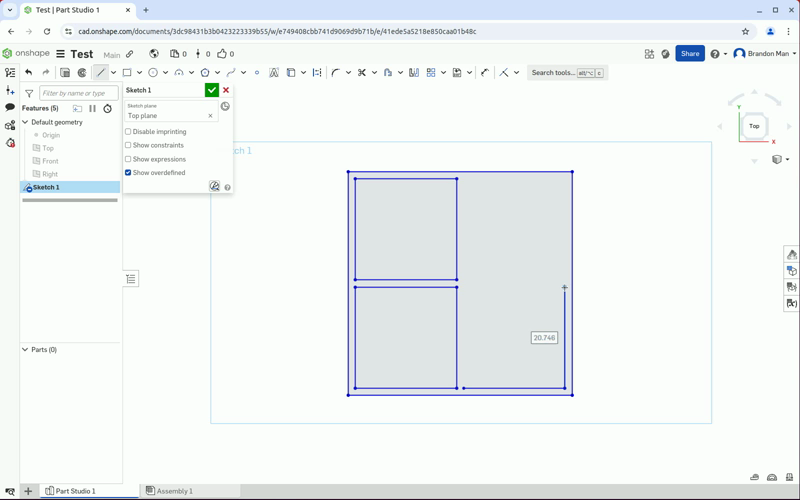
mouse_move(463, 287)
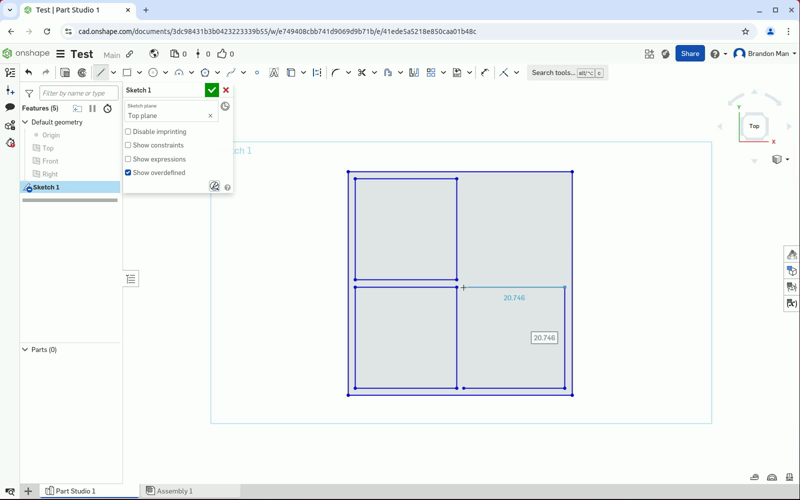
click(463, 287)
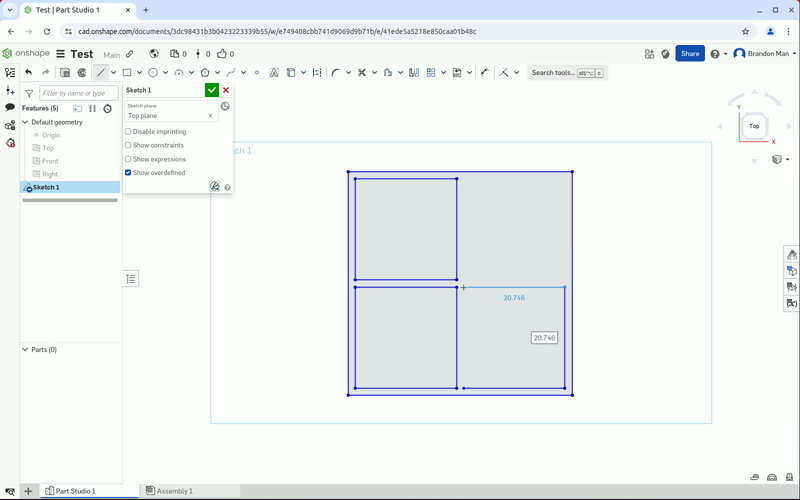
key_up(shift)
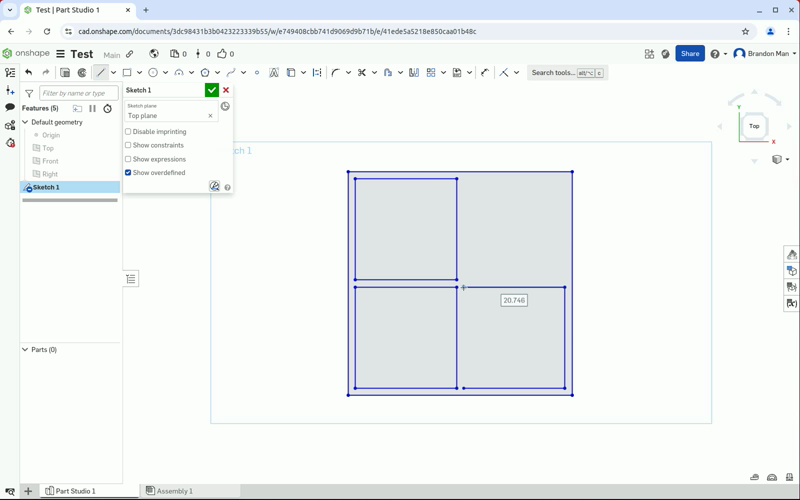
key_down(shift)
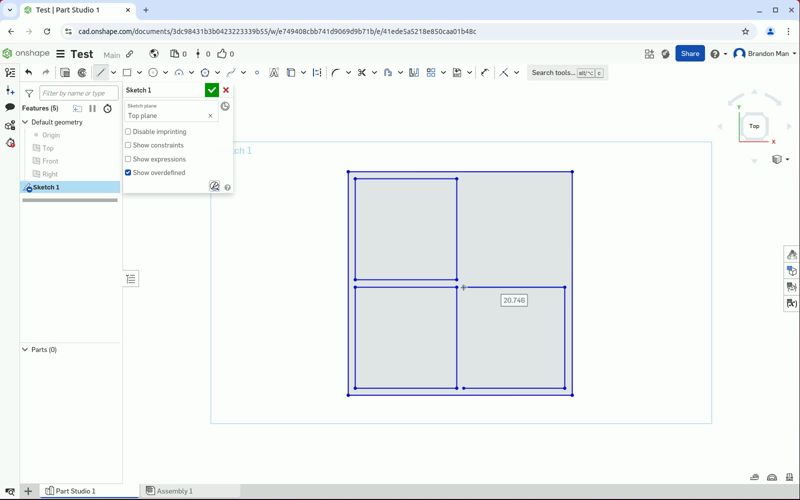
mouse_move(463, 388)
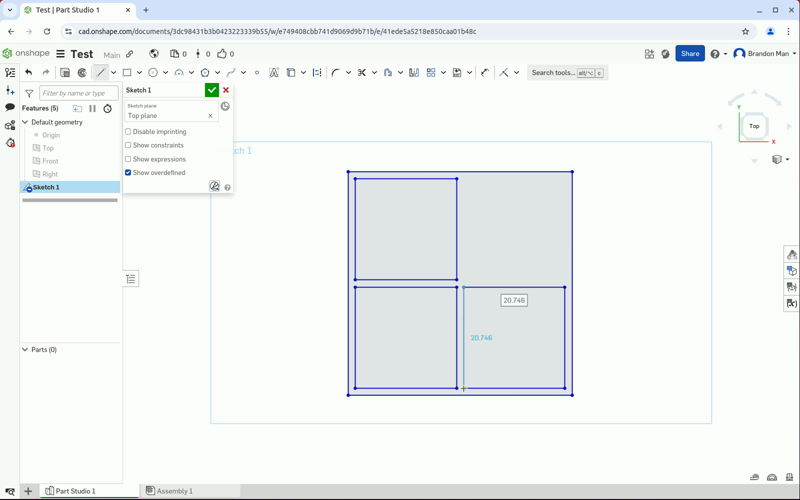
key_up(shift)
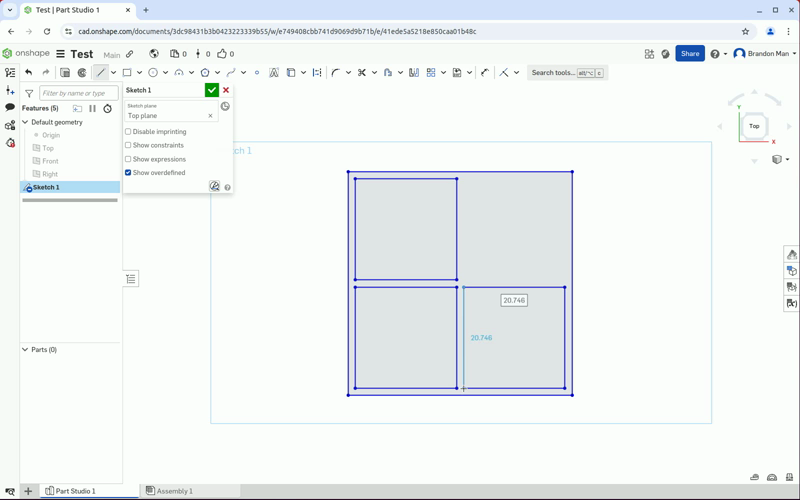
click(463, 388)
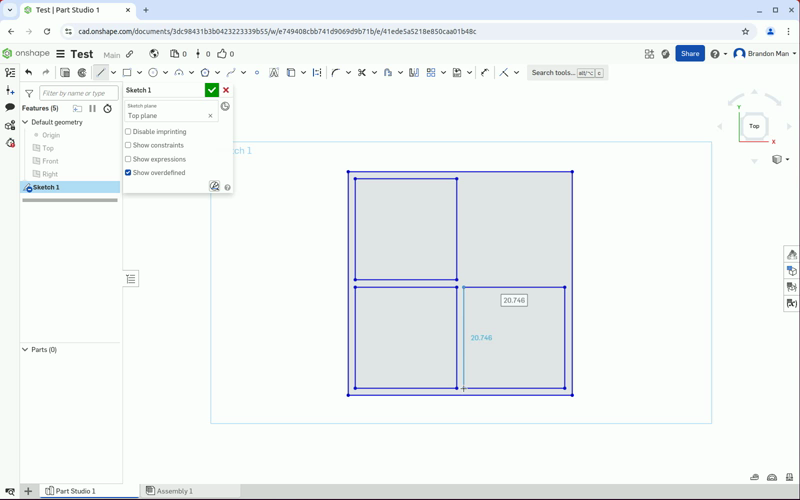
key(esc)
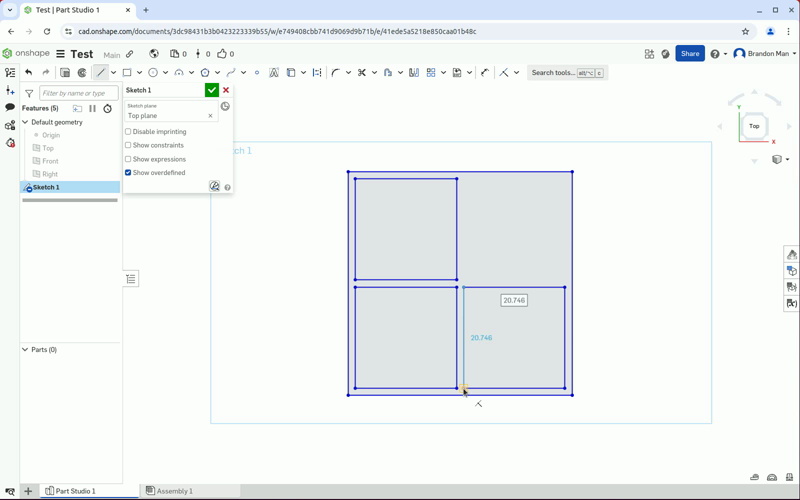
key(l)
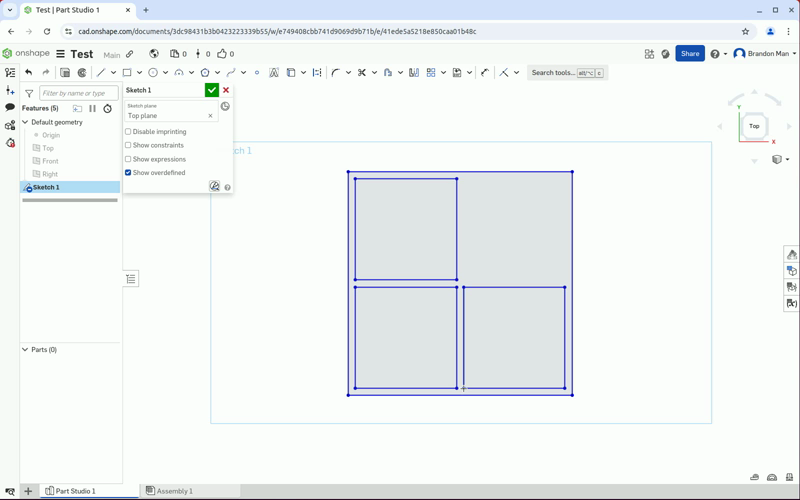
key_down(shift)
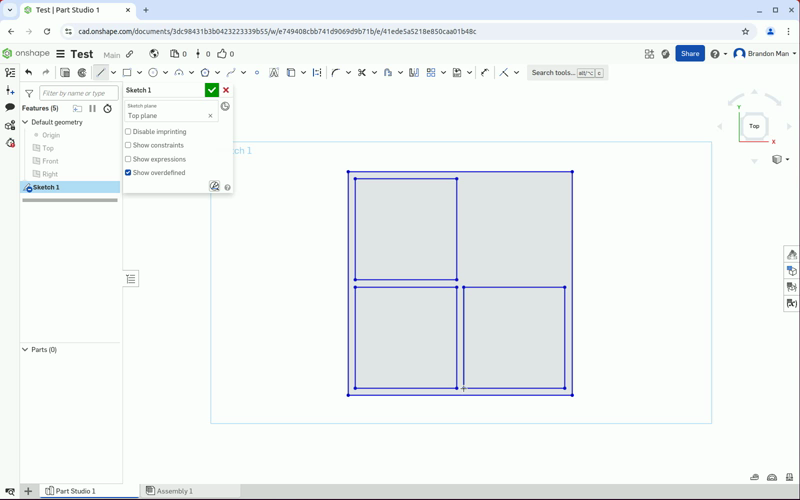
mouse_move(463, 279)
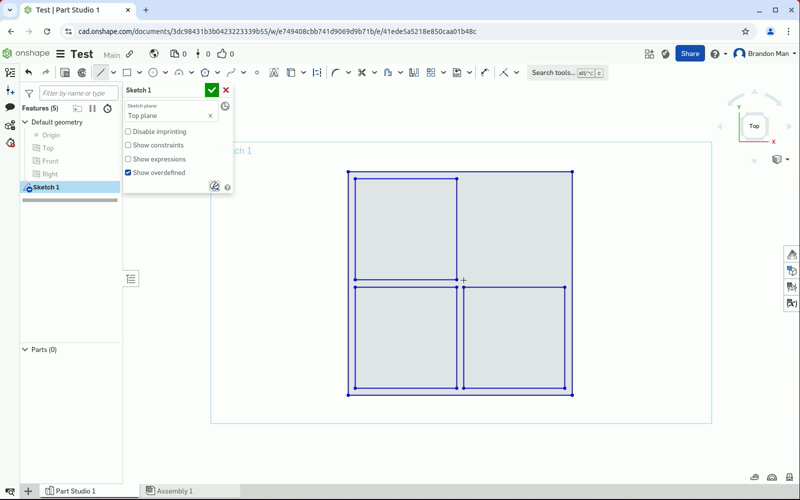
click(463, 279)
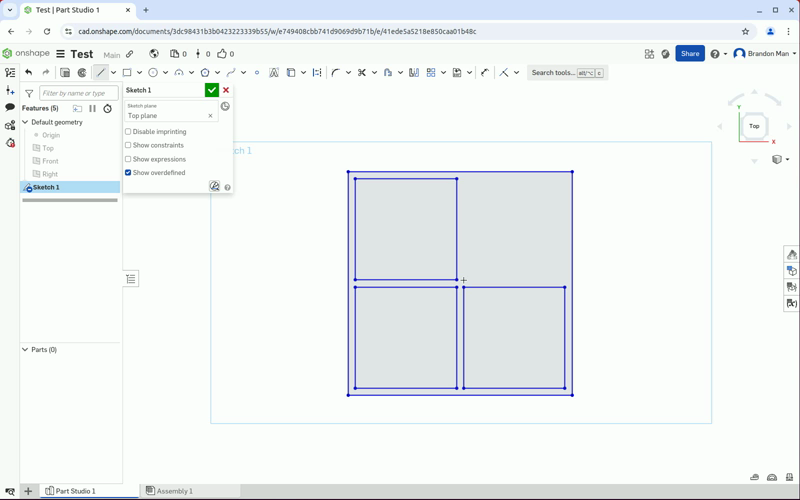
key_up(shift)
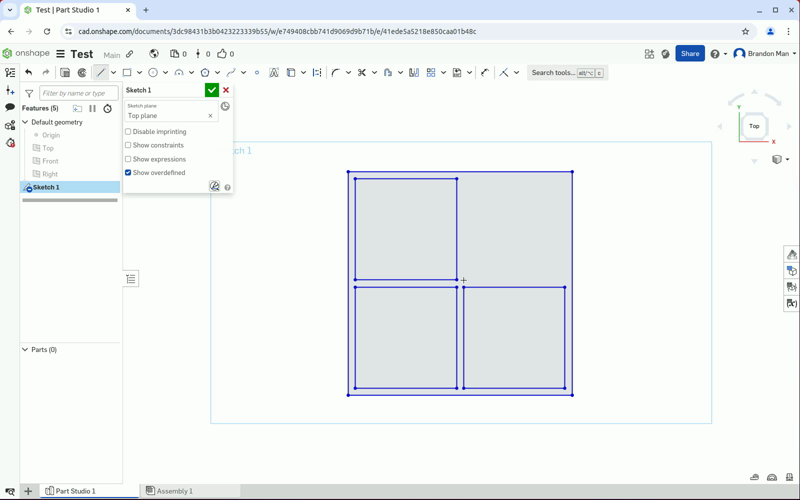
key_down(shift)
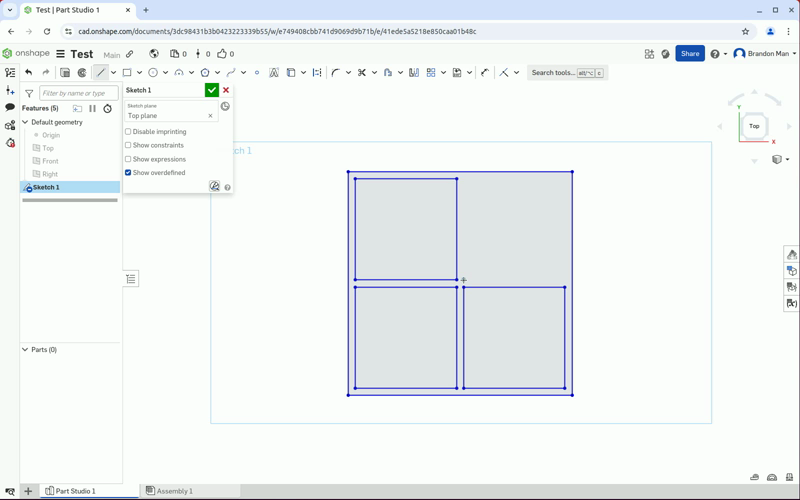
mouse_move(564, 279)
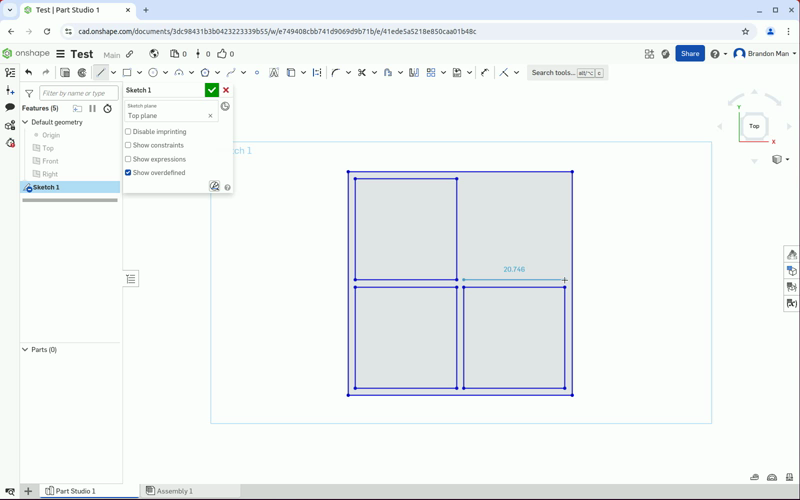
click(564, 279)
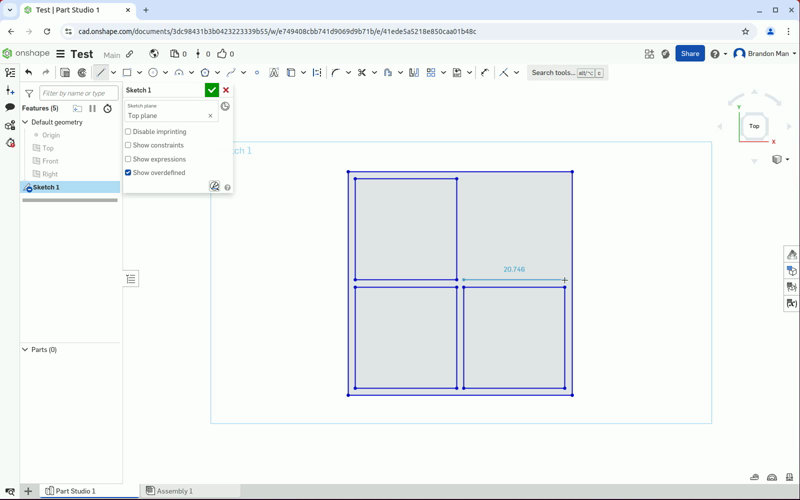
key_up(shift)
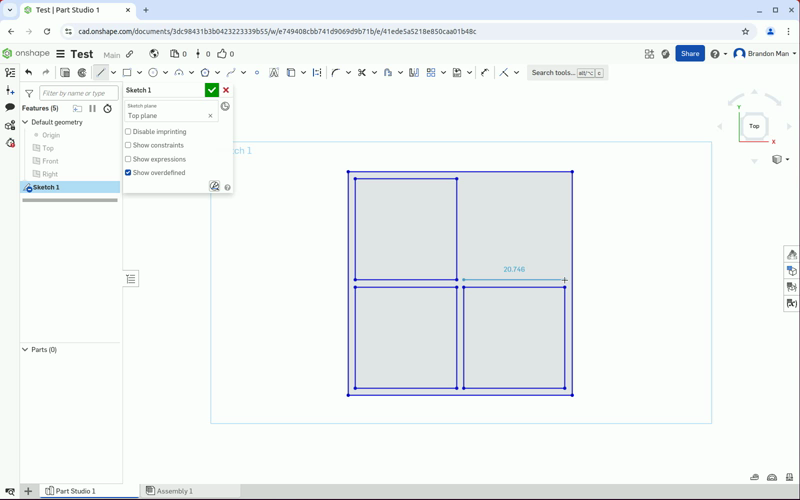
key_down(shift)
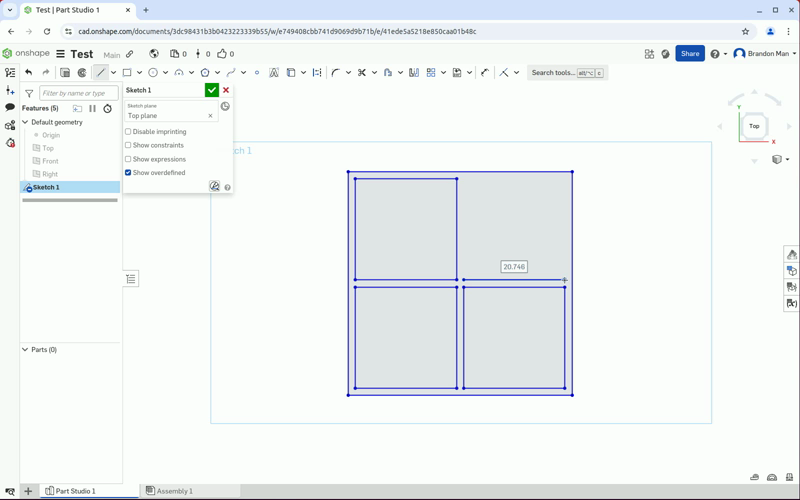
mouse_move(564, 178)
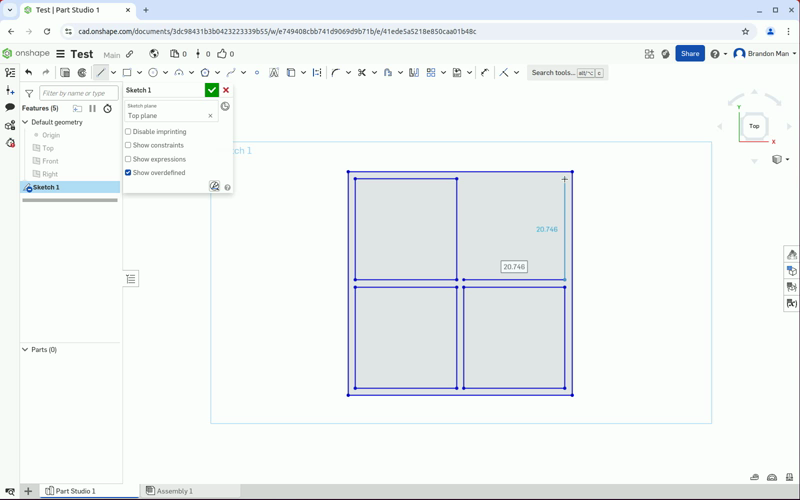
click(564, 178)
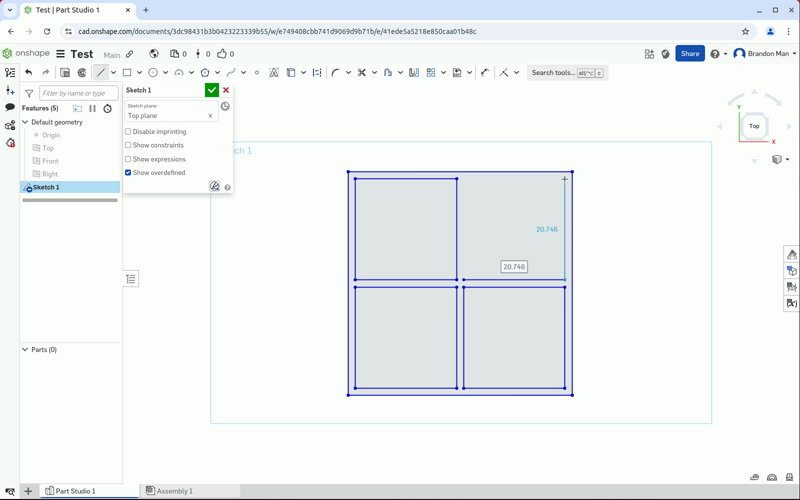
key_up(shift)
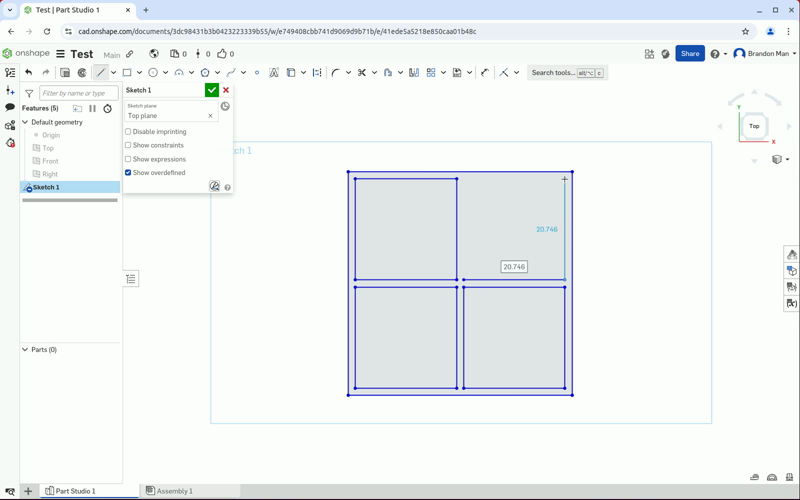
key_down(shift)
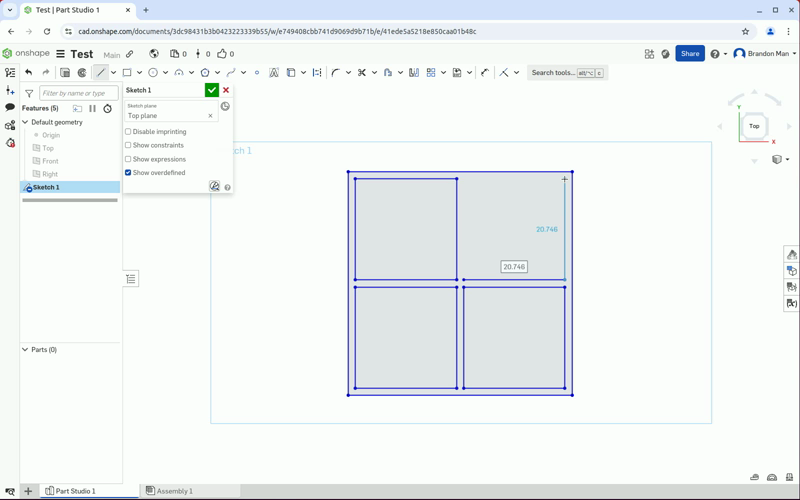
mouse_move(463, 178)
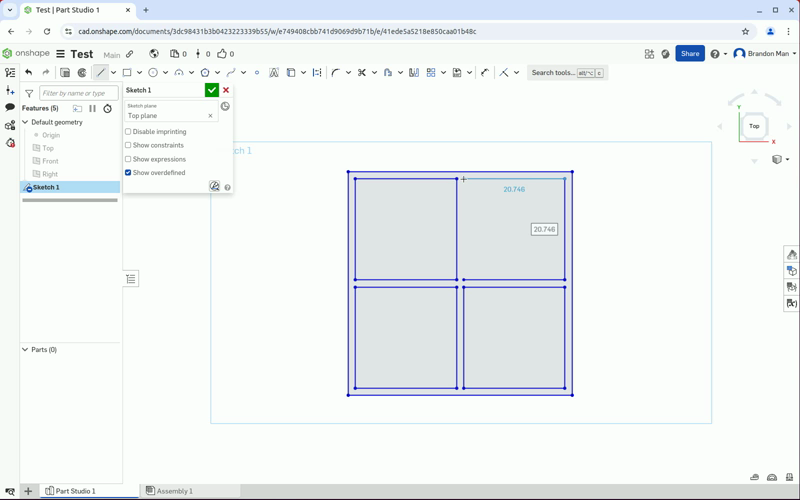
click(463, 178)
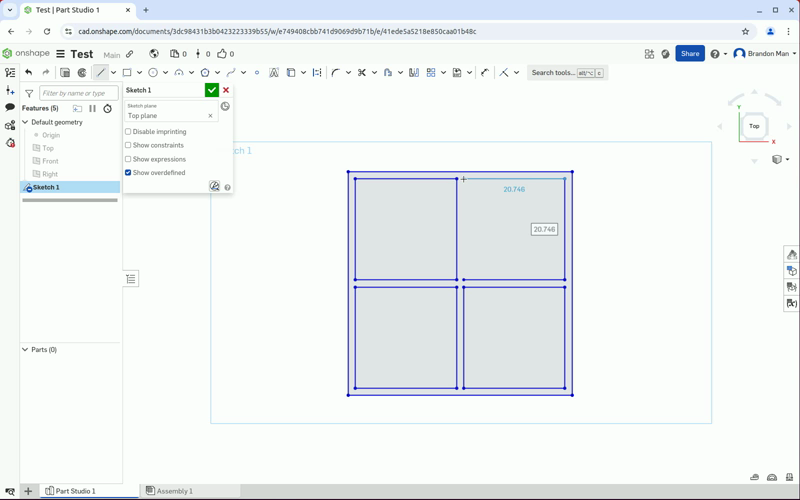
key_up(shift)
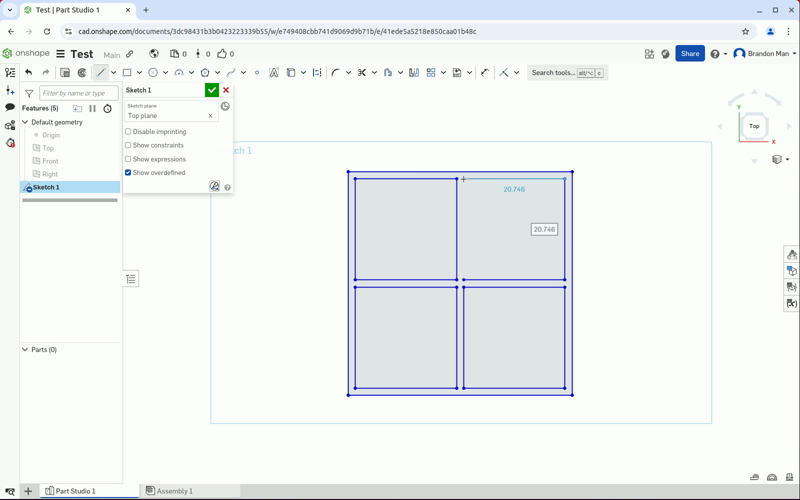
key_down(shift)
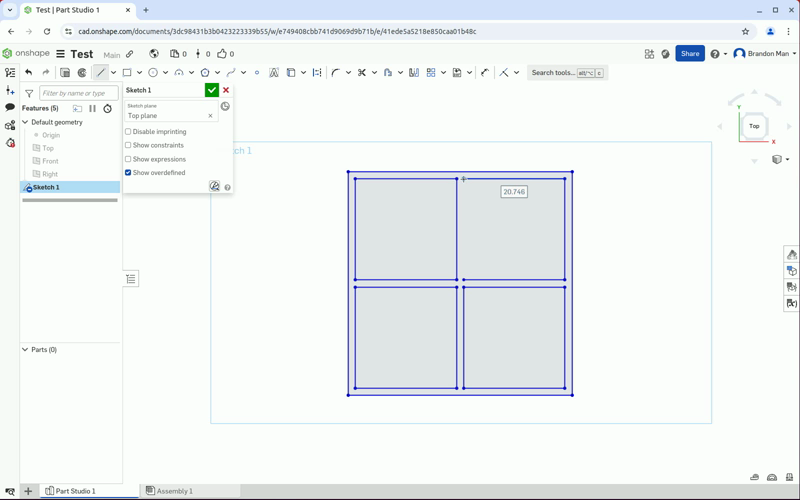
mouse_move(463, 279)
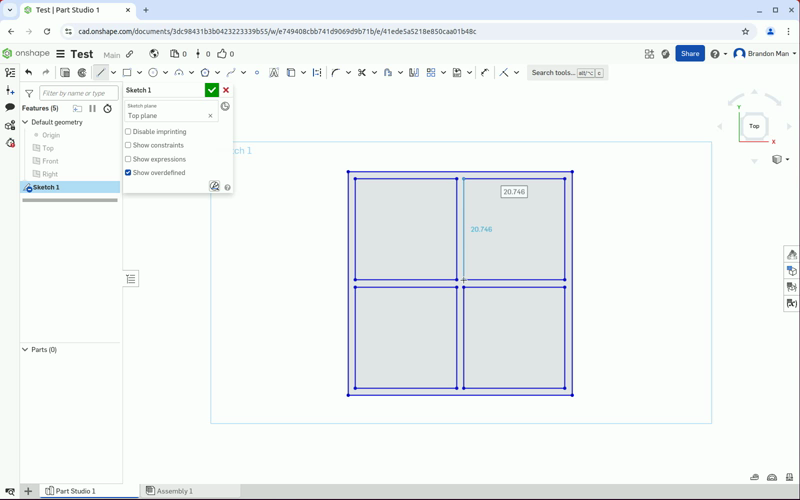
key_up(shift)
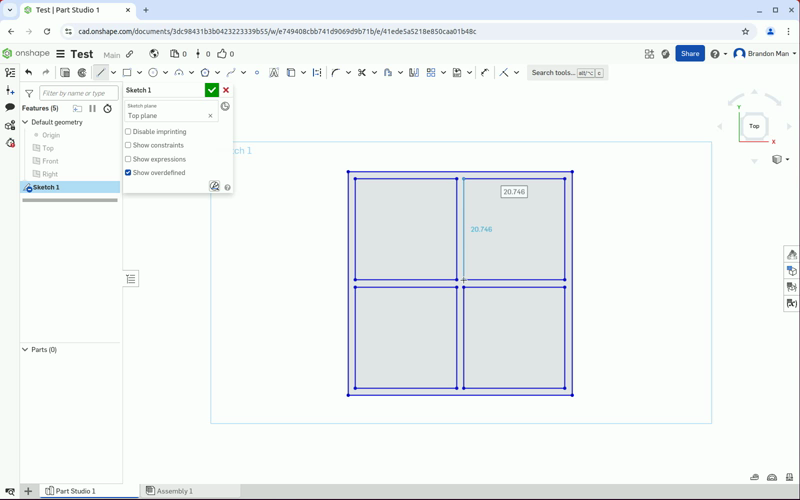
click(463, 279)
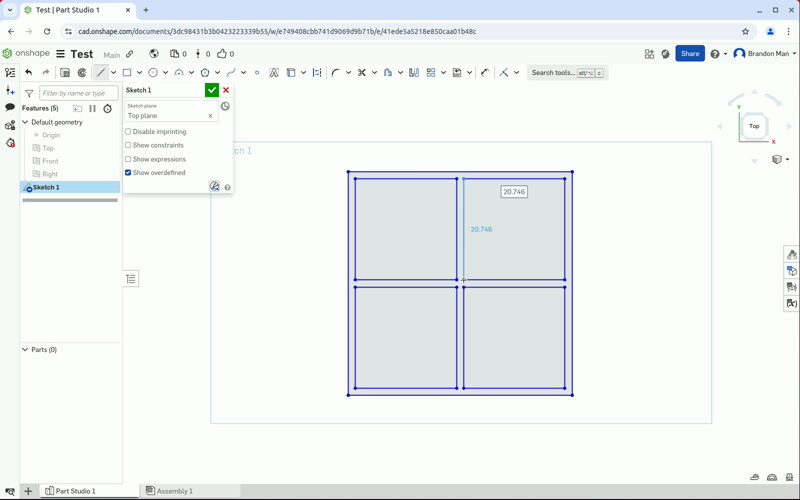
key(esc)
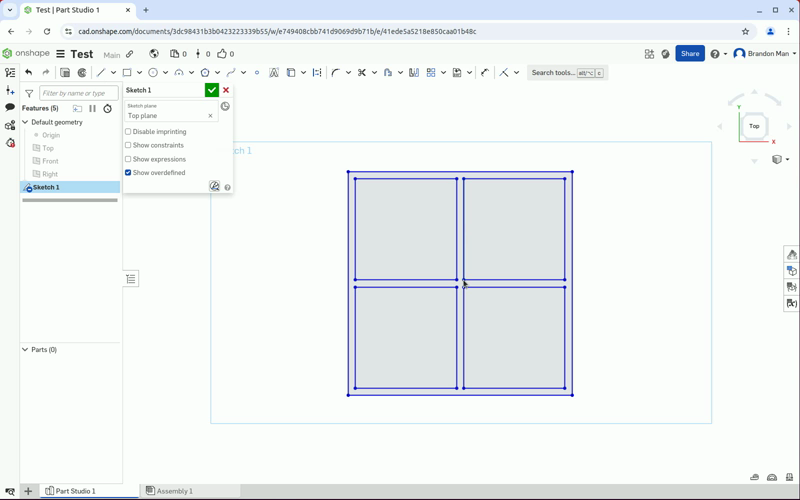
mouse_move(459, 278)
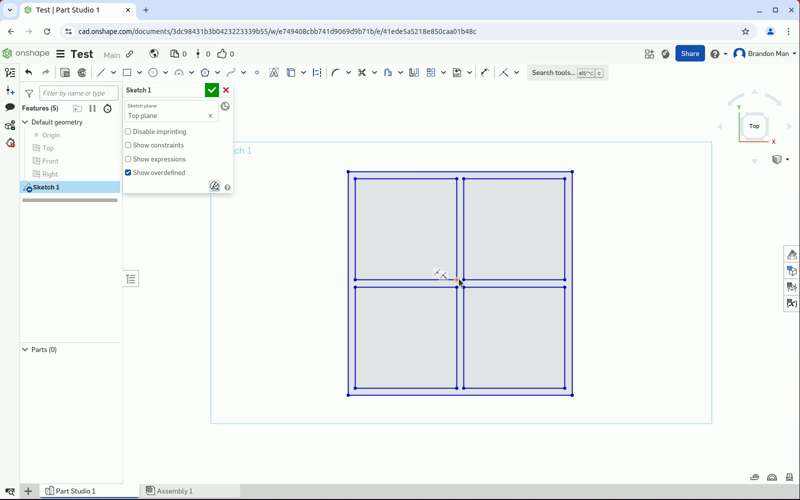
click(459, 278)
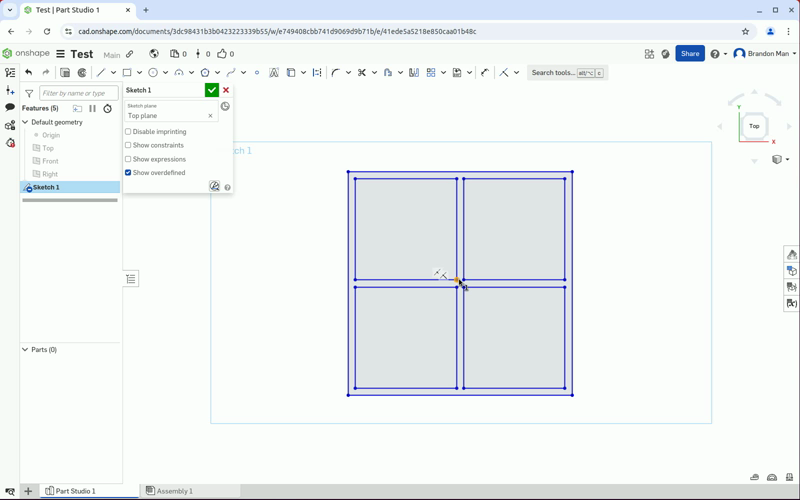
mouse_move(73, 352)
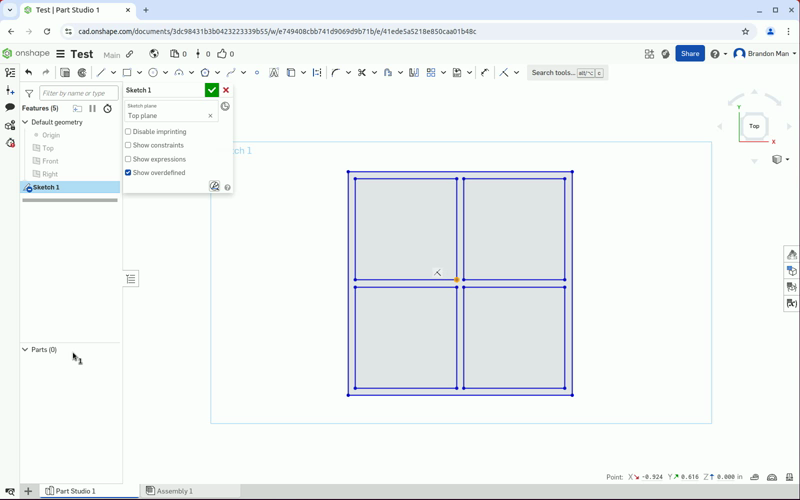
key(shift+y)
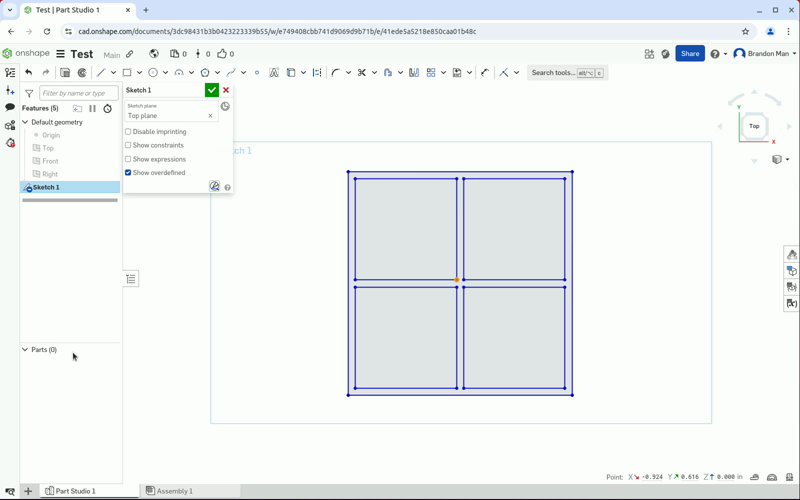
key(shift+e)
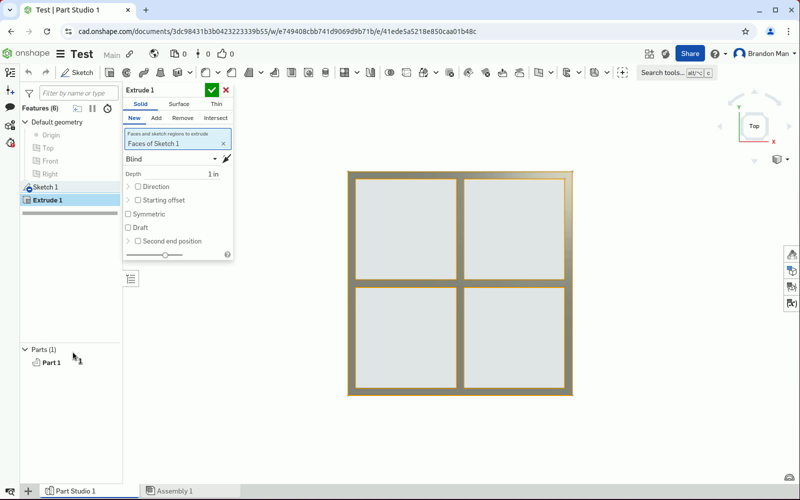
mouse_move(143, 106)
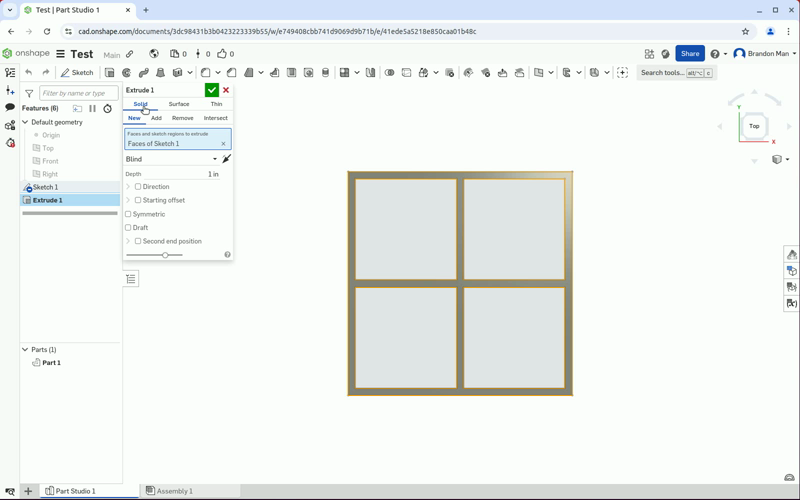
click(143, 106)
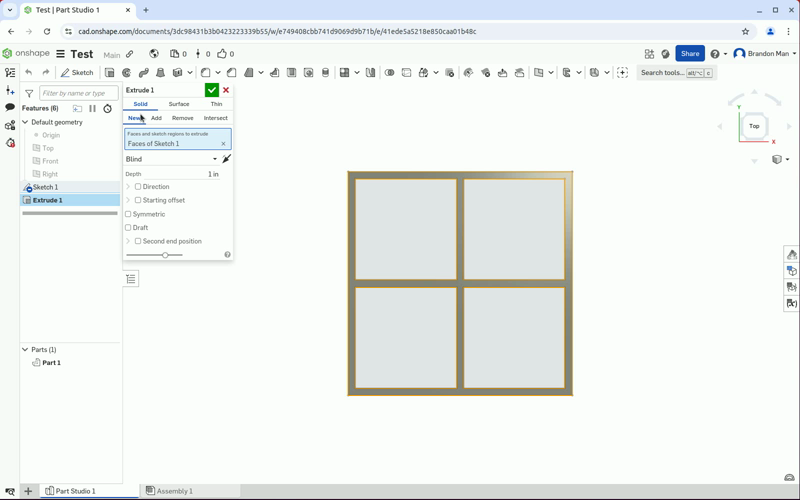
mouse_move(137, 120)
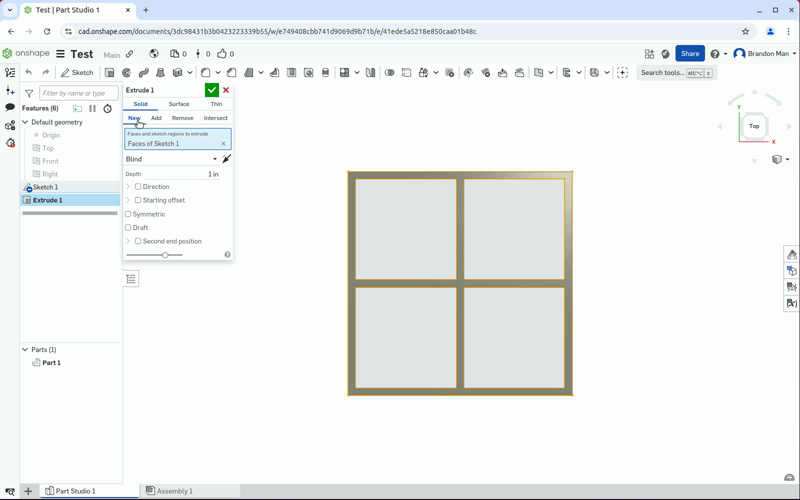
click(137, 120)
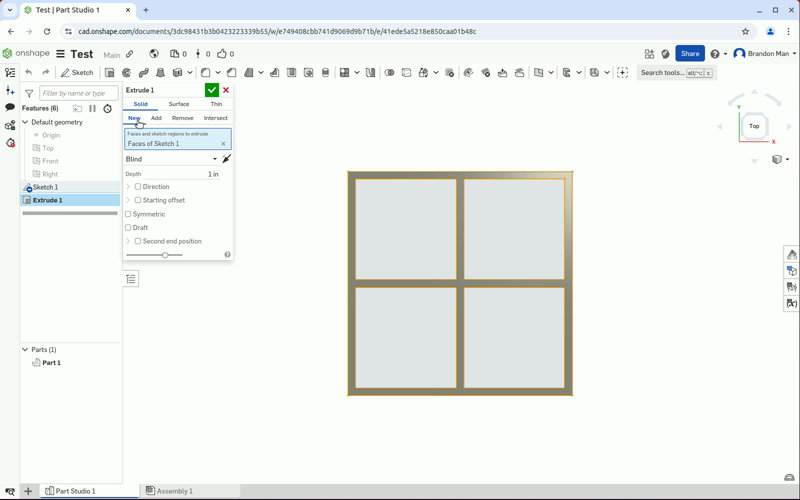
key(tab, 4)
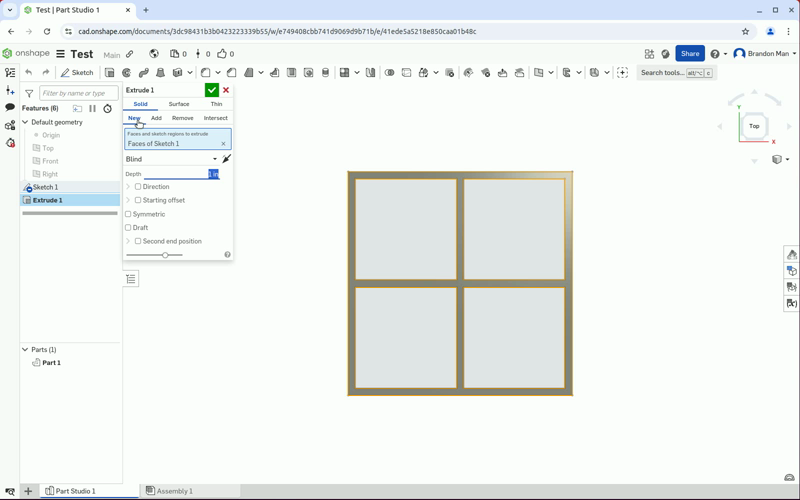
text(7.702)
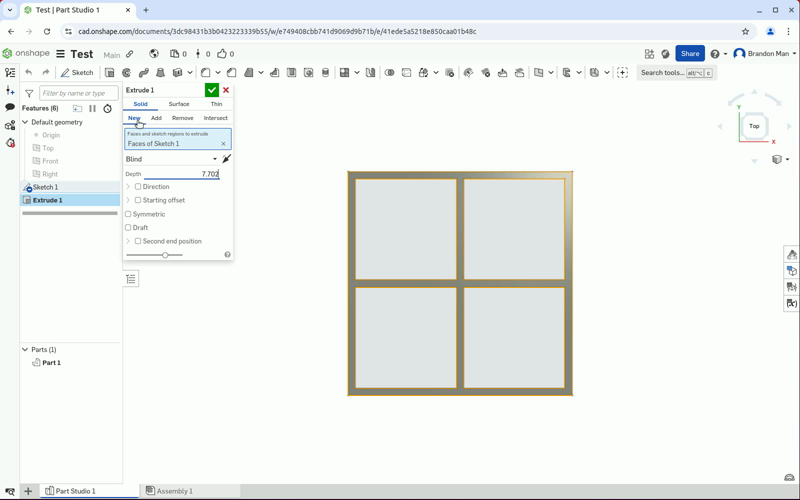
key(tab, 3)
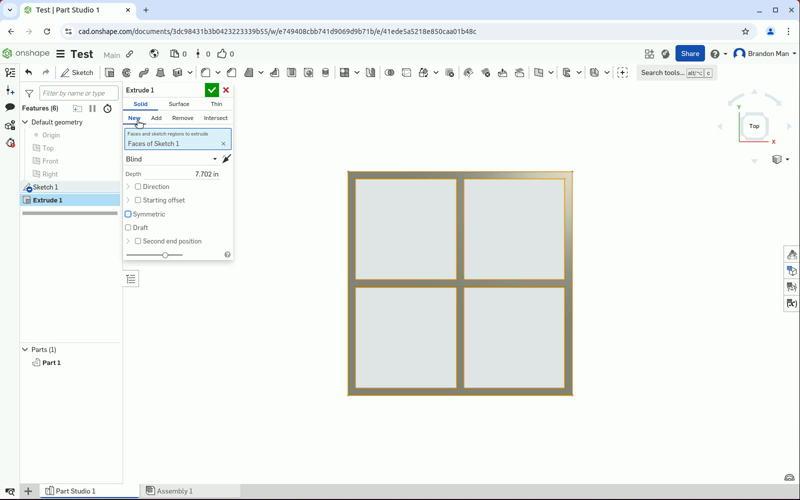
key(space)
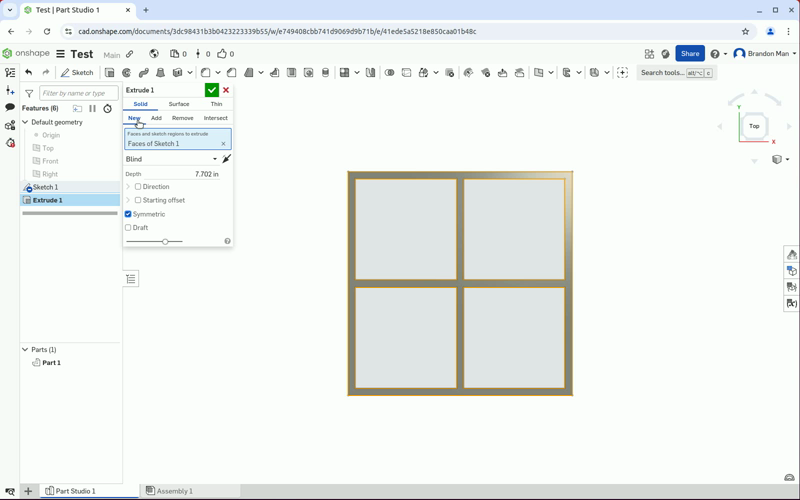
key(enter)
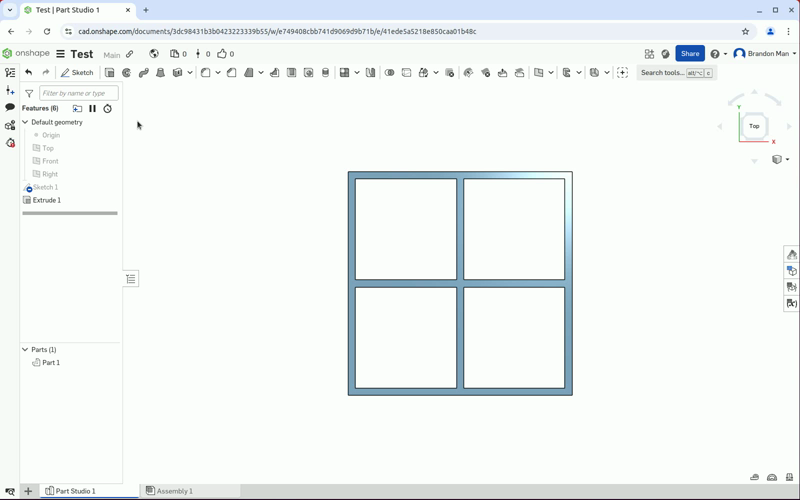
key(shift+h)
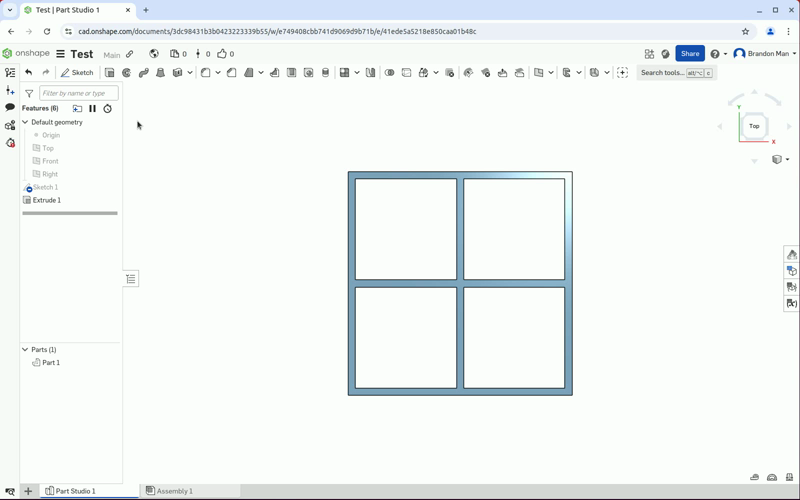
key(shift+h)
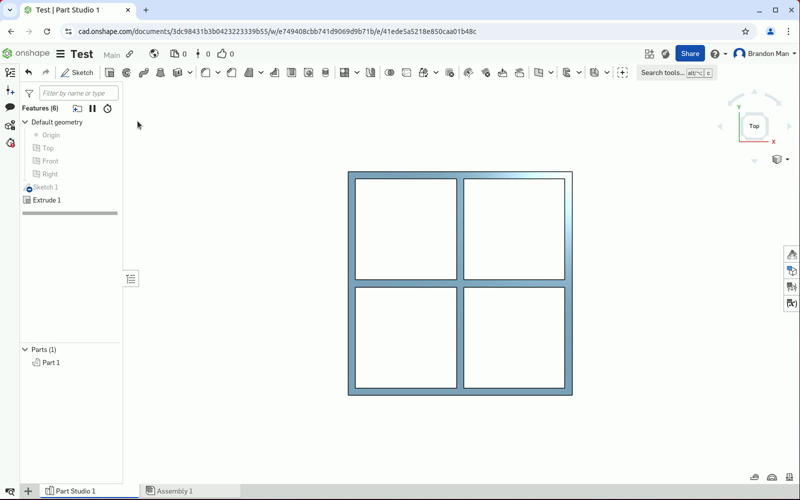
mouse_move(73, 189)
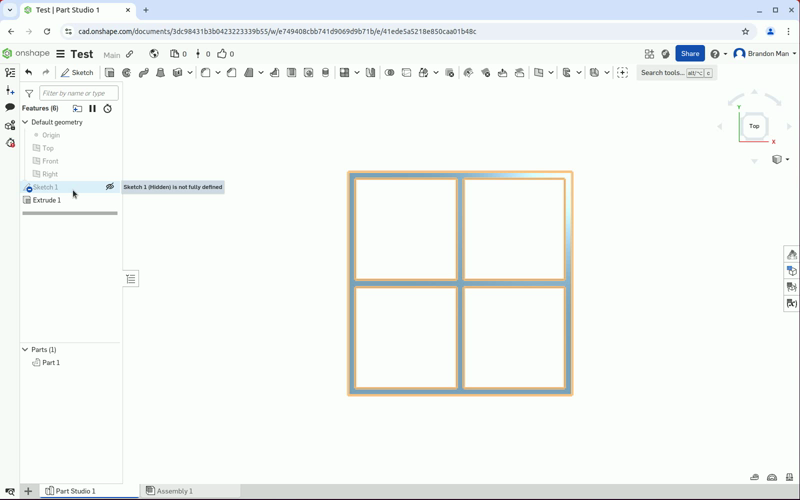
click(73, 189)
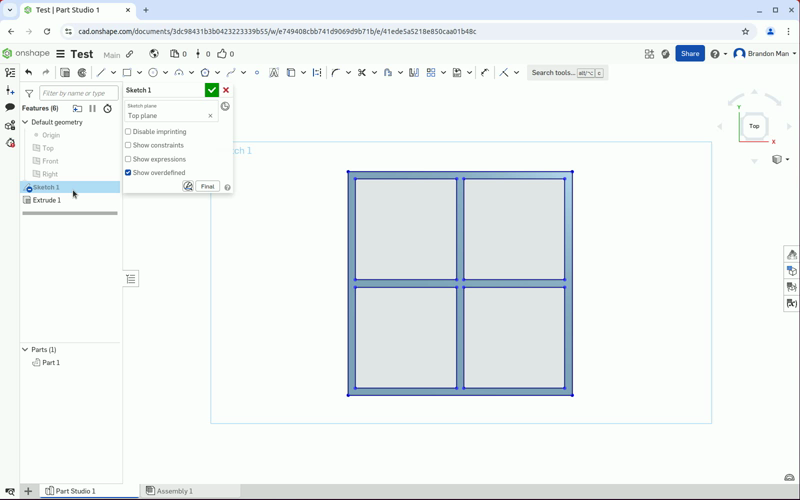
mouse_move(229, 92)
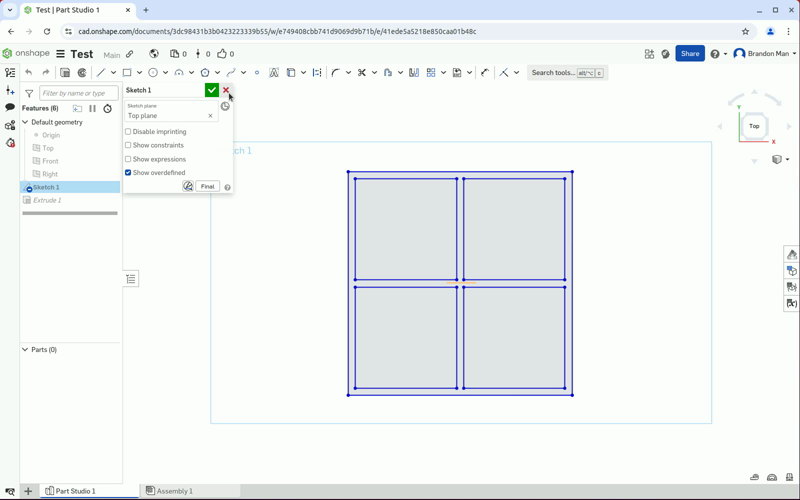
click(229, 92)
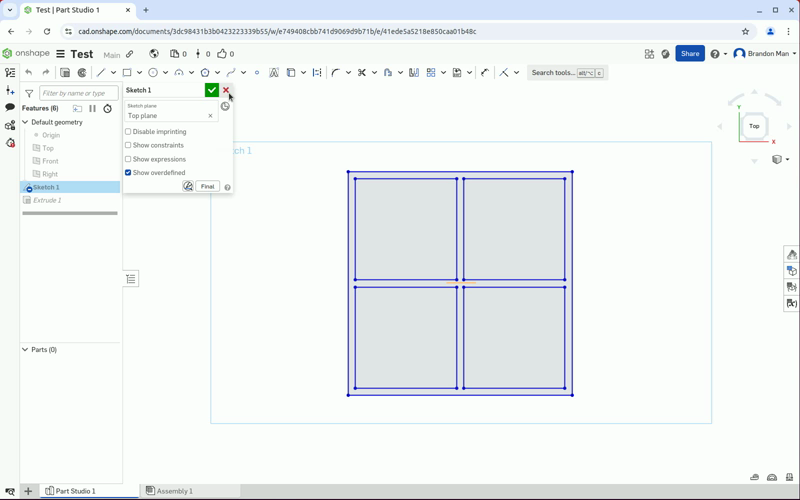
key(shift+s)
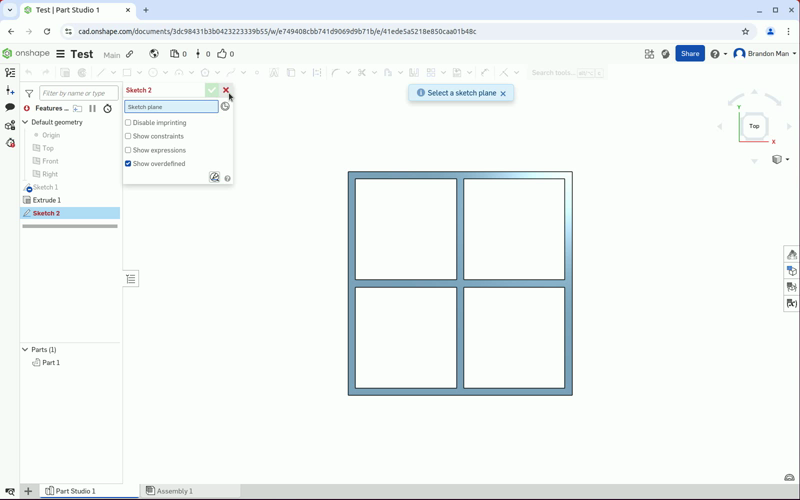
mouse_move(73, 150)
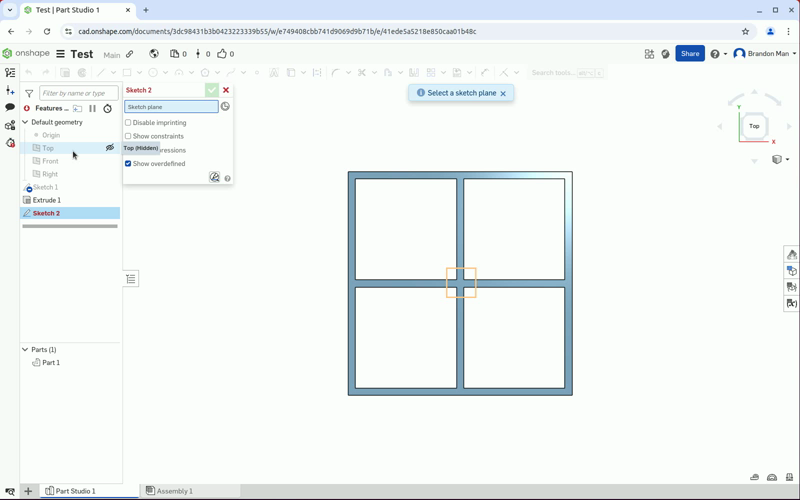
click(73, 150)
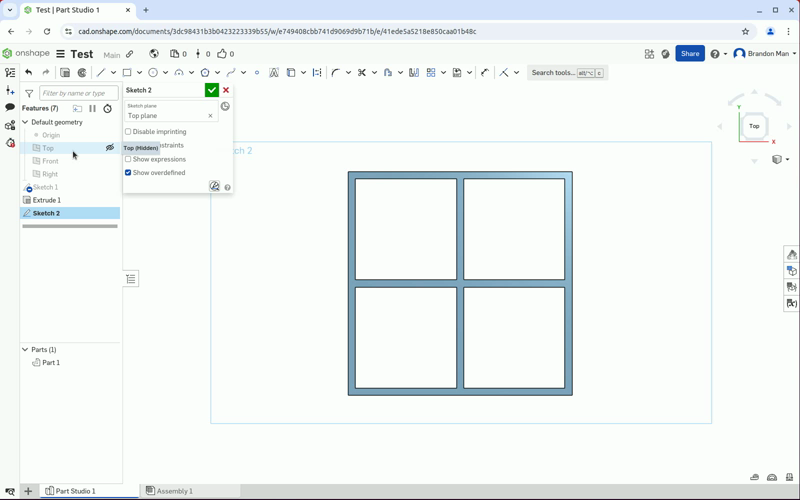
mouse_move(73, 352)
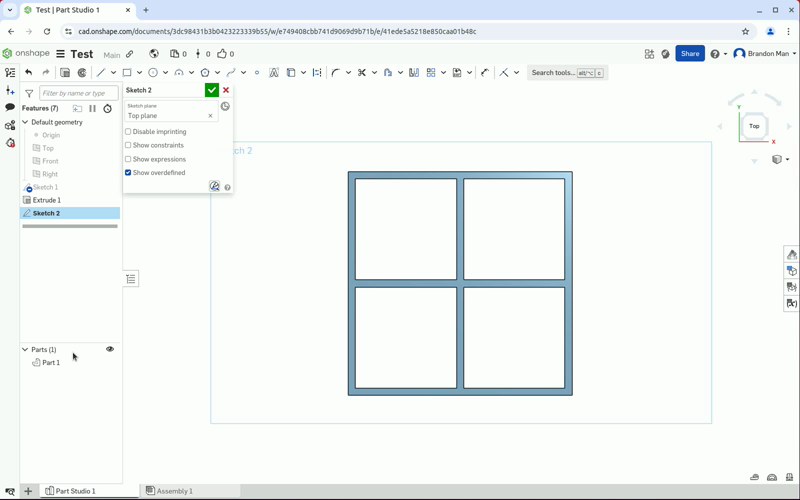
key(y)
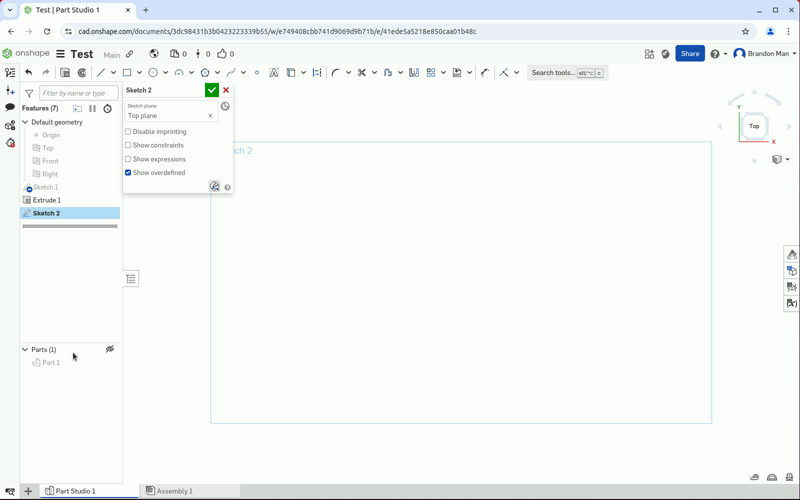
key(l)
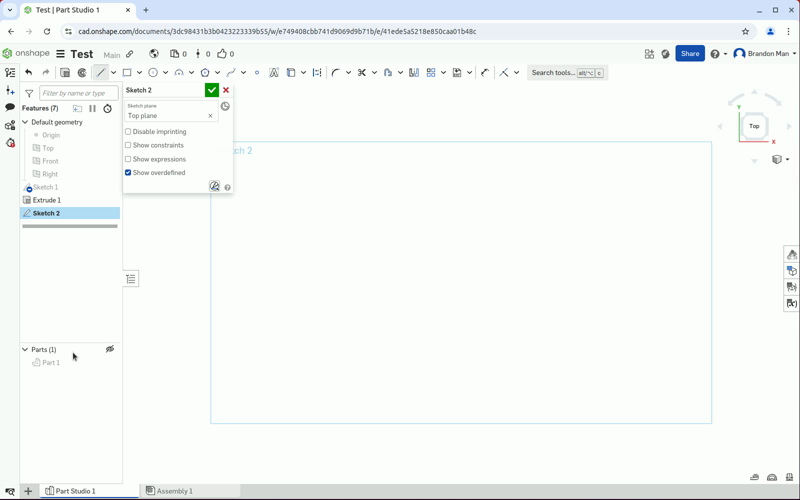
key_down(shift)
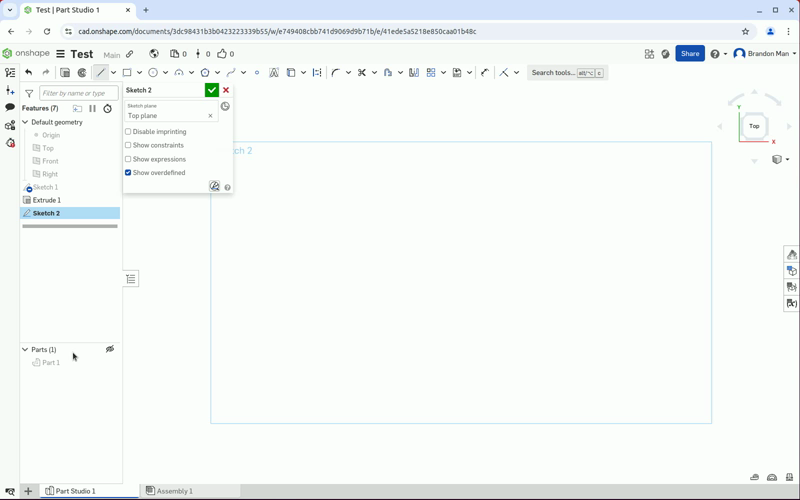
mouse_move(356, 279)
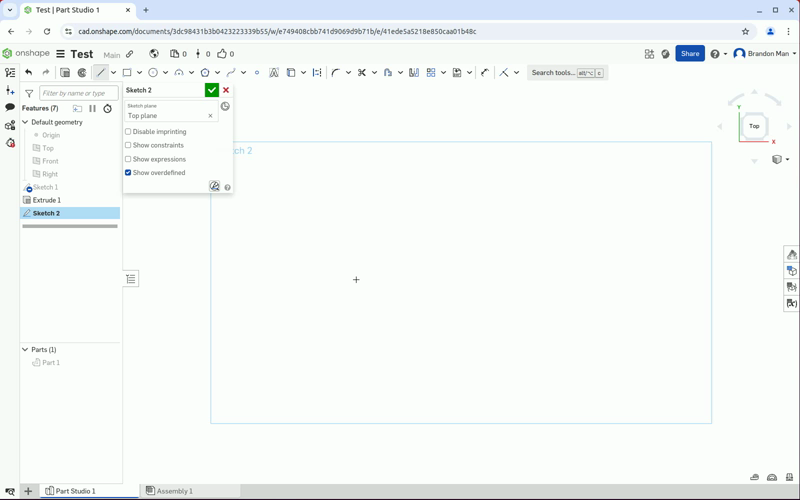
click(356, 279)
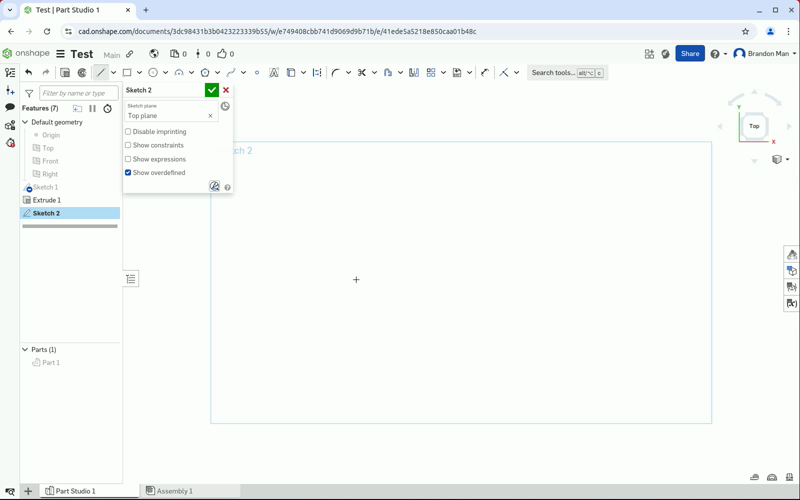
key_up(shift)
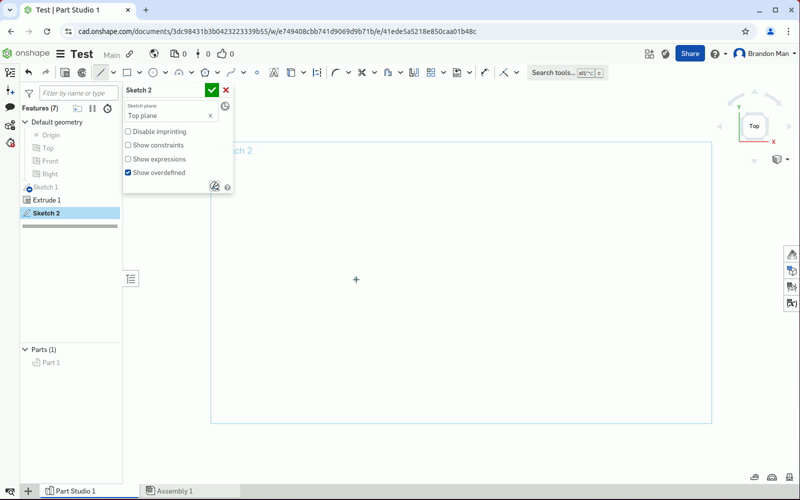
key_down(shift)
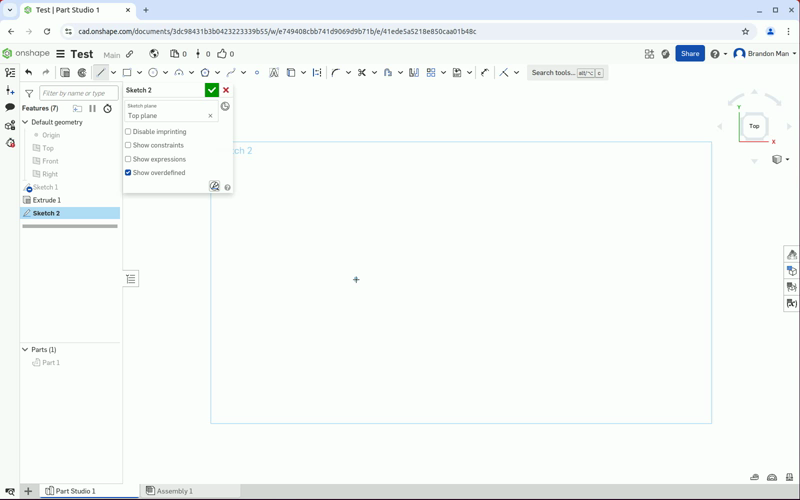
mouse_move(457, 279)
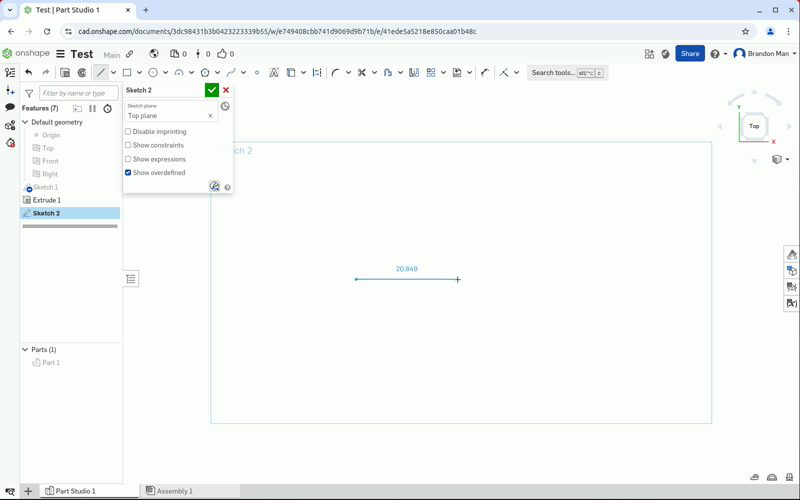
click(457, 279)
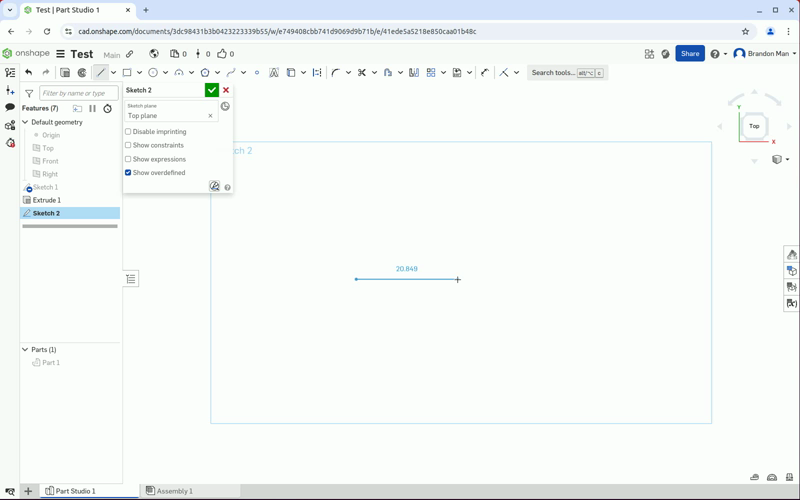
key_up(shift)
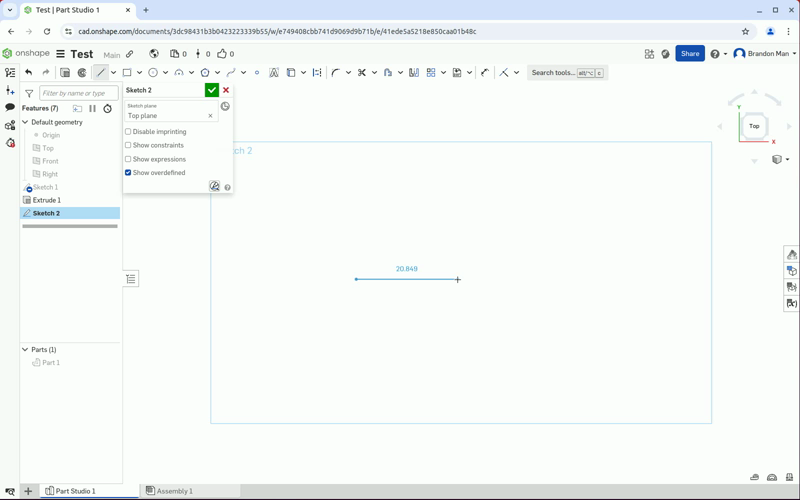
key_down(shift)
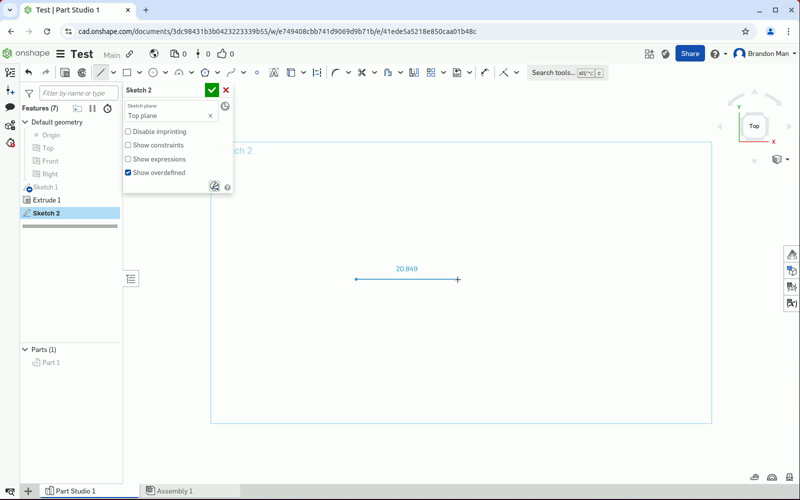
mouse_move(457, 178)
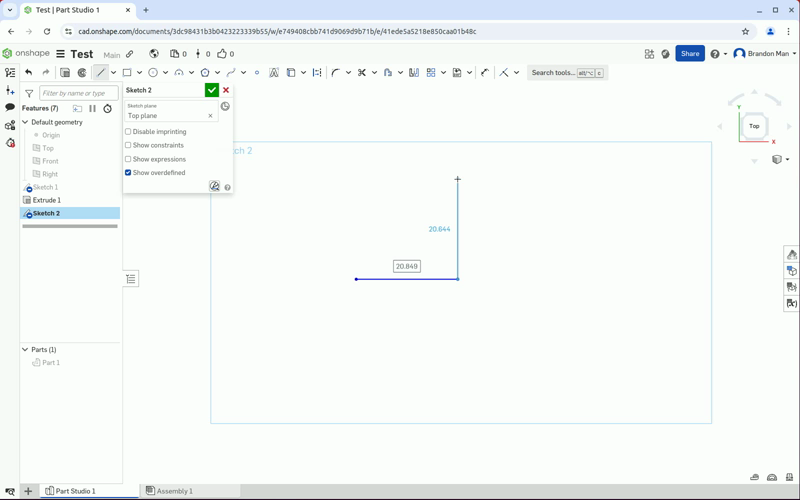
click(457, 178)
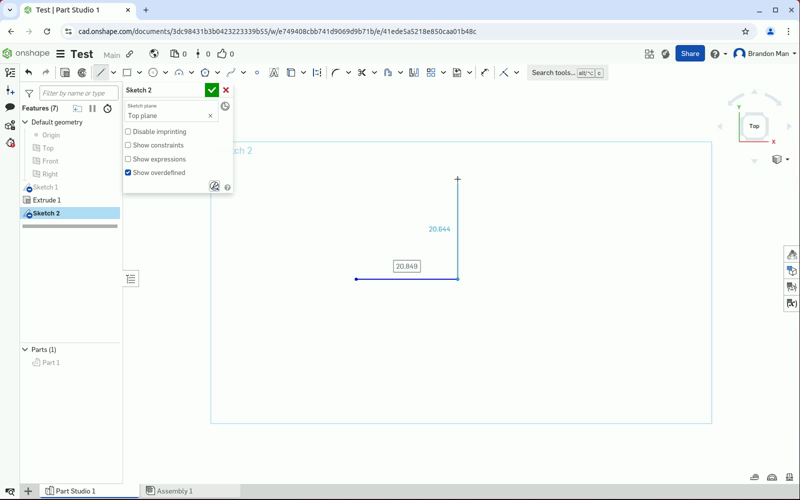
key_up(shift)
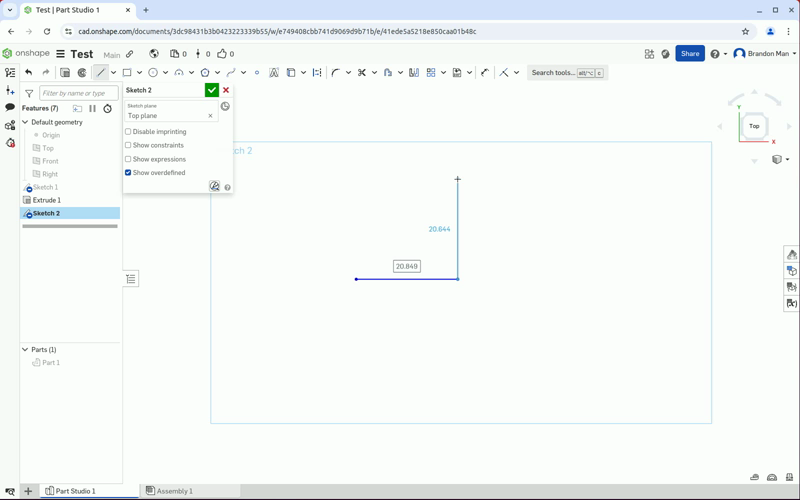
key_down(shift)
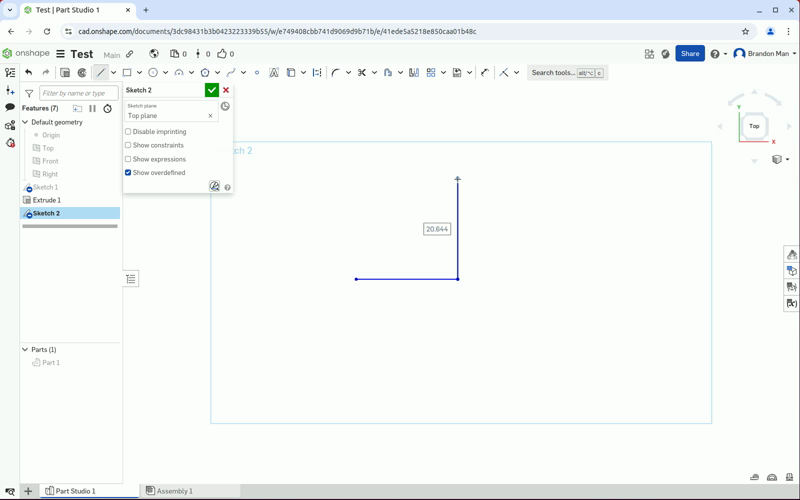
mouse_move(356, 178)
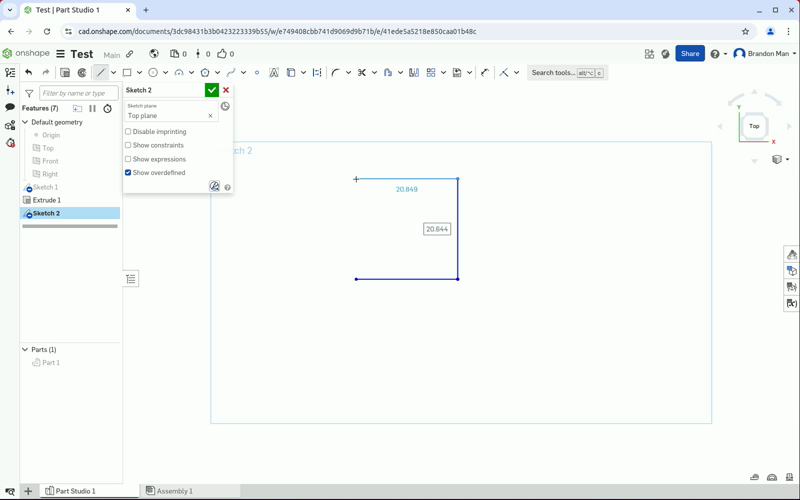
click(356, 178)
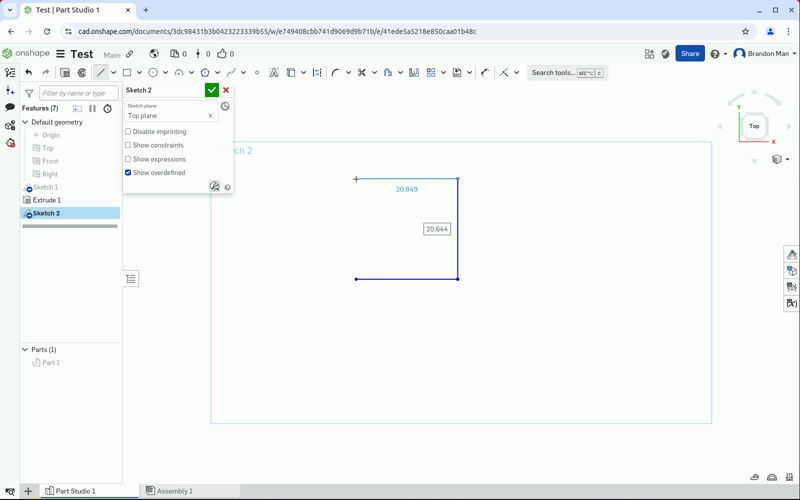
key_up(shift)
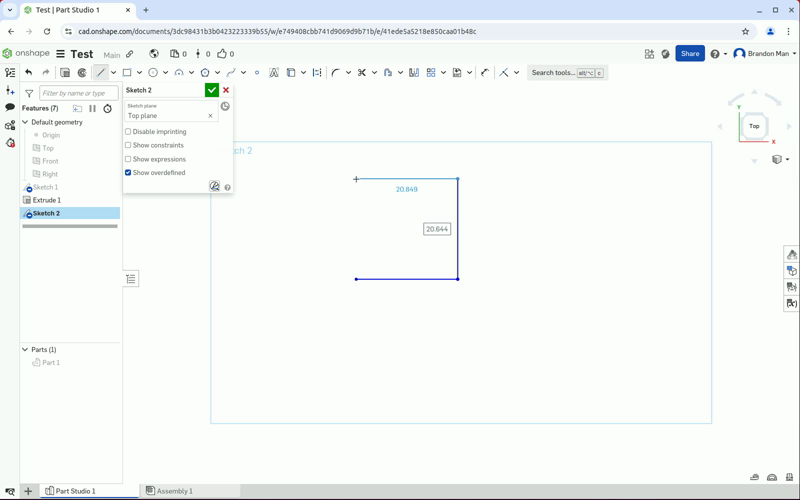
key_down(shift)
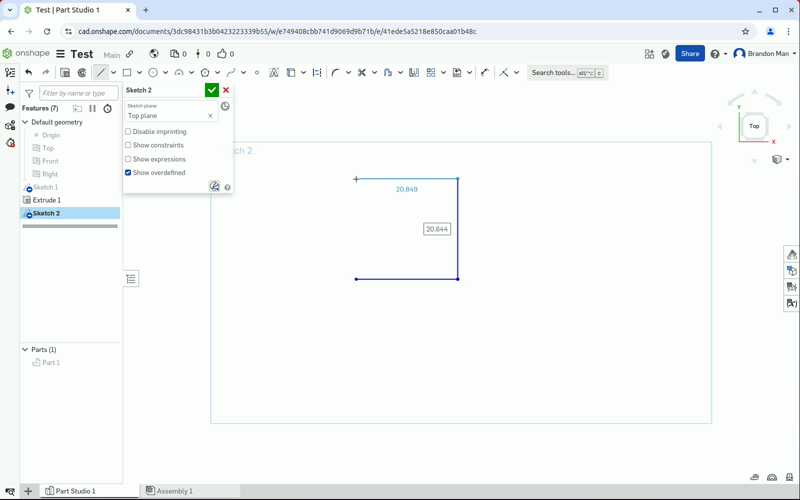
mouse_move(356, 279)
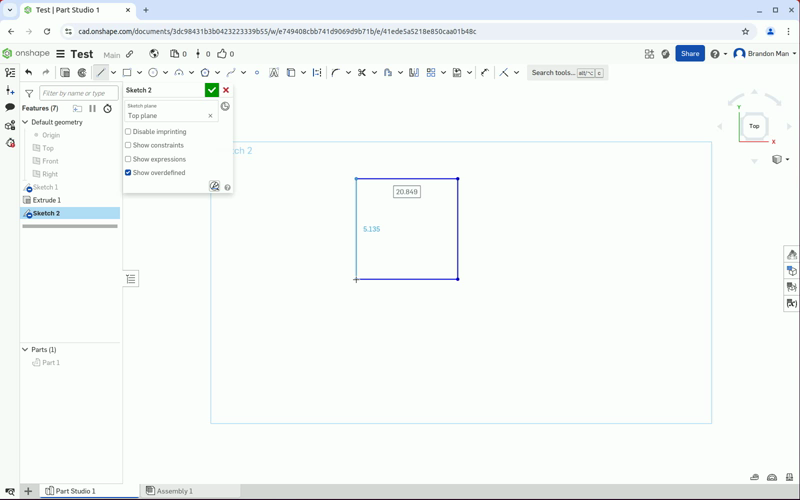
key_up(shift)
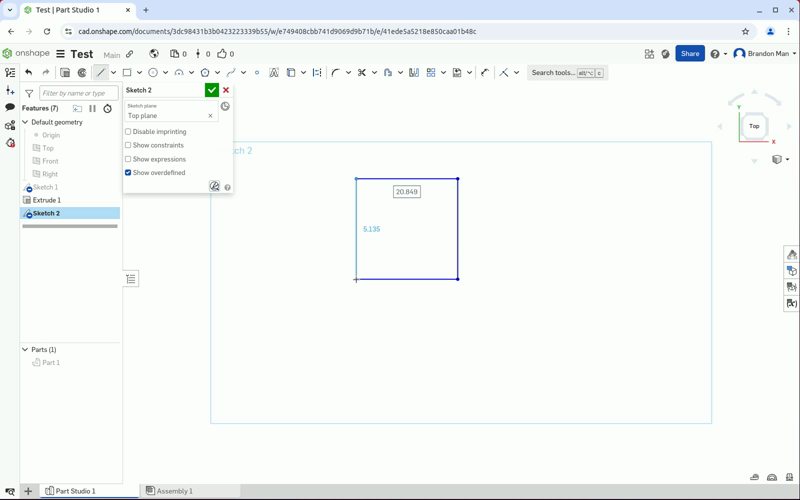
click(356, 279)
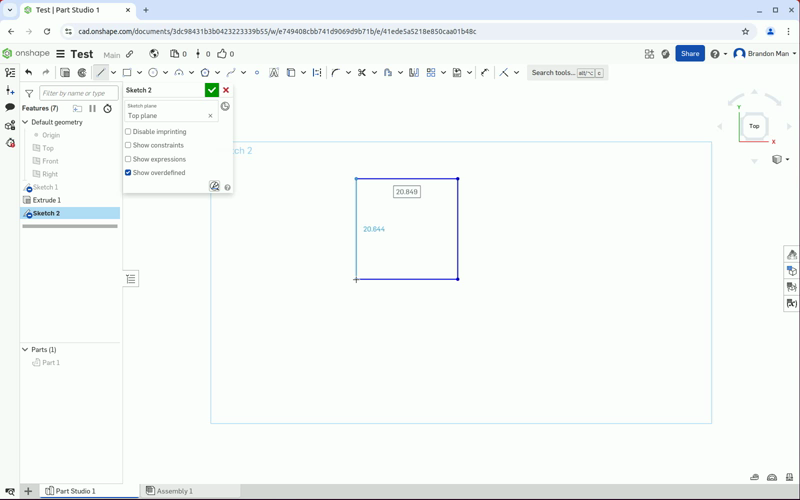
key(esc)
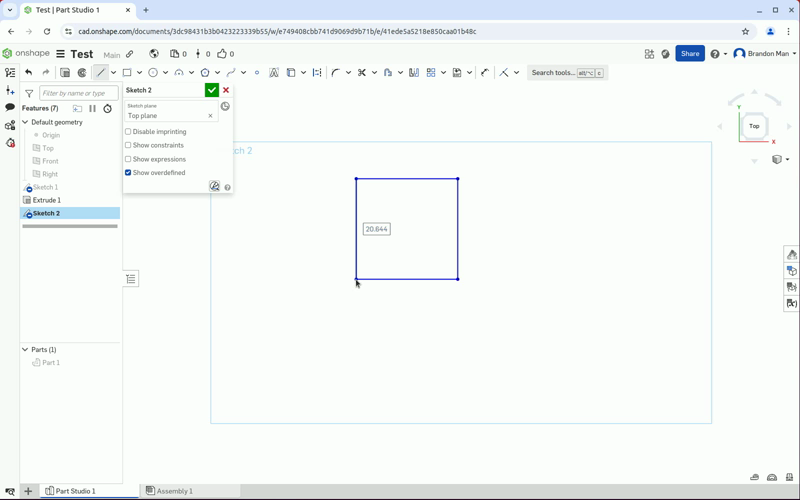
mouse_move(385, 234)
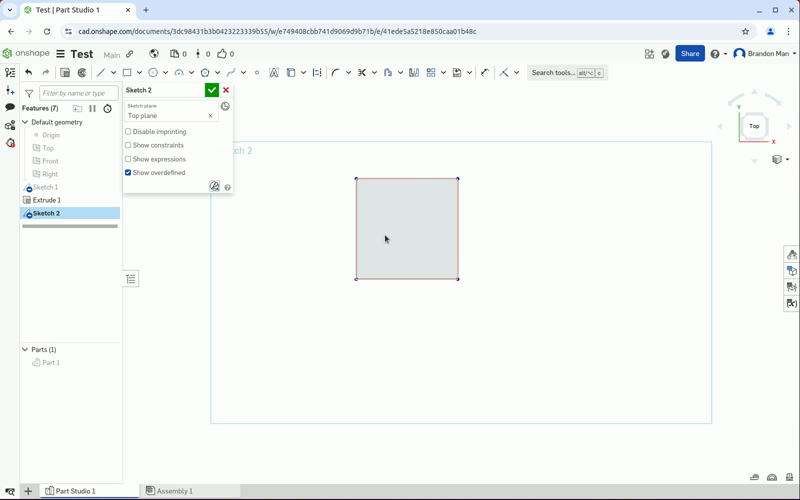
click(385, 234)
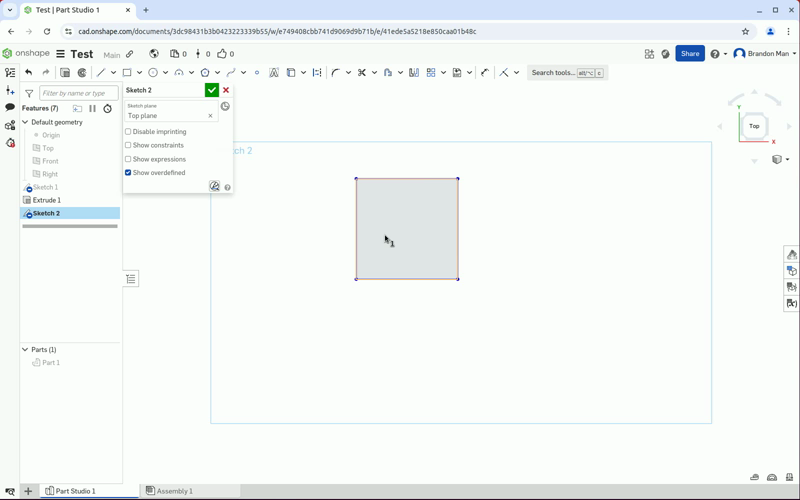
mouse_move(73, 352)
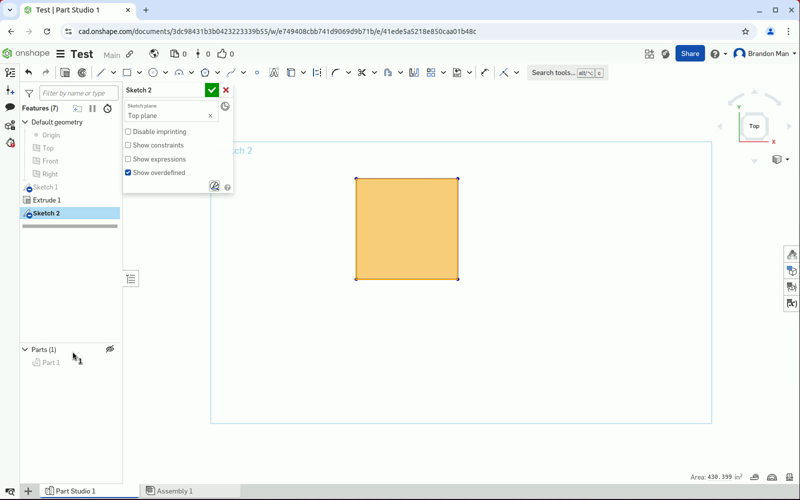
key(shift+y)
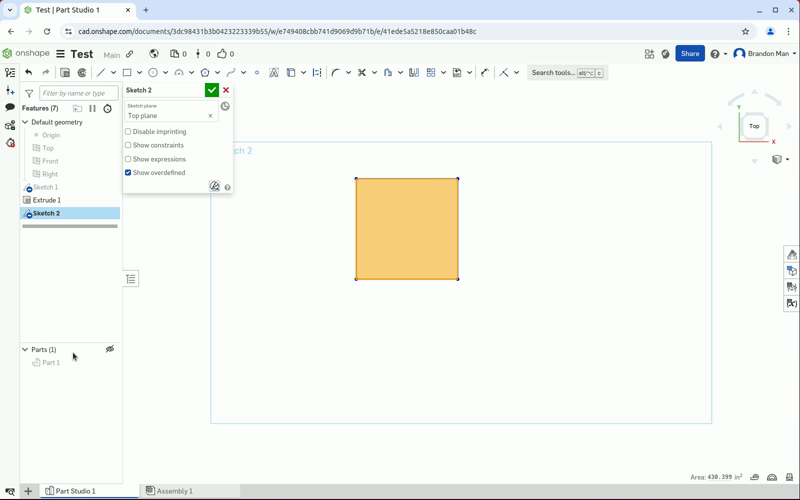
key(shift+e)
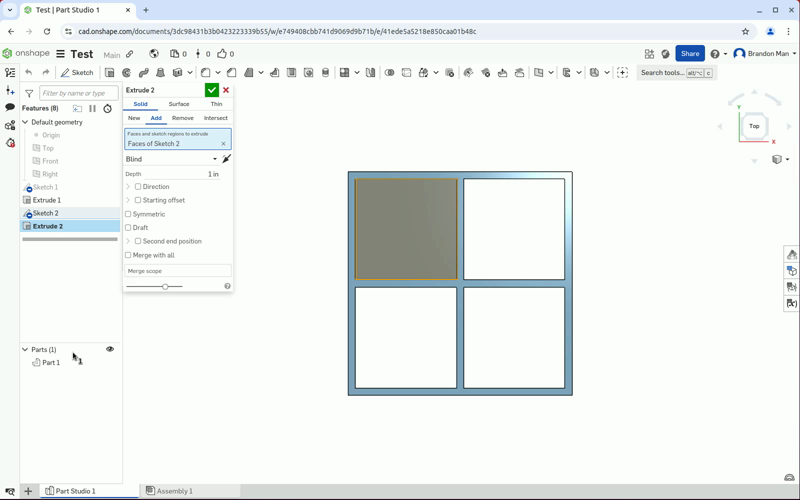
mouse_move(143, 106)
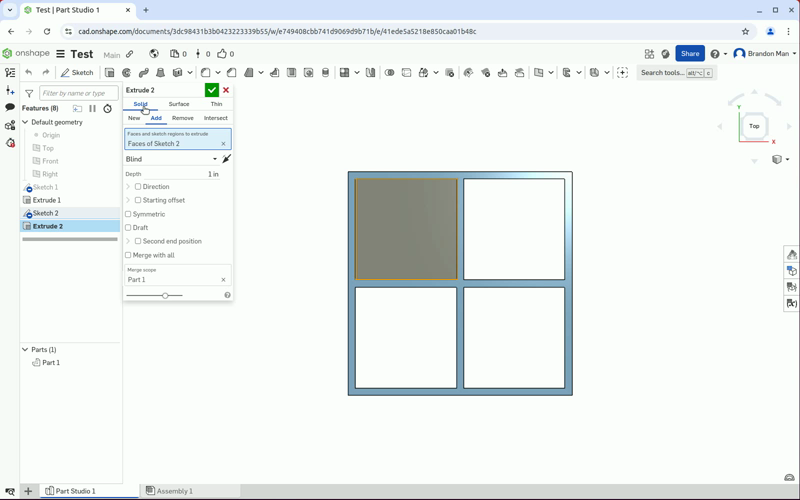
click(143, 106)
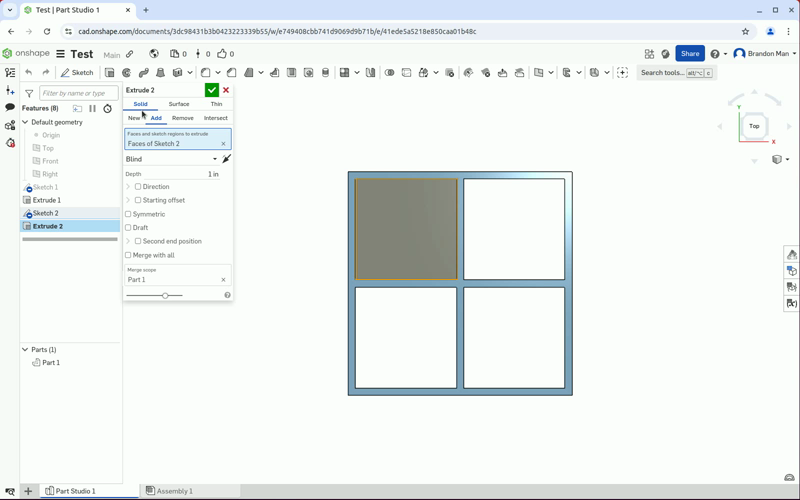
mouse_move(137, 120)
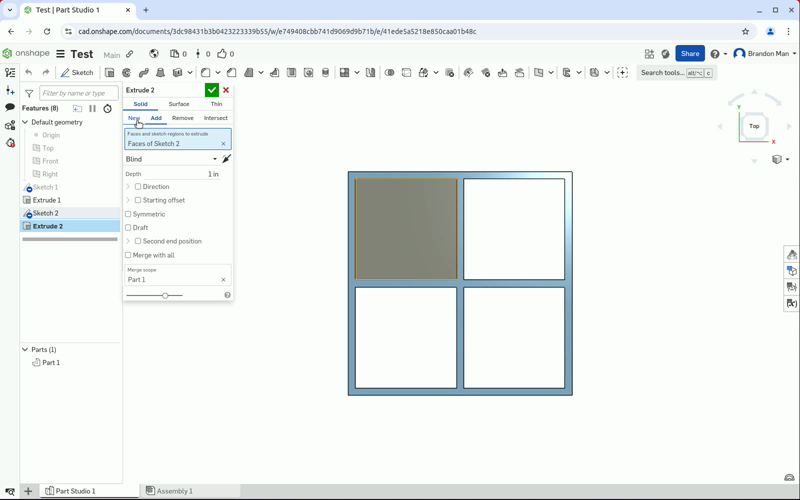
click(137, 120)
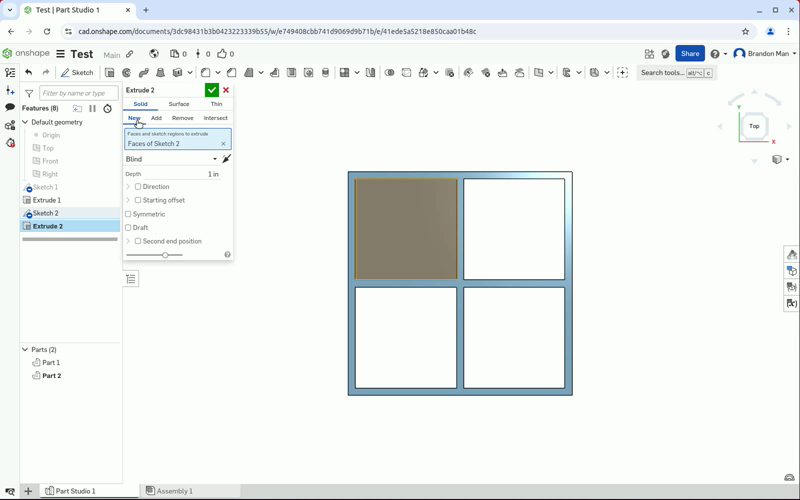
key(tab, 4)
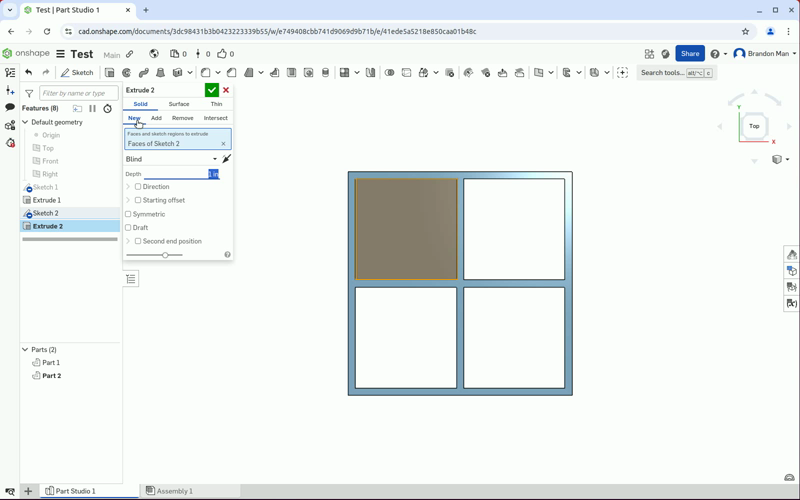
text(-0.482)
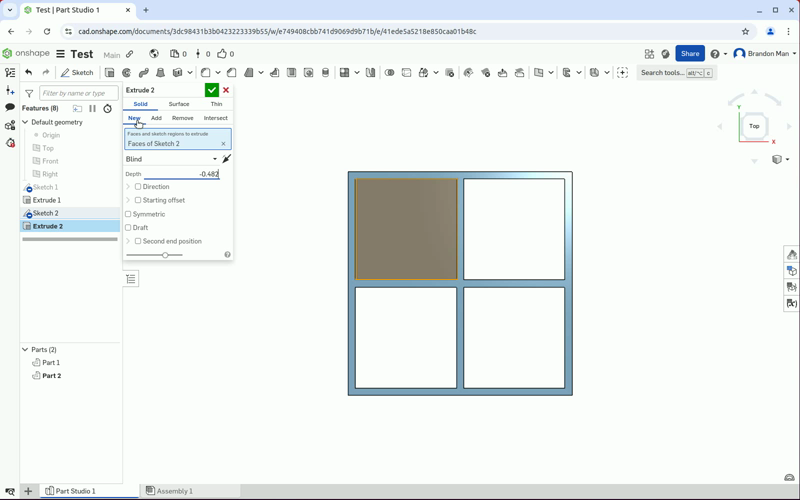
key(tab, 3)
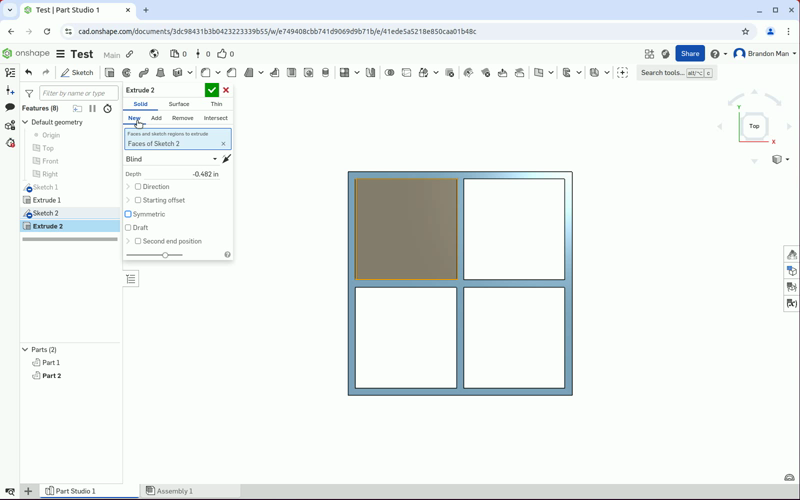
key(space)
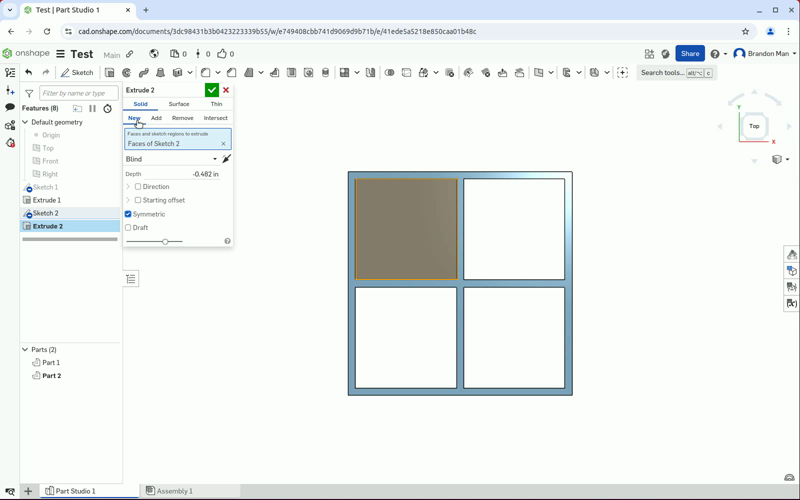
key(enter)
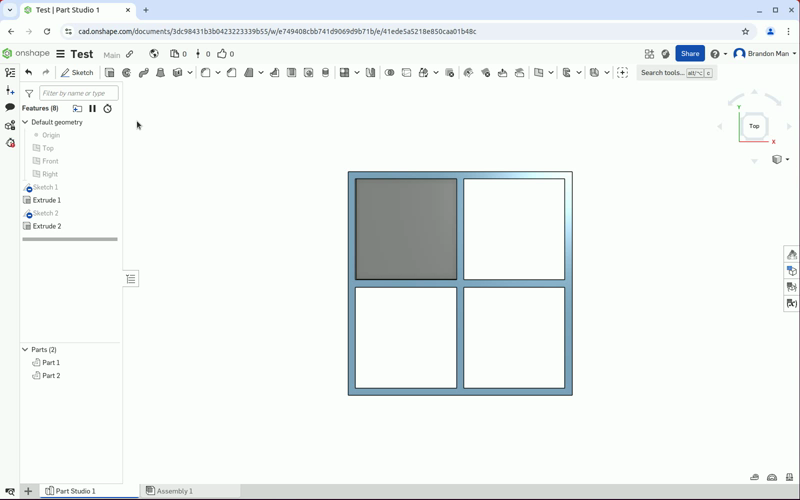
key(shift+h)
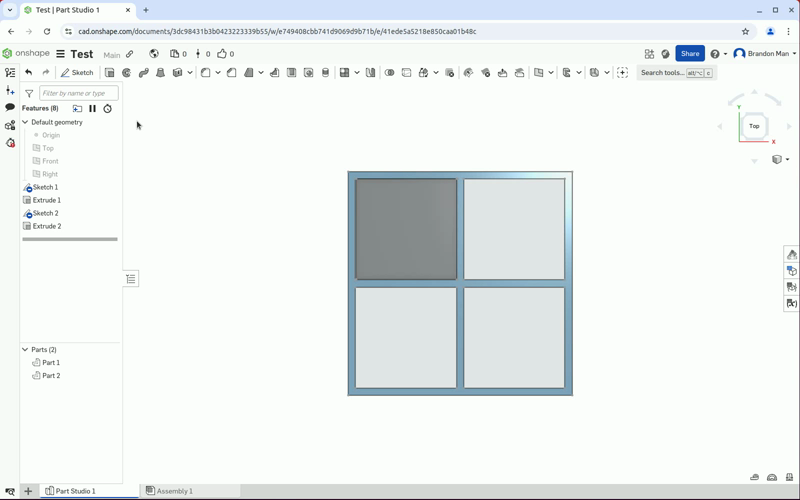
key(shift+h)
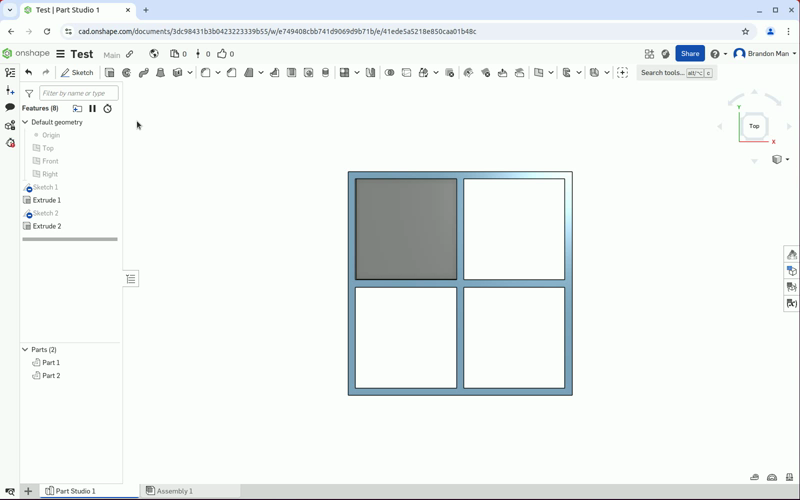
mouse_move(73, 189)
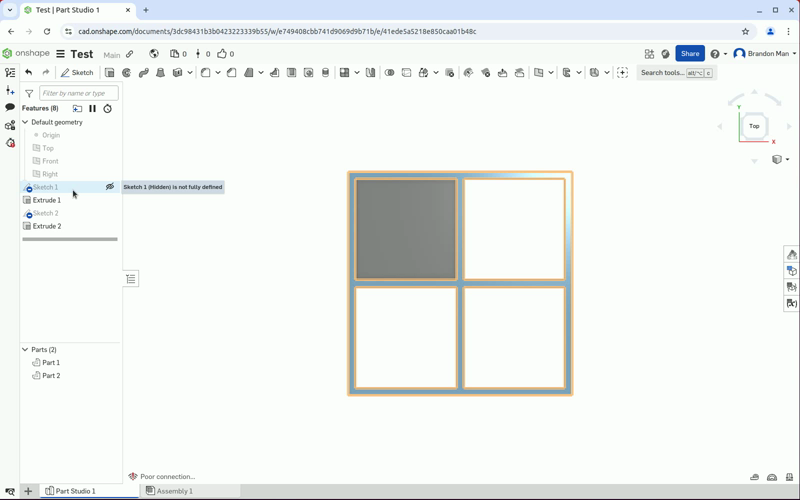
click(73, 189)
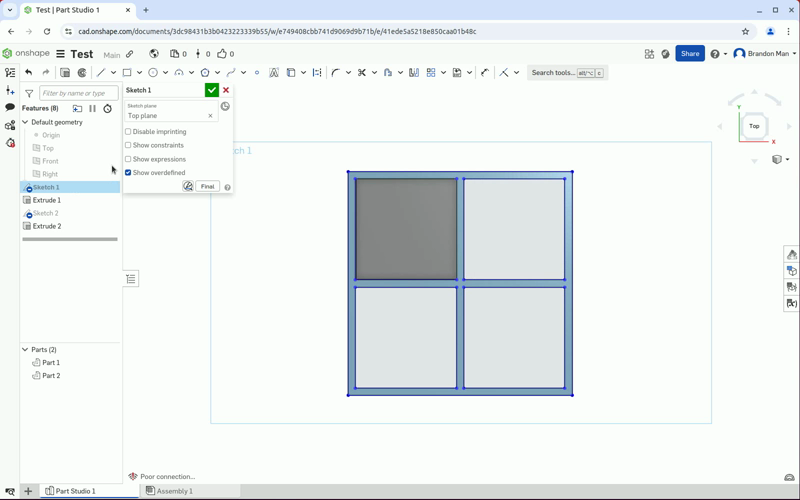
mouse_move(229, 92)
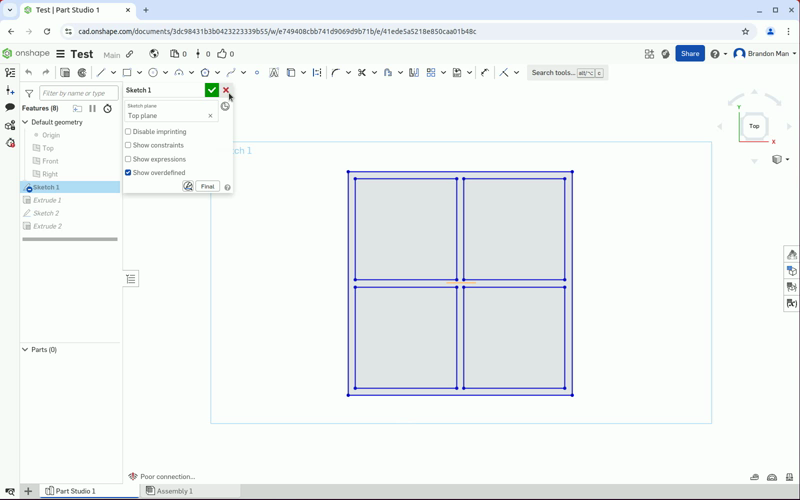
click(229, 92)
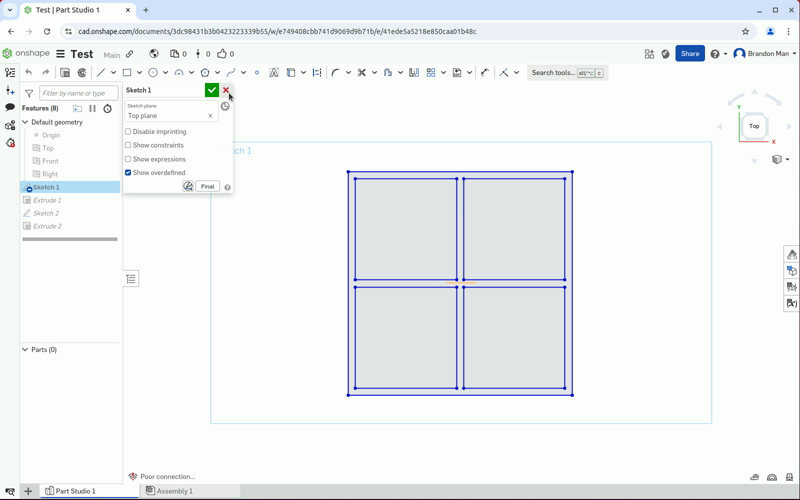
key(shift+s)
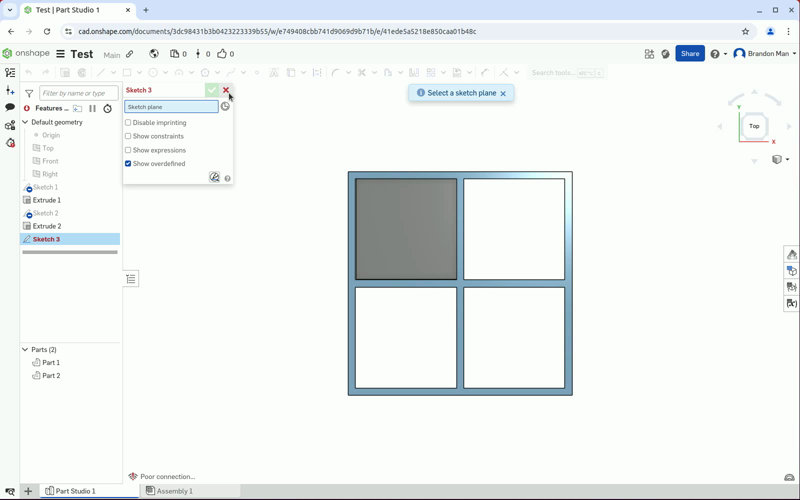
mouse_move(73, 150)
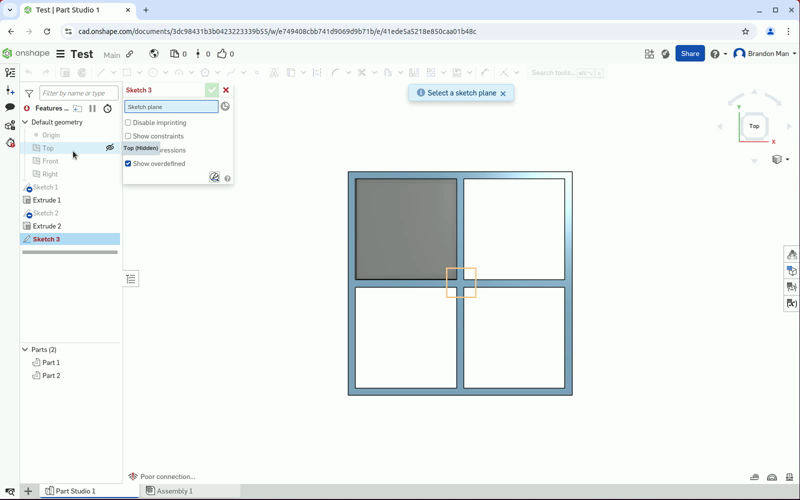
click(73, 150)
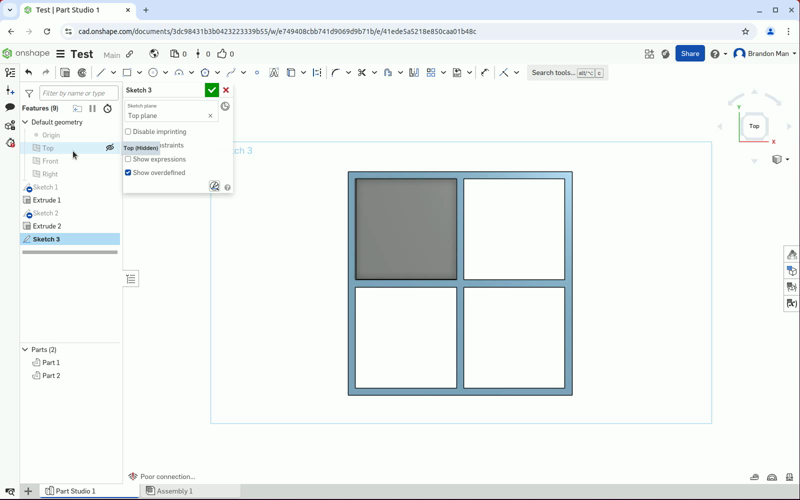
mouse_move(73, 352)
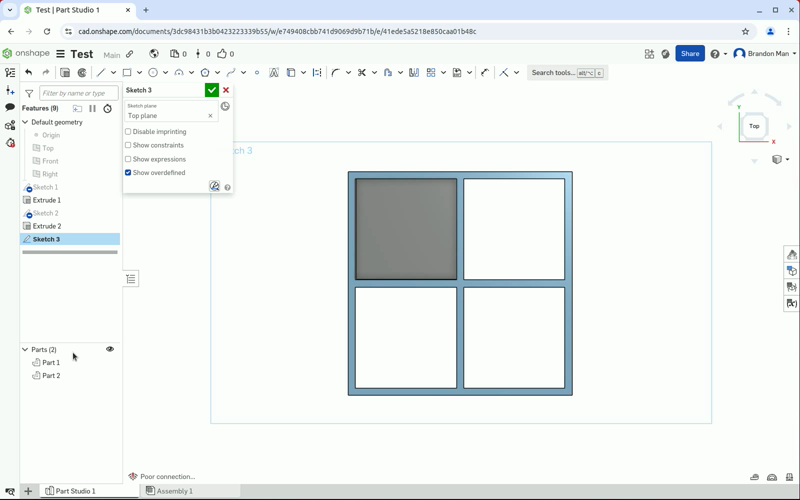
key(y)
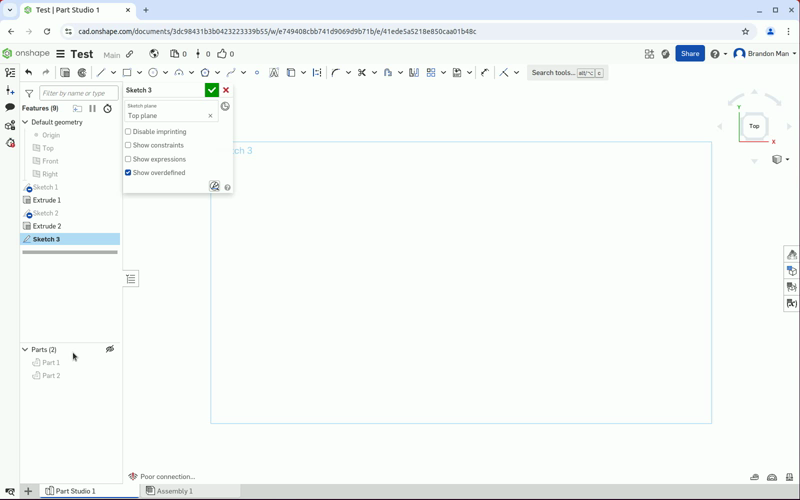
key(l)
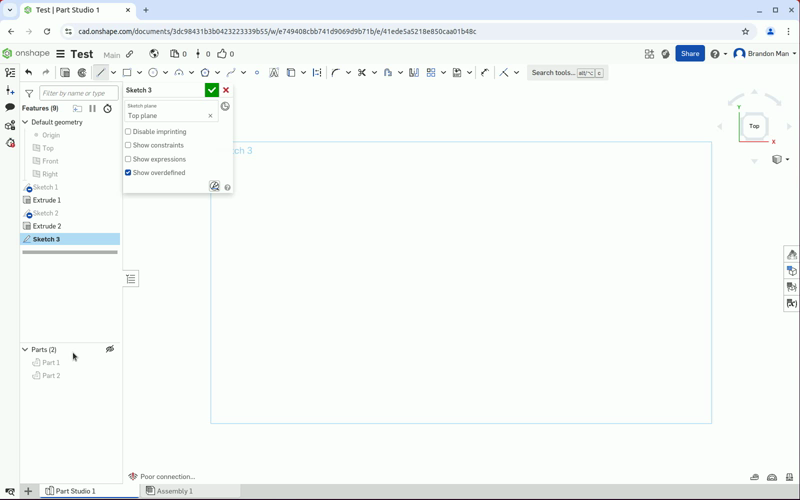
key_down(shift)
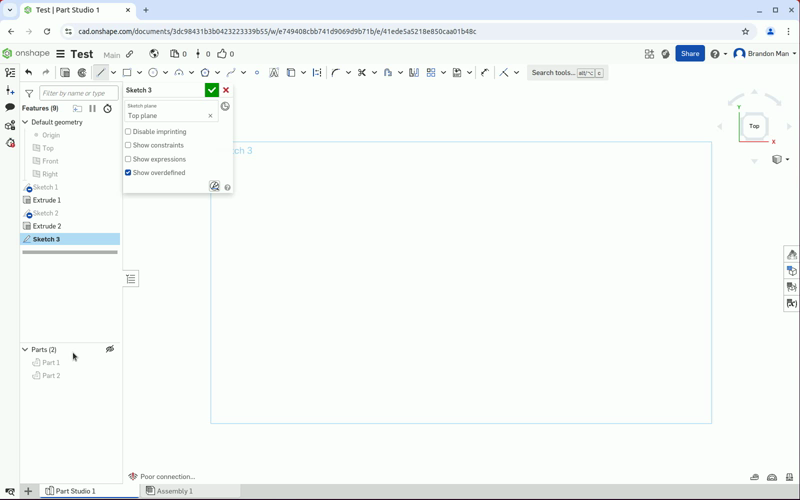
mouse_move(464, 279)
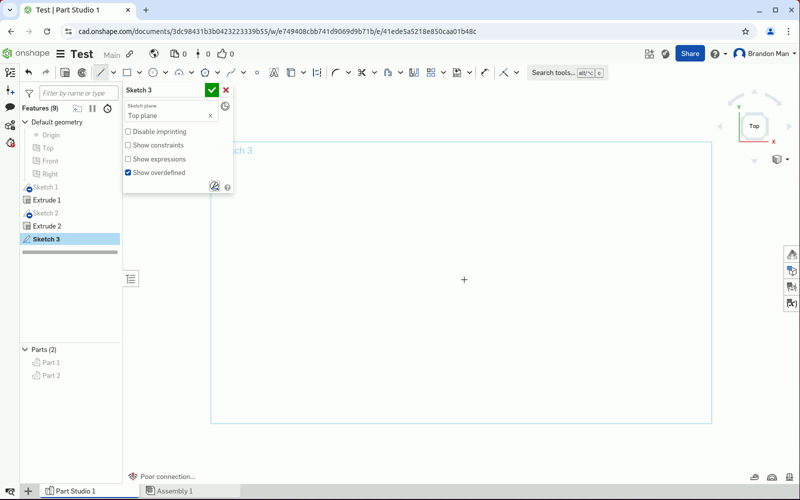
click(464, 279)
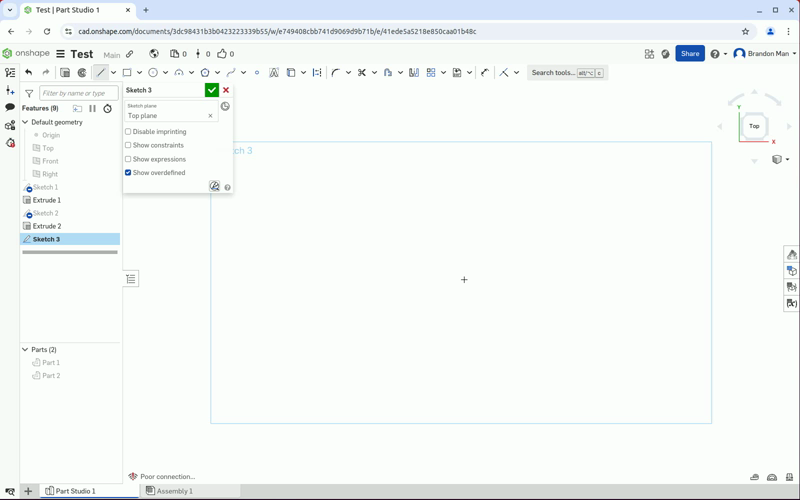
key_up(shift)
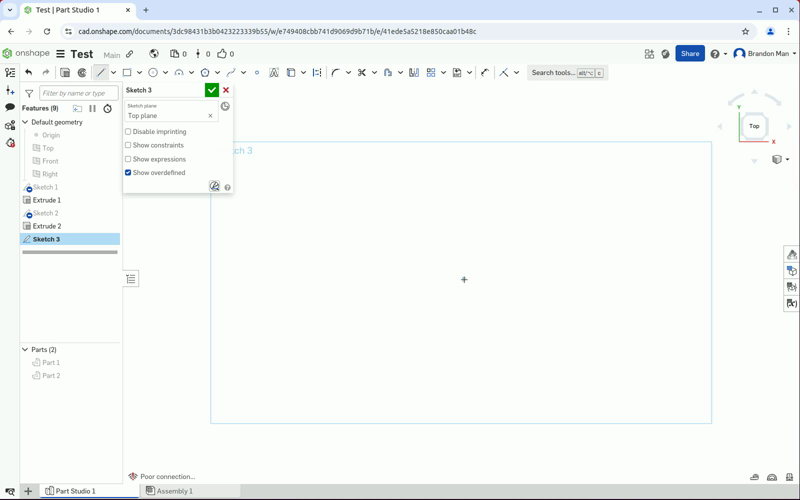
key_down(shift)
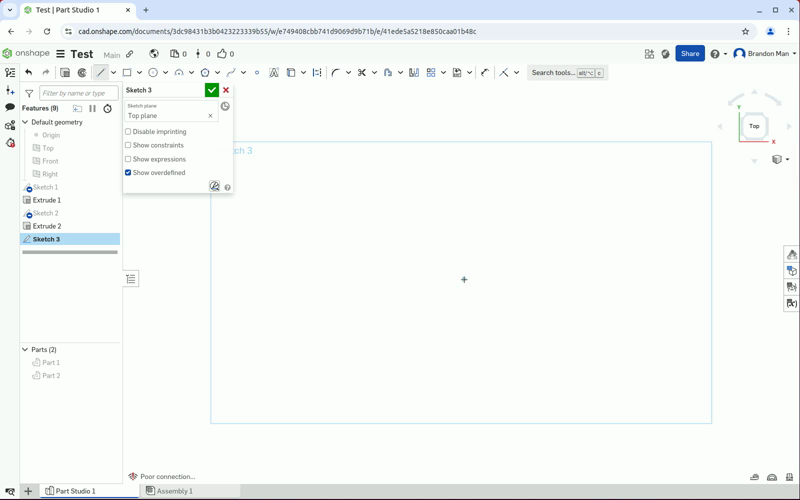
mouse_move(565, 279)
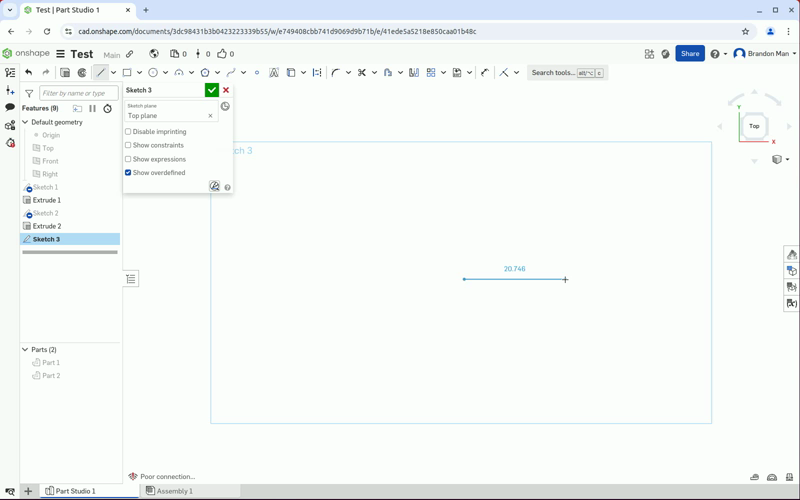
click(565, 279)
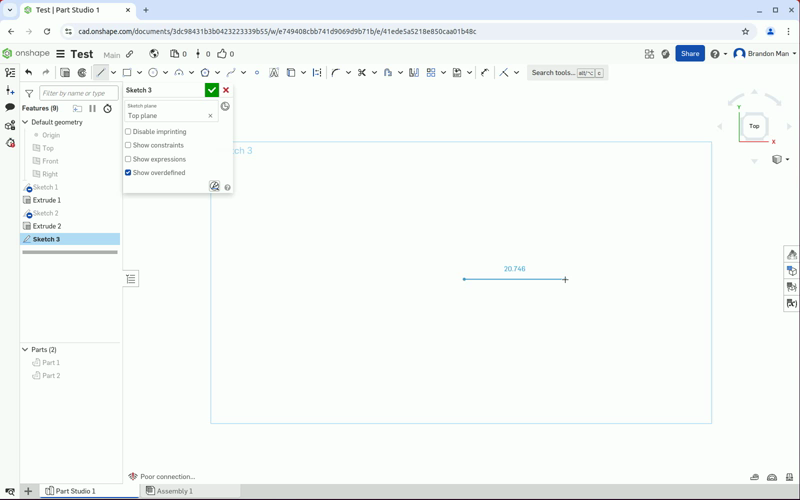
key_up(shift)
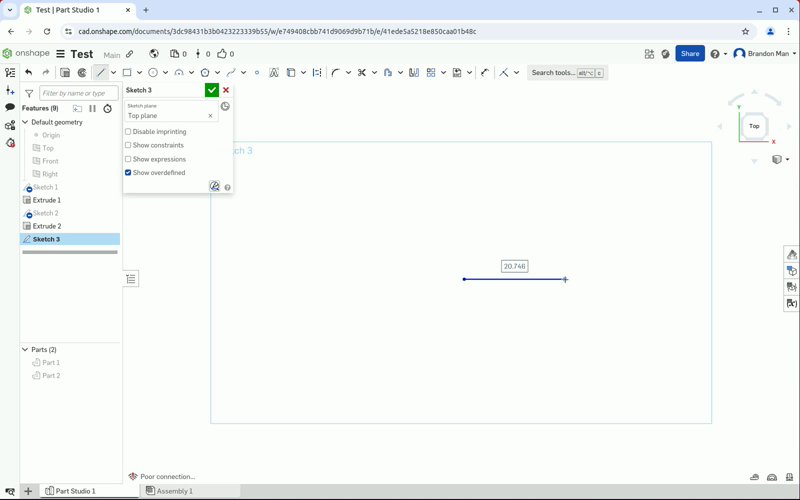
key_down(shift)
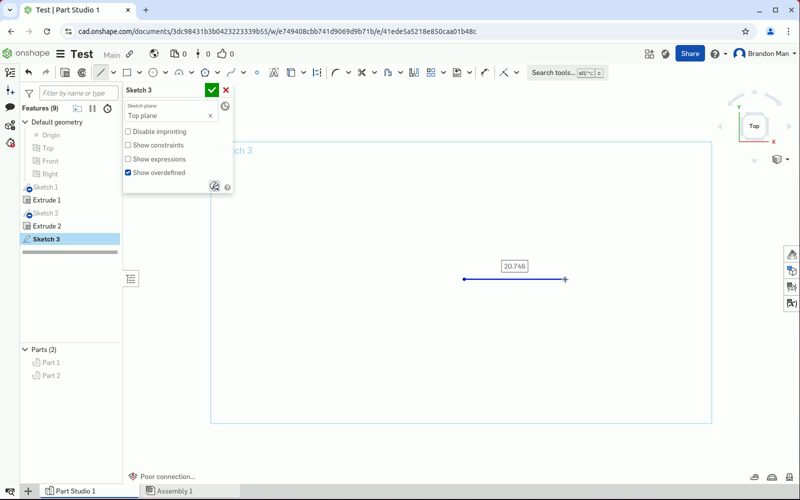
mouse_move(565, 178)
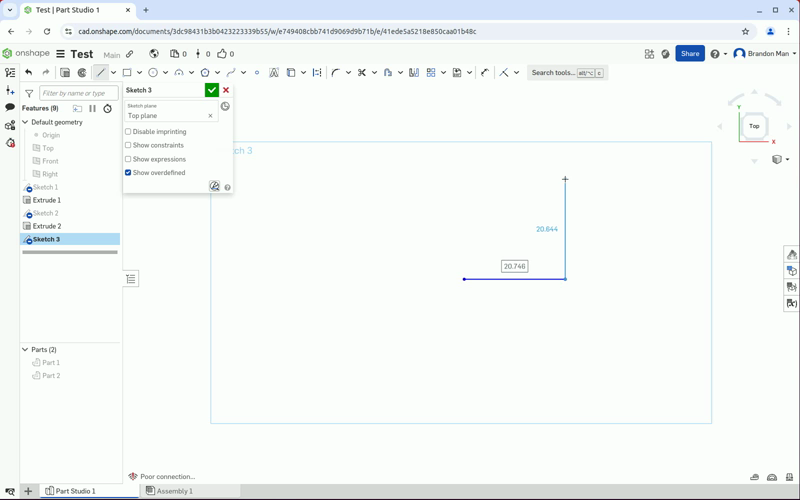
click(565, 178)
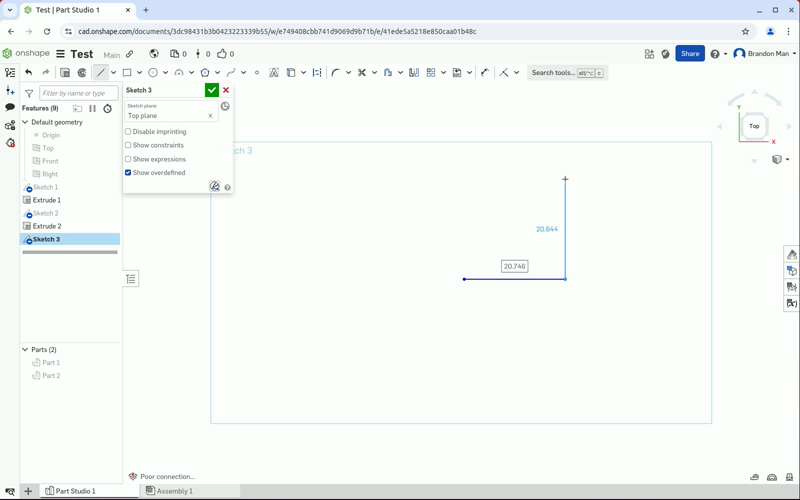
key_up(shift)
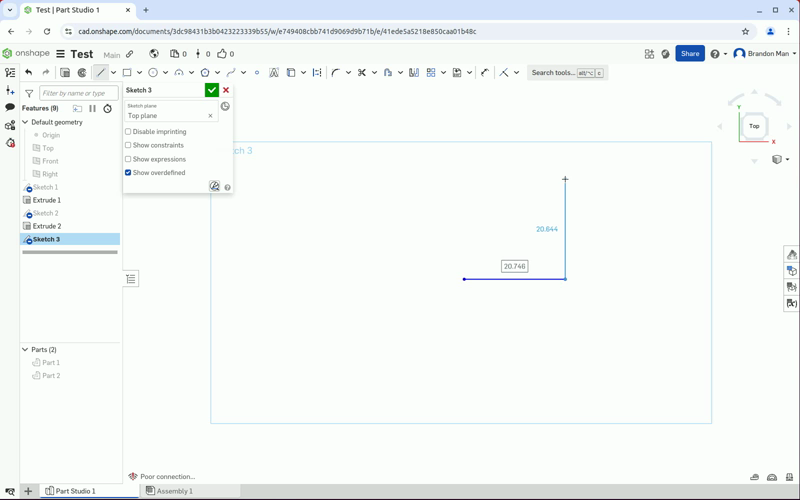
key_down(shift)
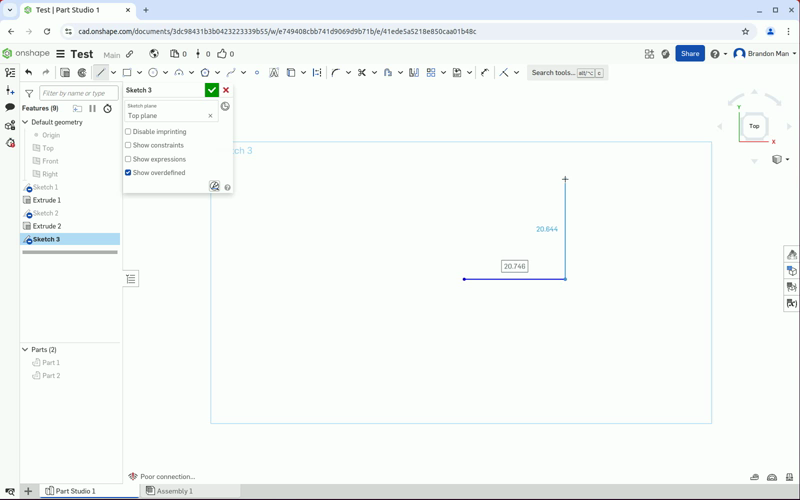
mouse_move(464, 178)
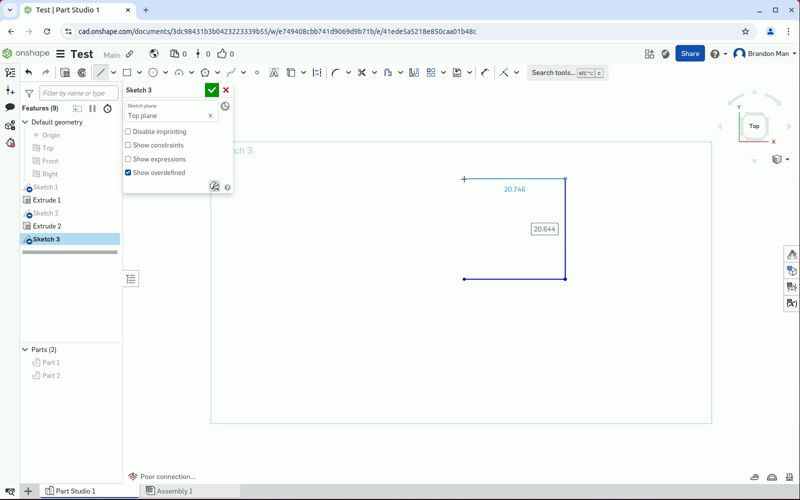
click(464, 178)
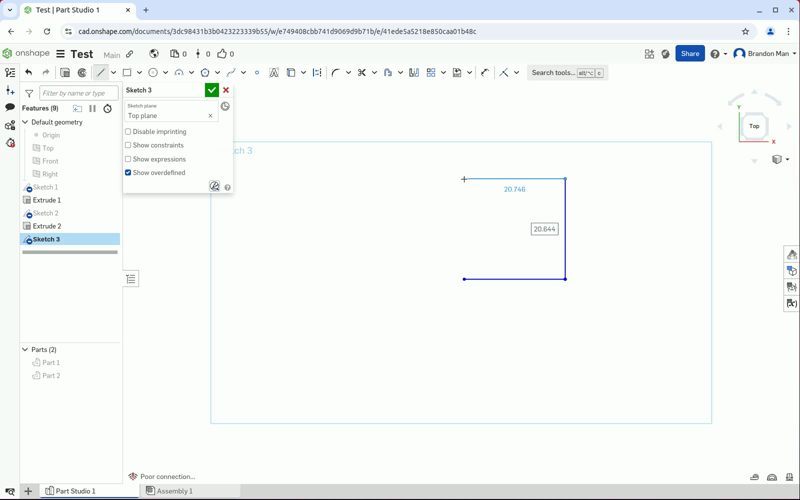
key_up(shift)
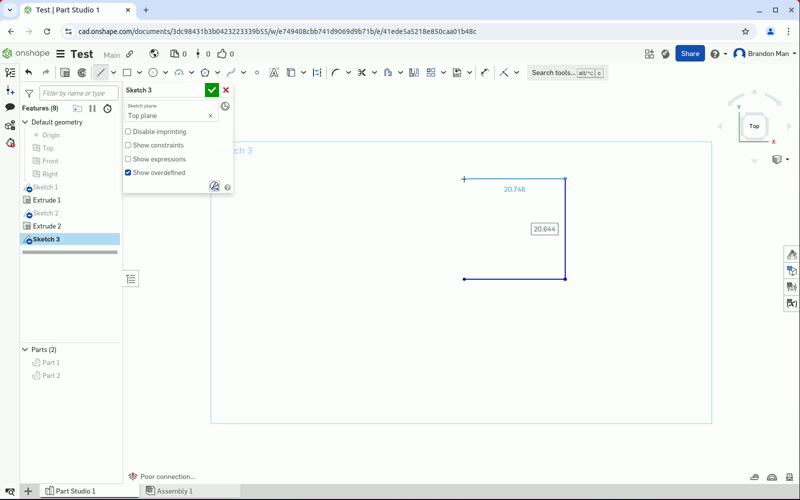
key_down(shift)
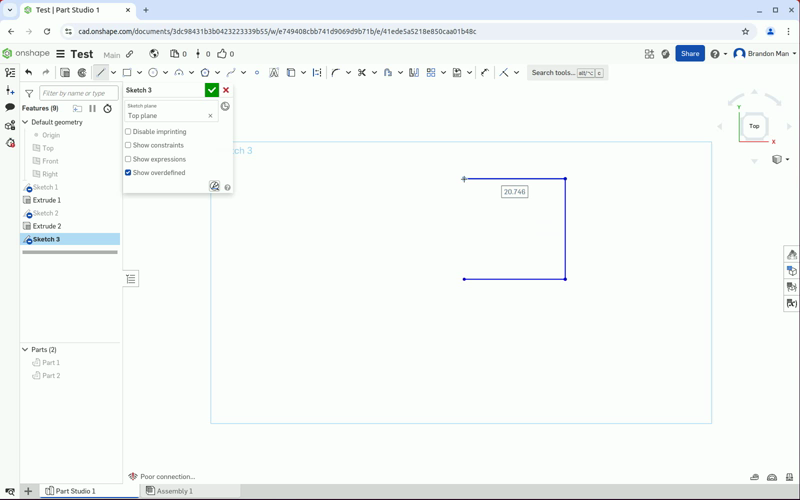
mouse_move(464, 279)
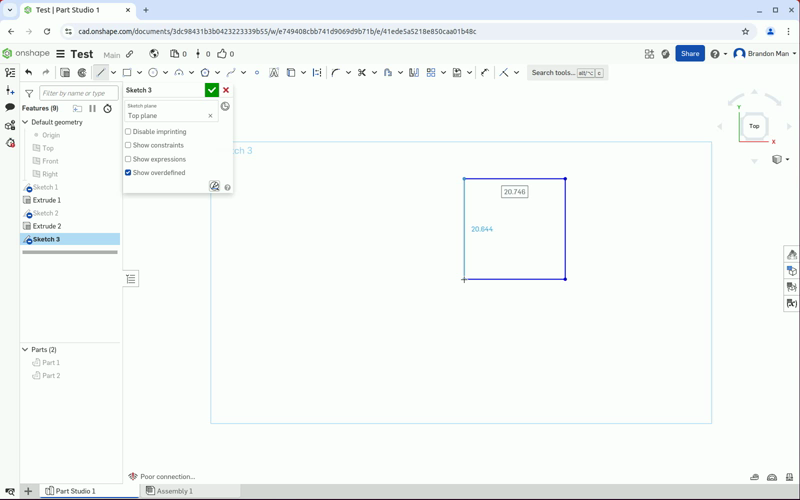
key_up(shift)
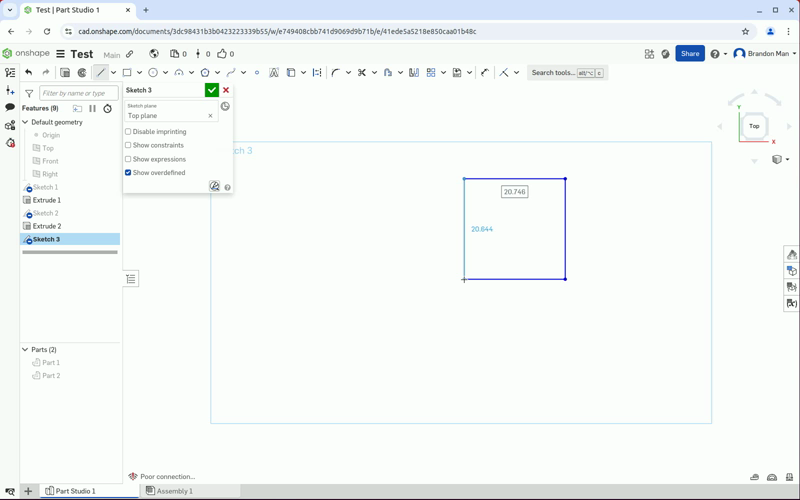
click(464, 279)
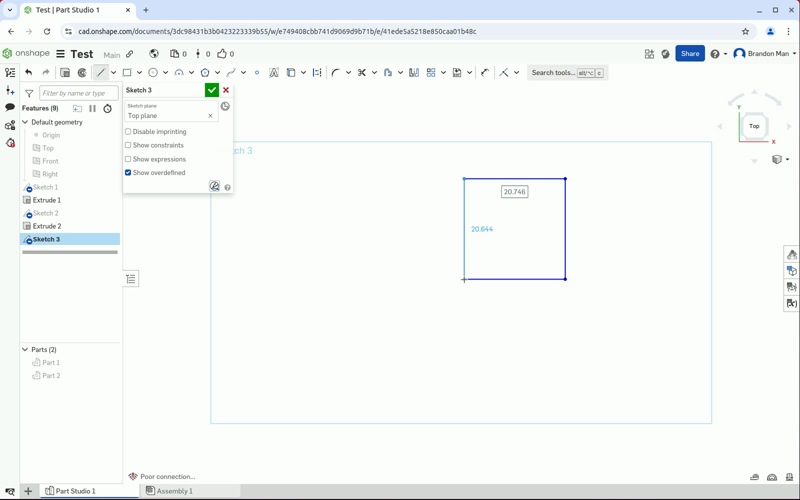
key(esc)
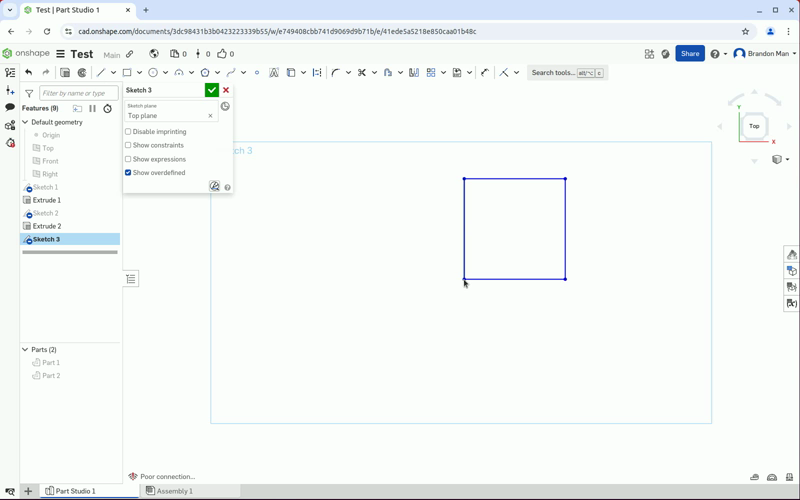
mouse_move(505, 204)
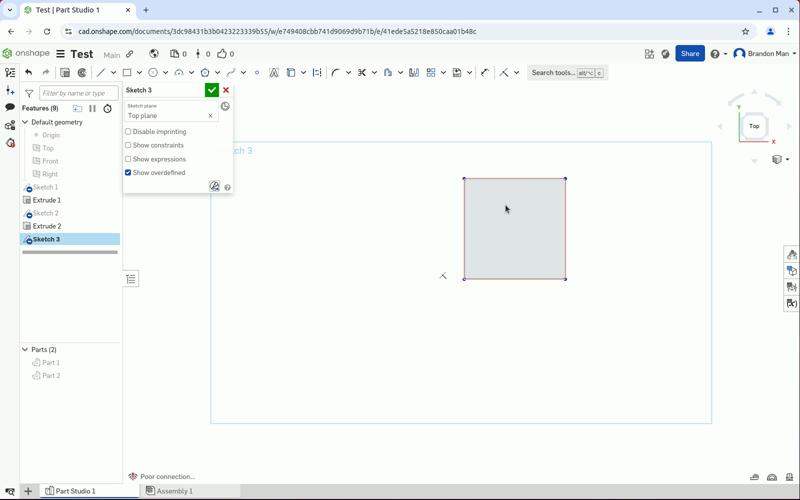
click(505, 204)
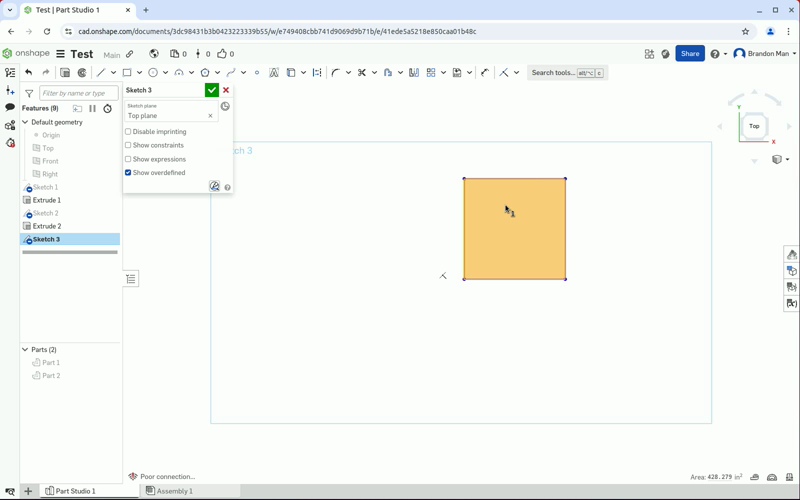
mouse_move(73, 352)
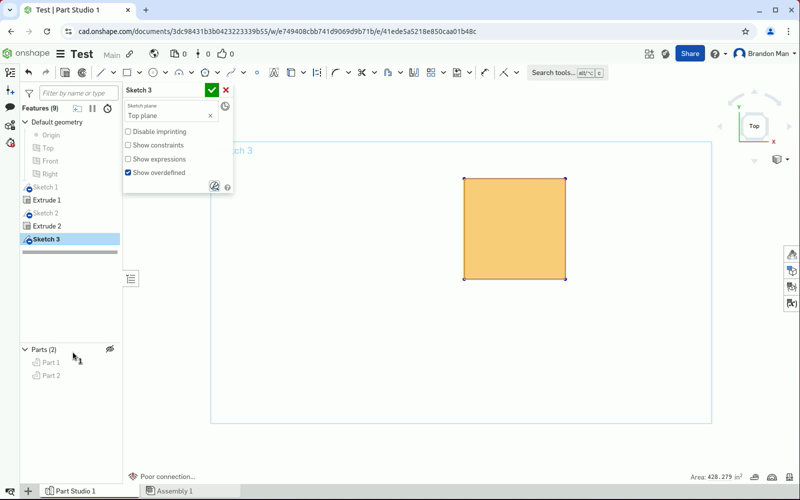
key(shift+y)
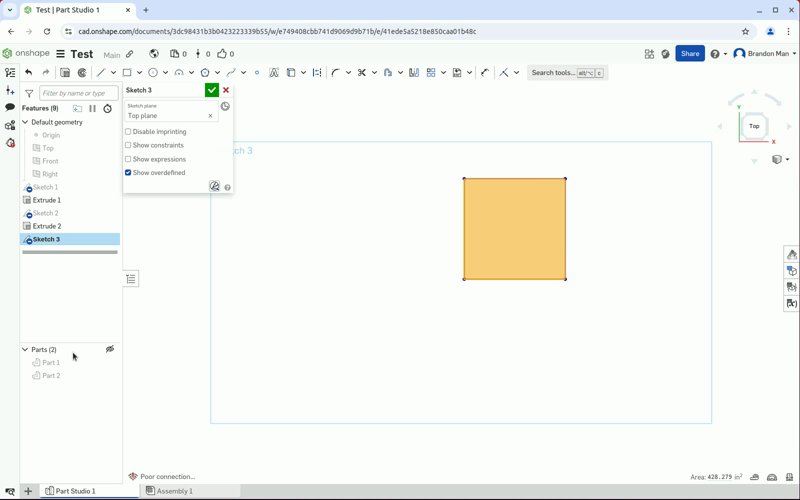
key(shift+e)
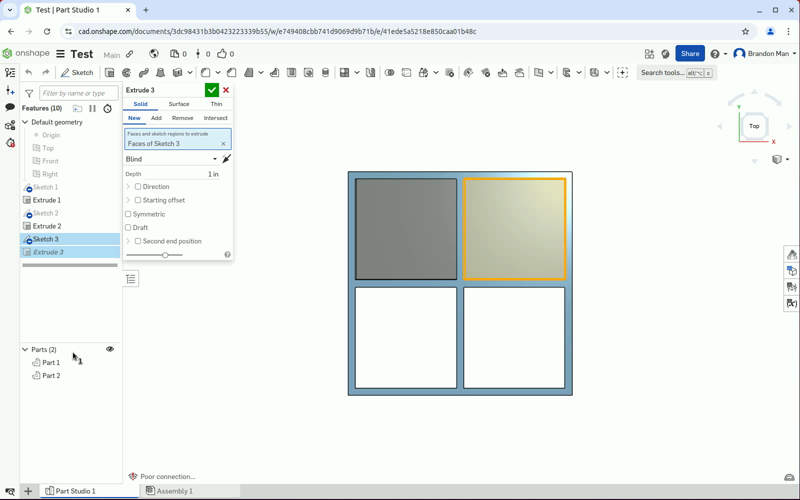
mouse_move(143, 106)
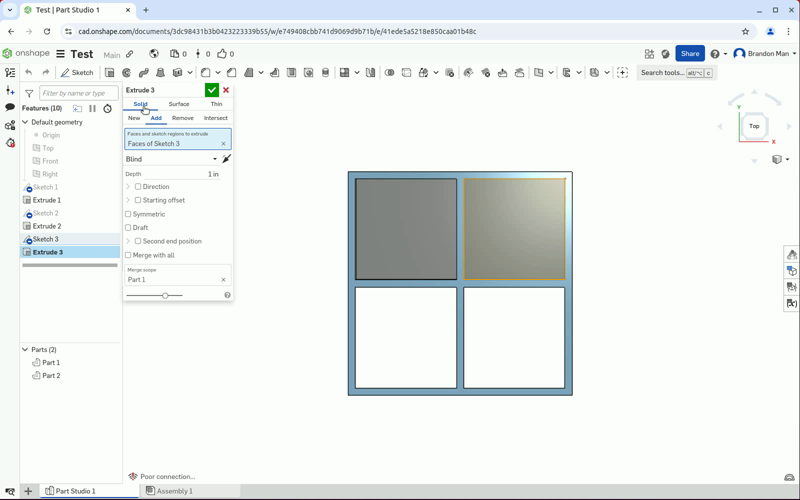
click(143, 106)
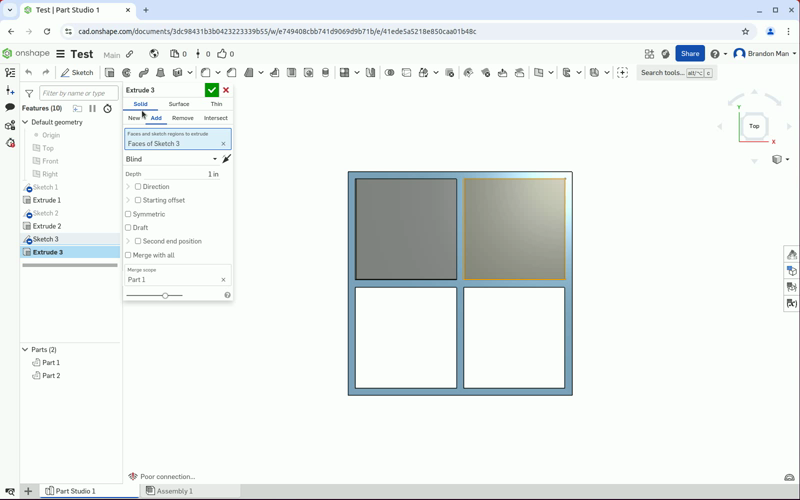
mouse_move(137, 120)
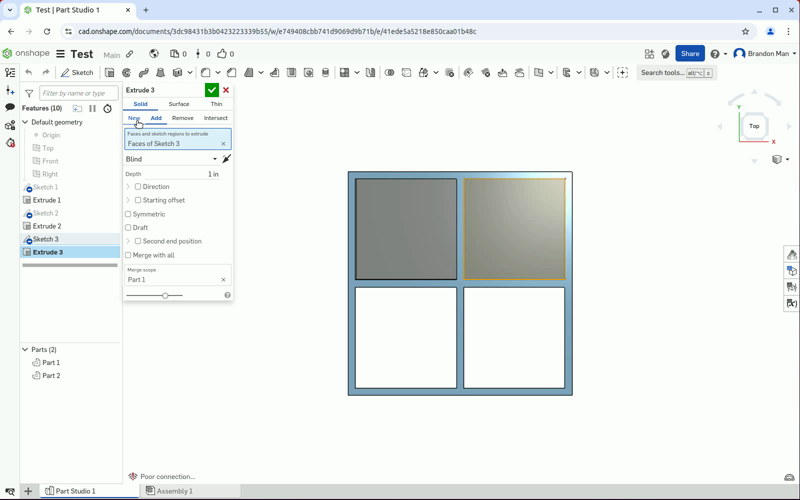
click(137, 120)
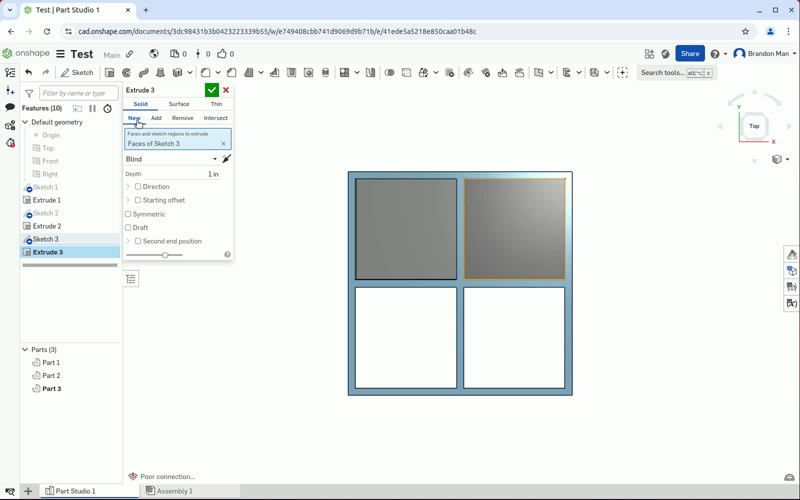
key(tab, 4)
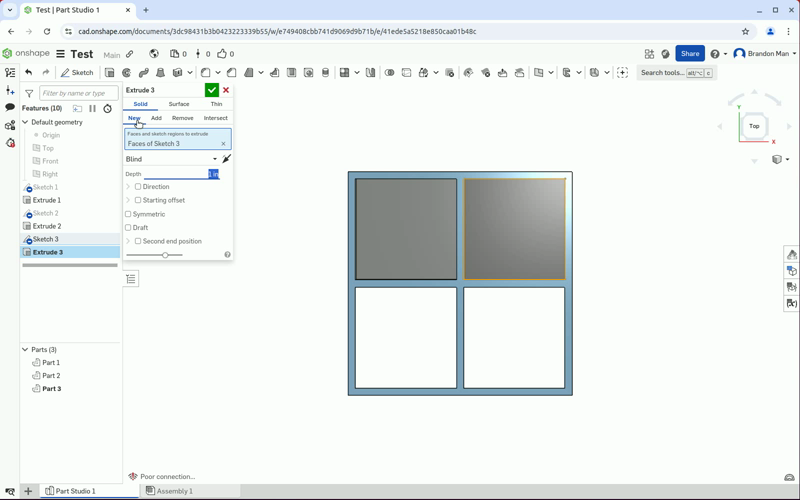
text(-0.482)
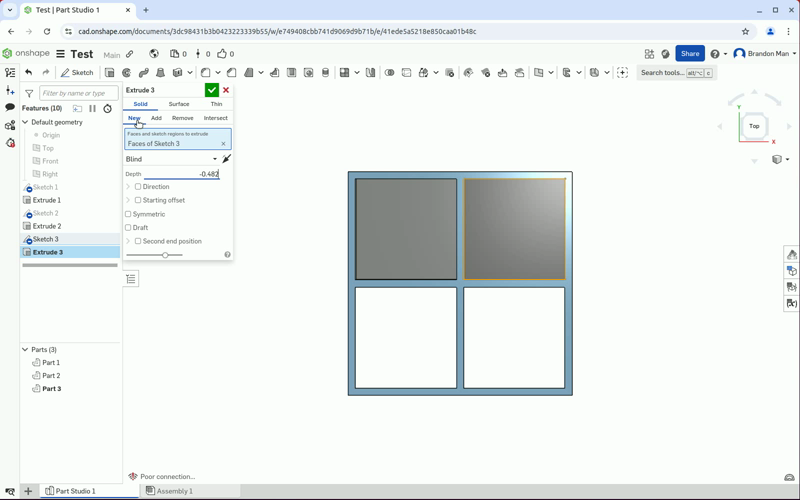
key(tab, 3)
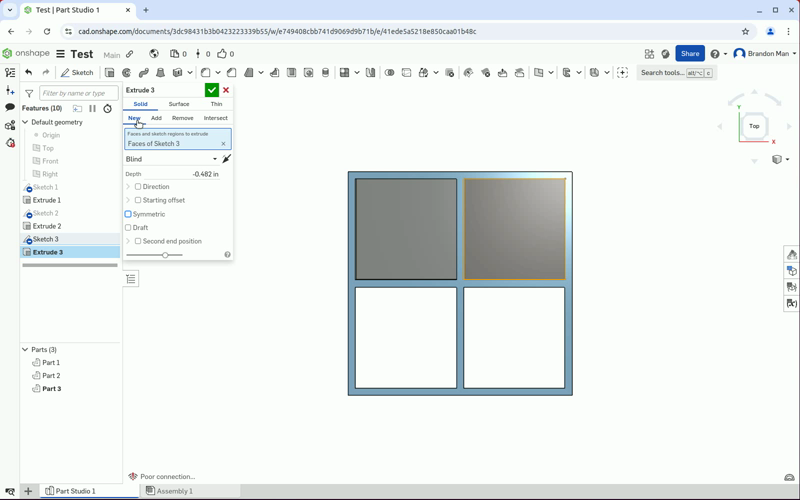
key(space)
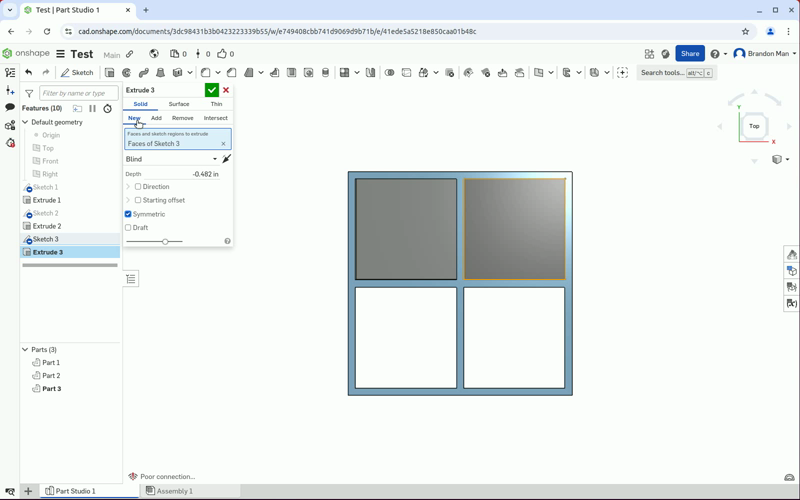
key(enter)
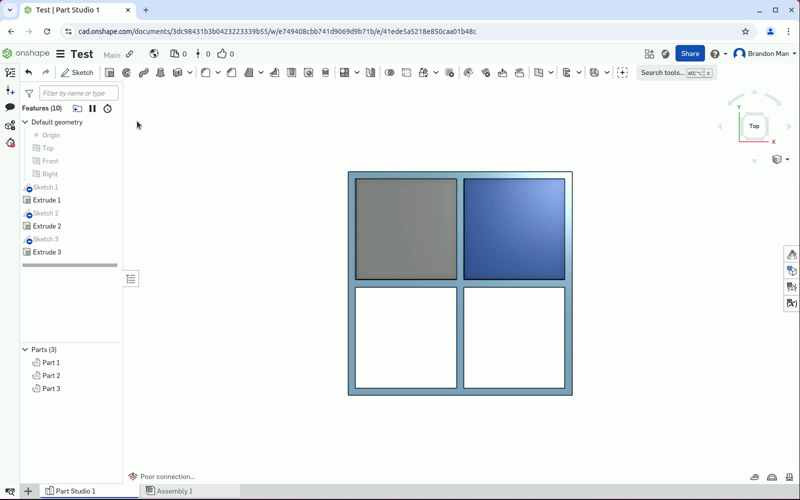
key(shift+h)
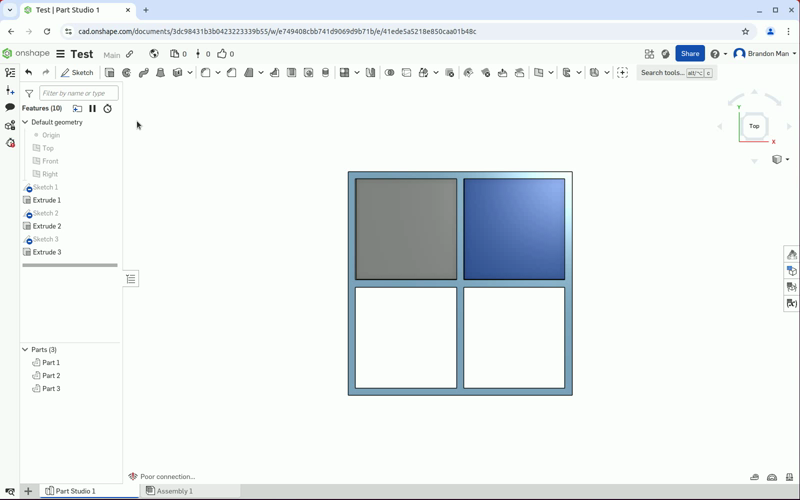
key(shift+h)
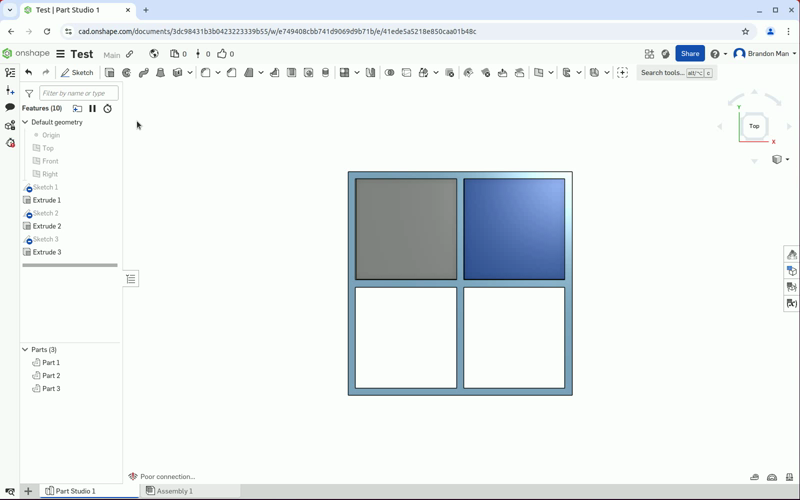
mouse_move(73, 189)
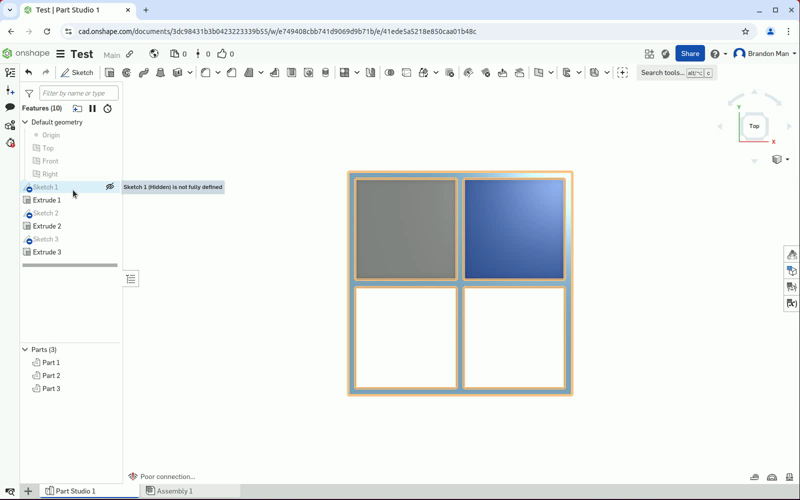
click(73, 189)
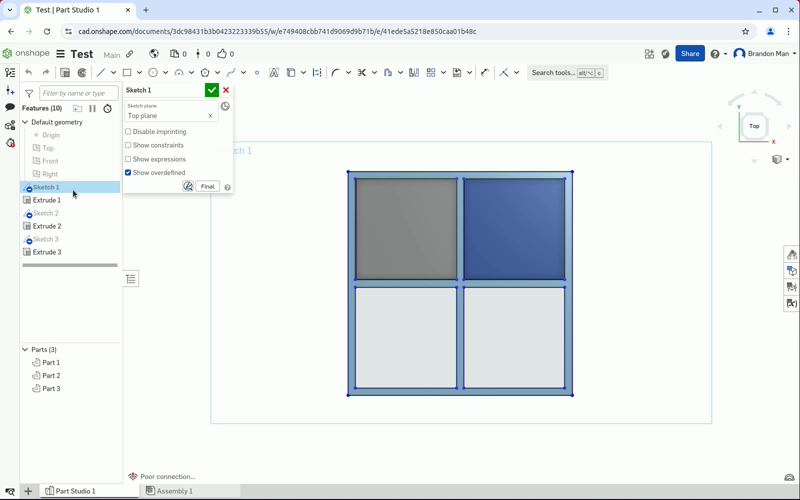
mouse_move(229, 92)
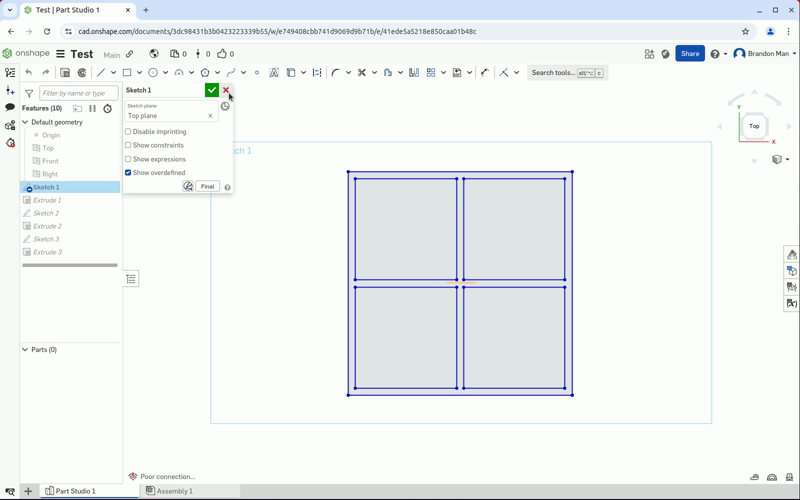
click(229, 92)
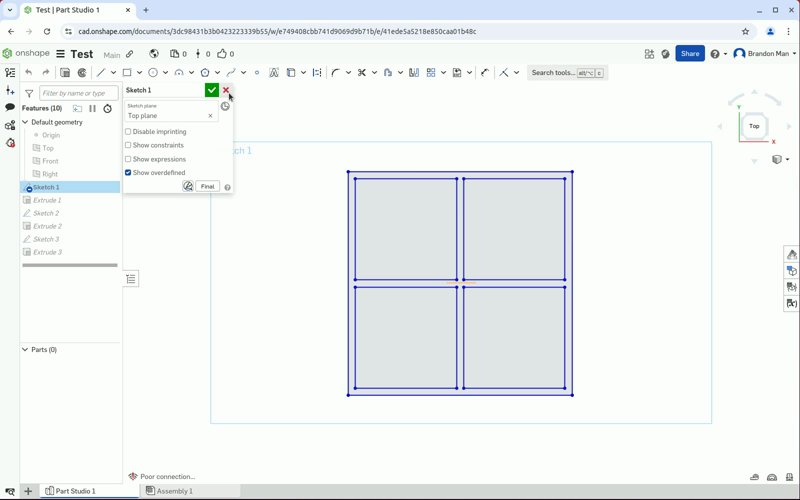
key(shift+s)
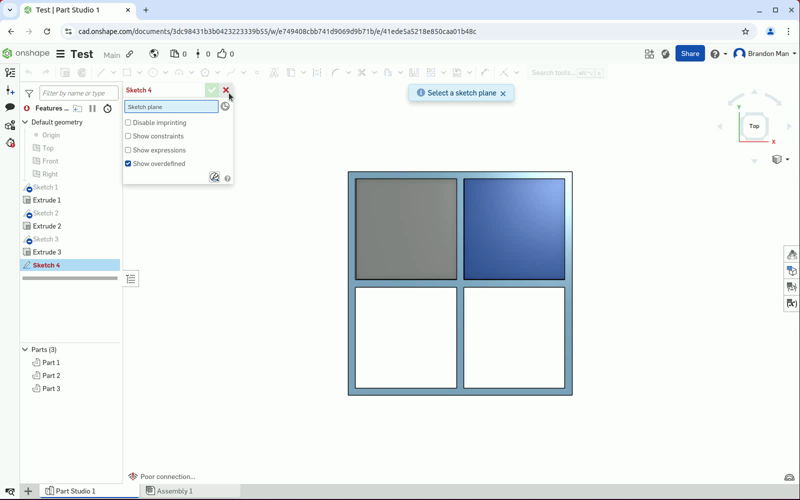
mouse_move(73, 150)
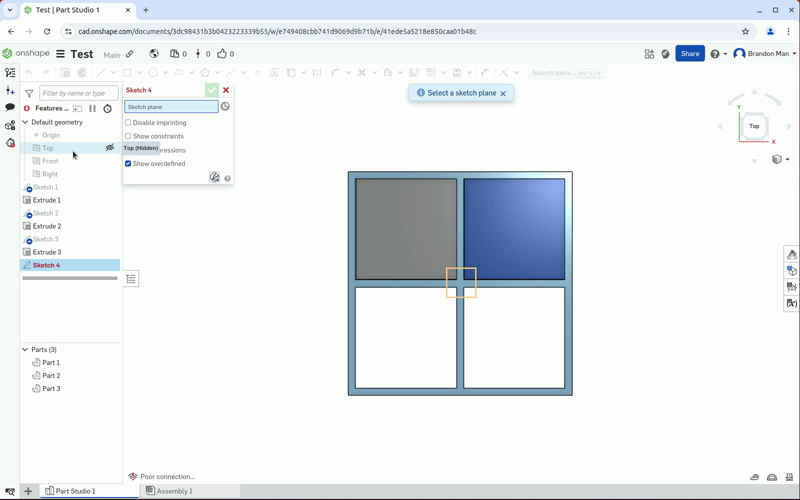
click(73, 150)
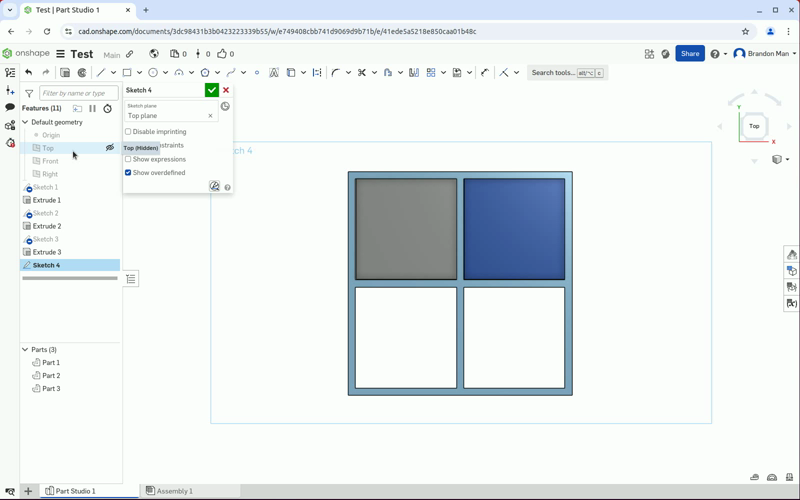
mouse_move(73, 352)
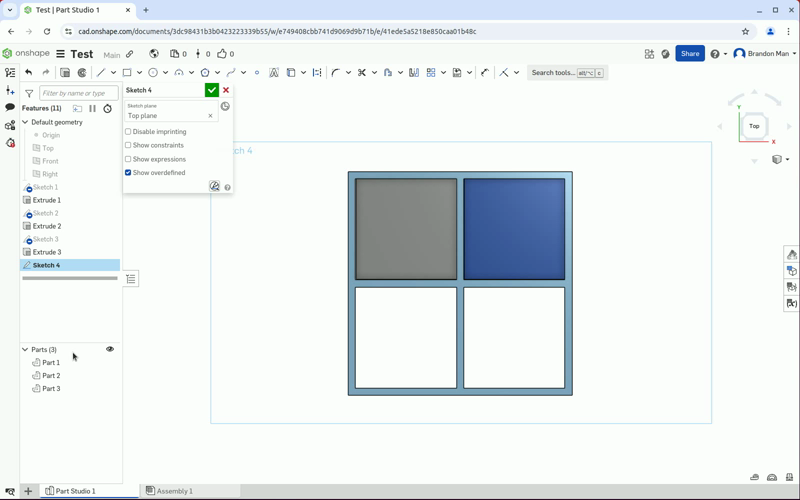
key(y)
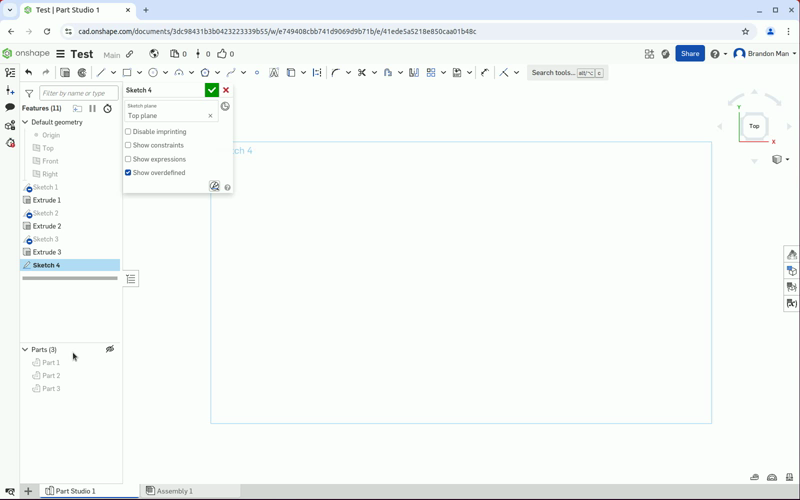
key(l)
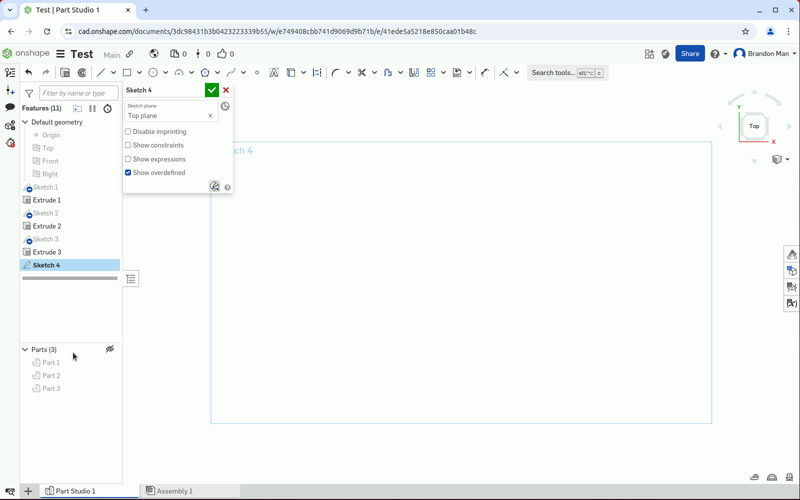
key_down(shift)
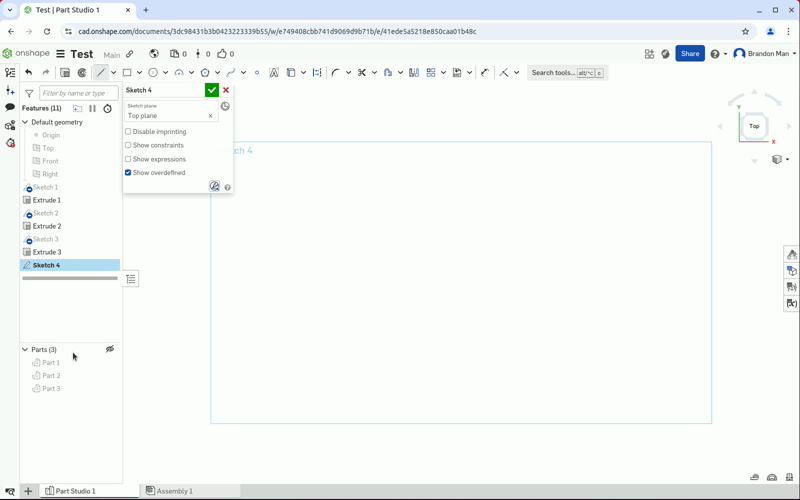
mouse_move(356, 388)
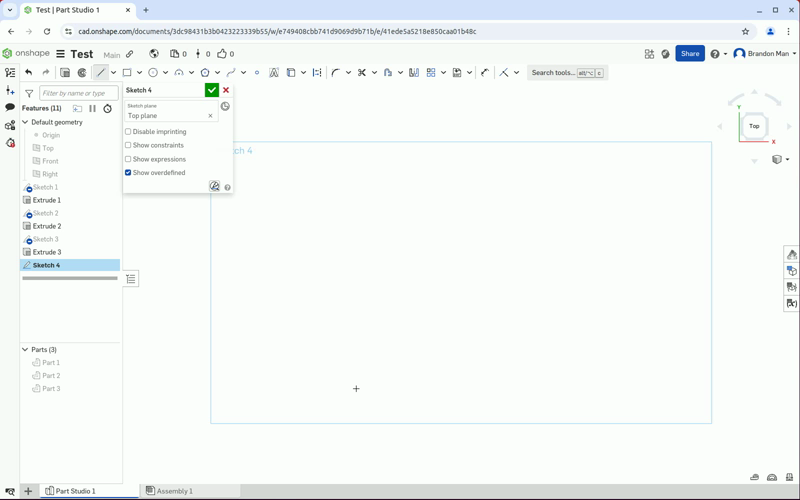
click(356, 388)
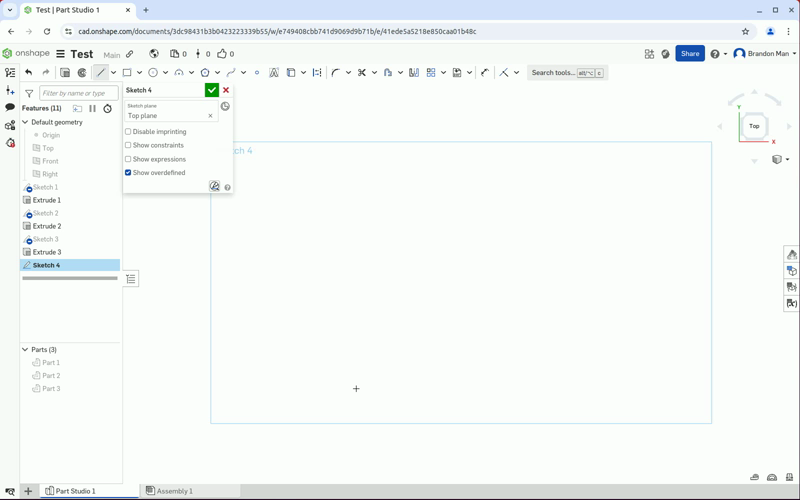
key_up(shift)
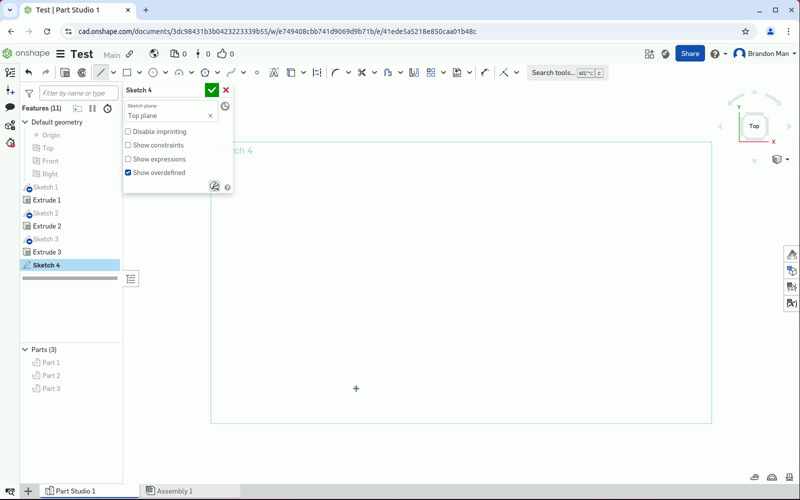
key_down(shift)
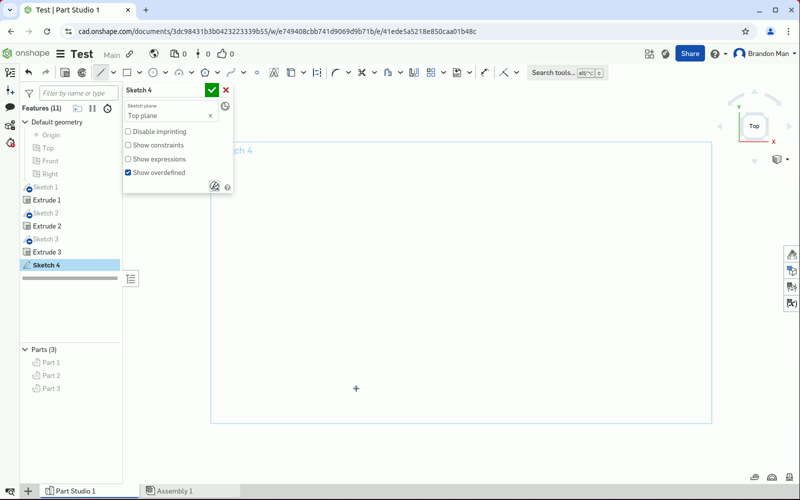
mouse_move(457, 388)
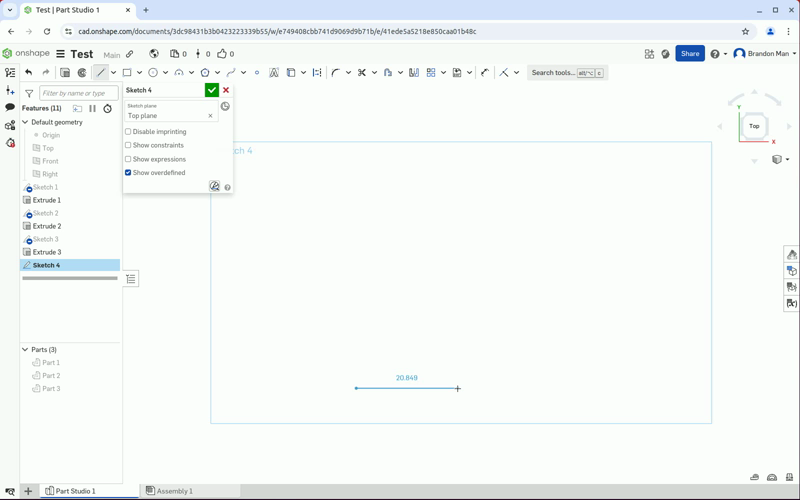
click(457, 388)
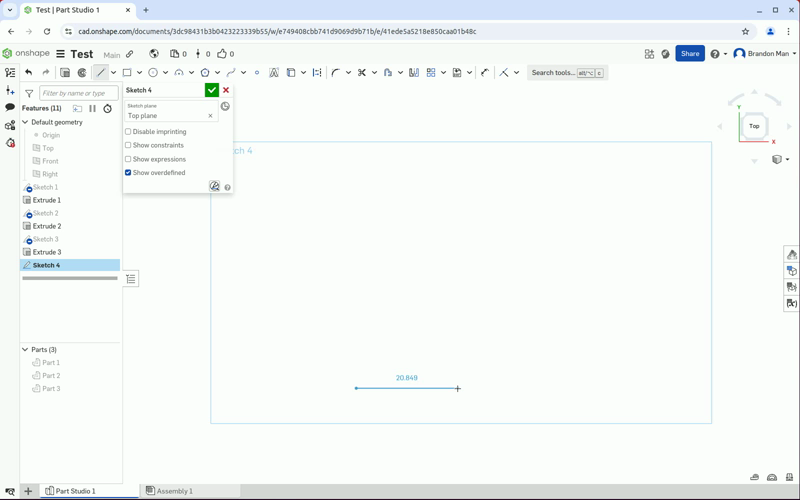
key_up(shift)
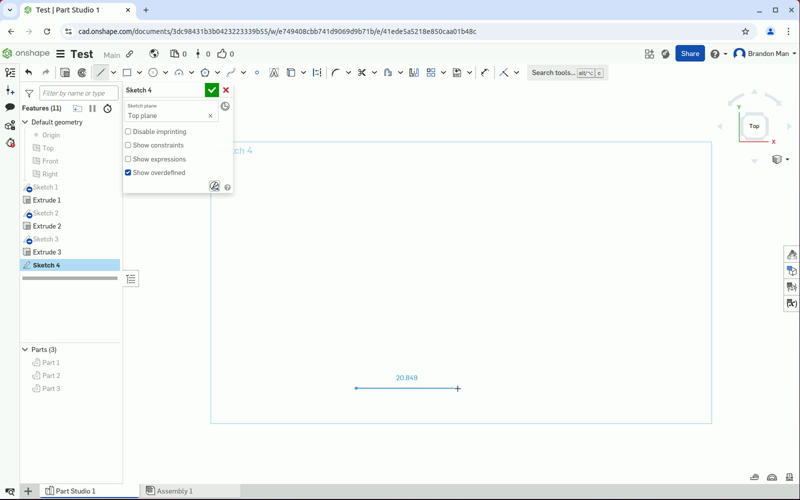
key_down(shift)
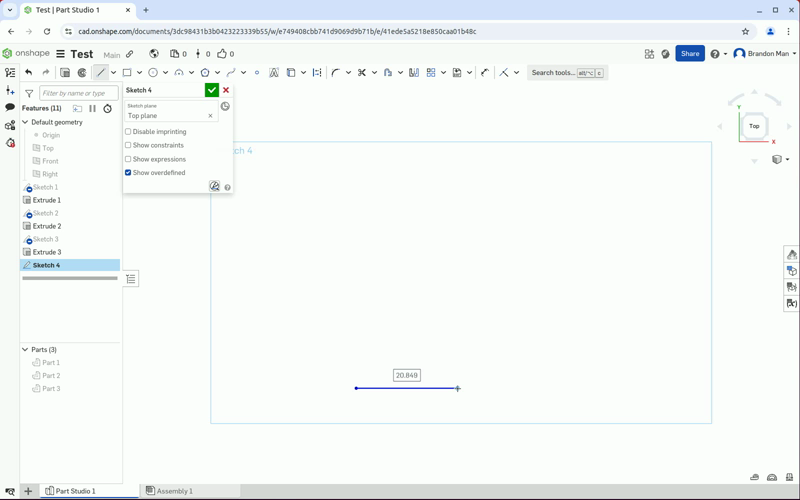
mouse_move(457, 287)
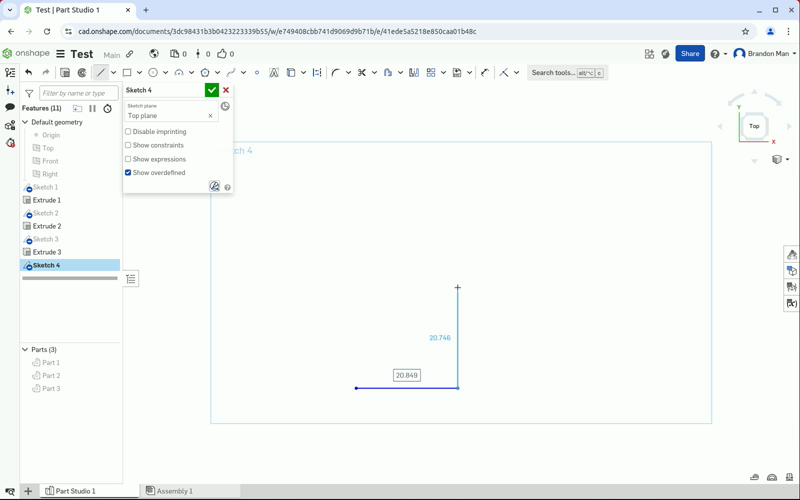
click(457, 287)
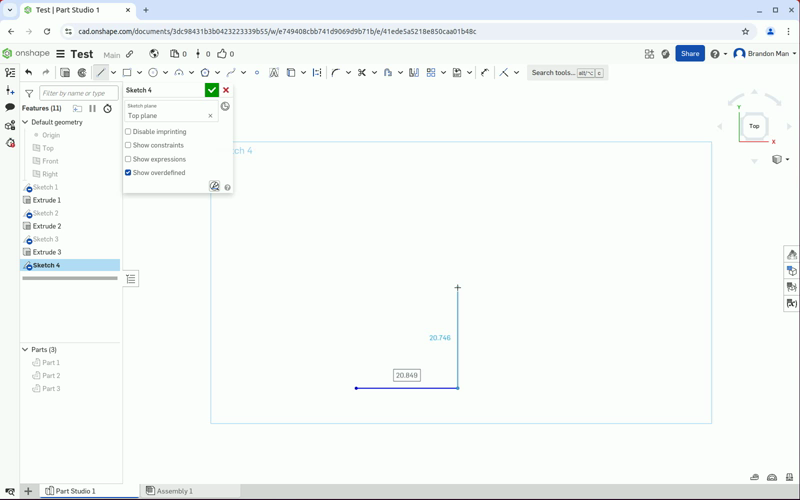
key_up(shift)
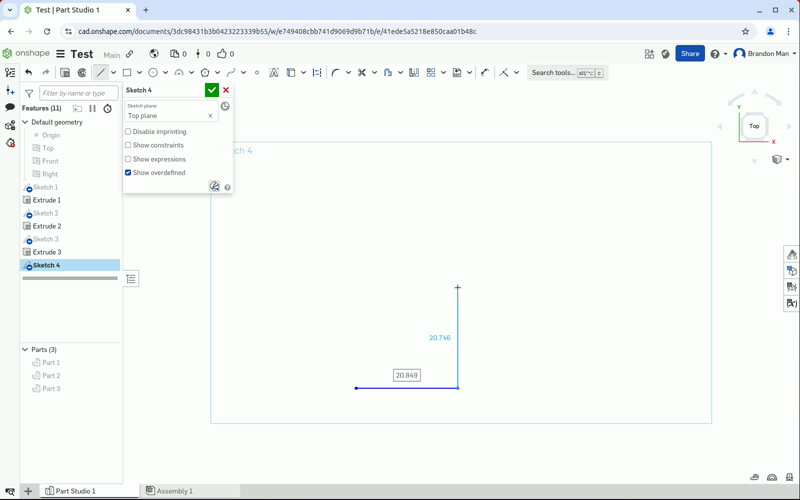
key_down(shift)
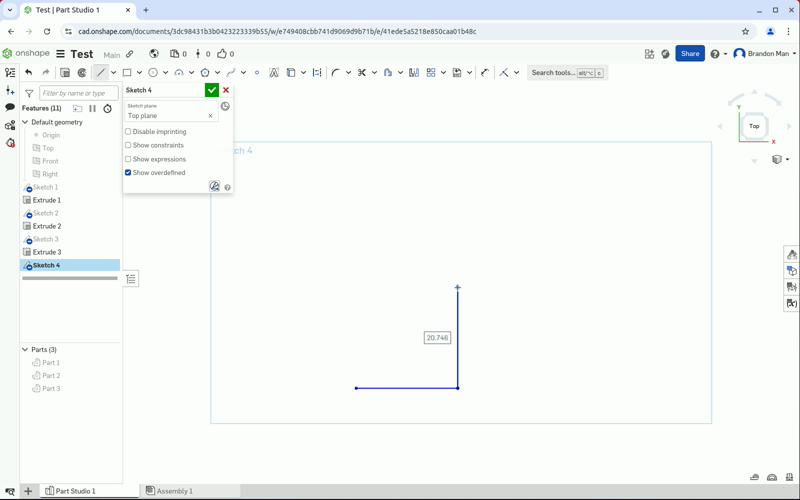
mouse_move(356, 287)
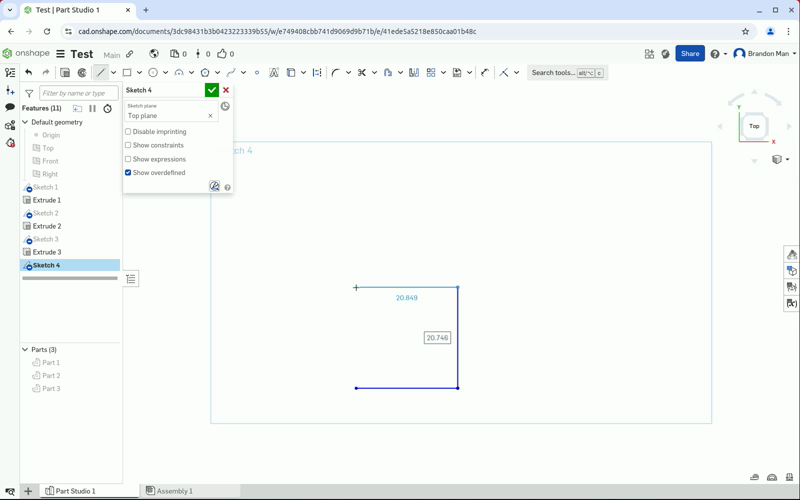
click(356, 287)
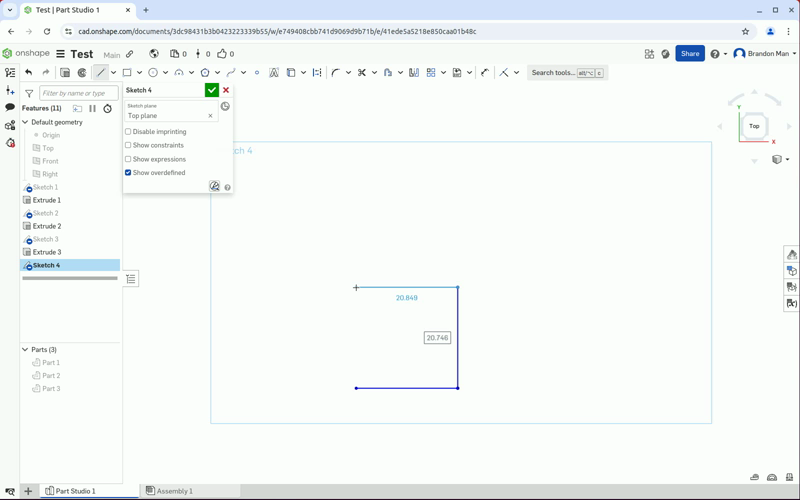
key_up(shift)
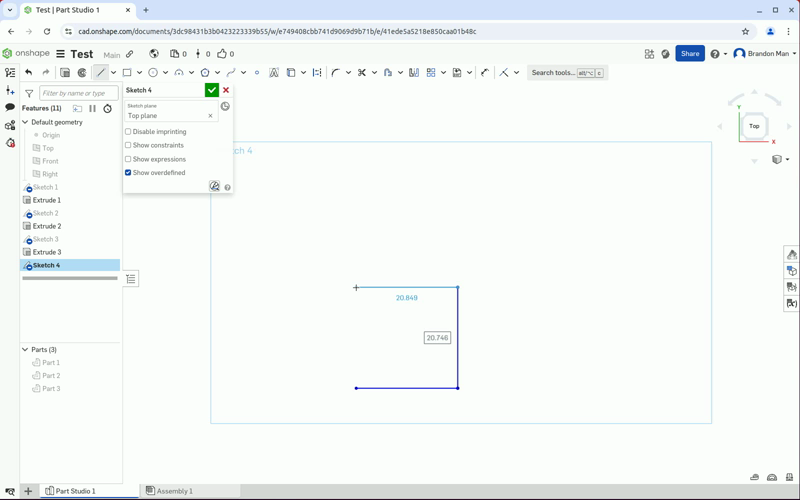
key_down(shift)
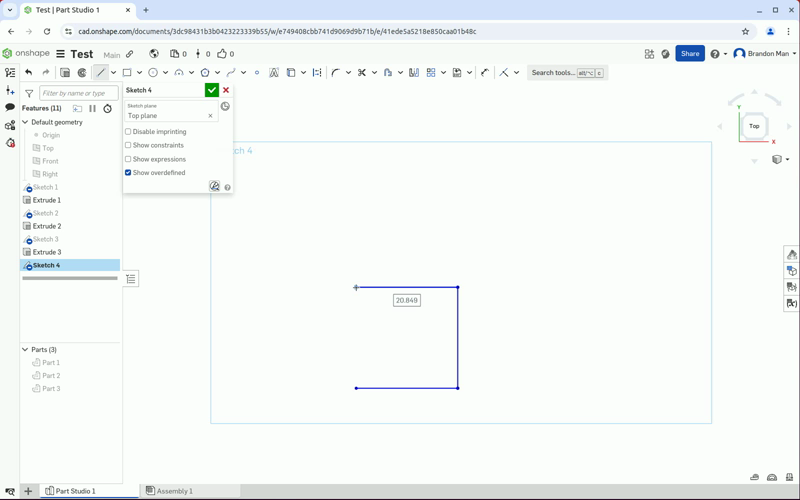
mouse_move(356, 388)
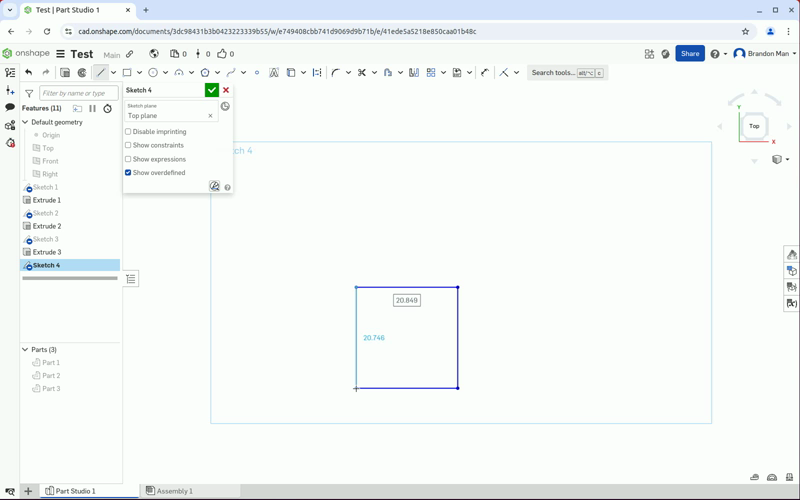
key_up(shift)
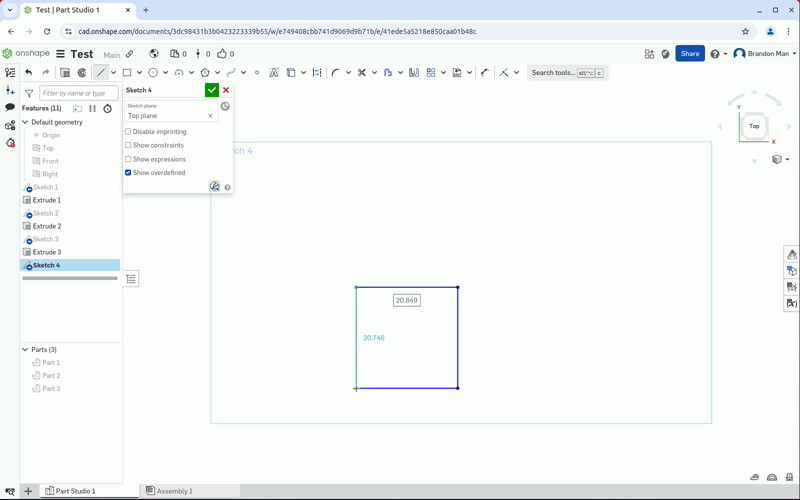
click(356, 388)
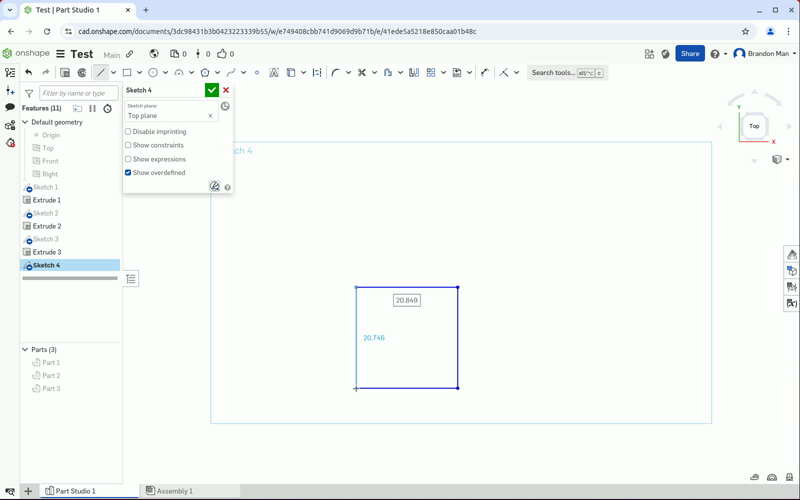
key(esc)
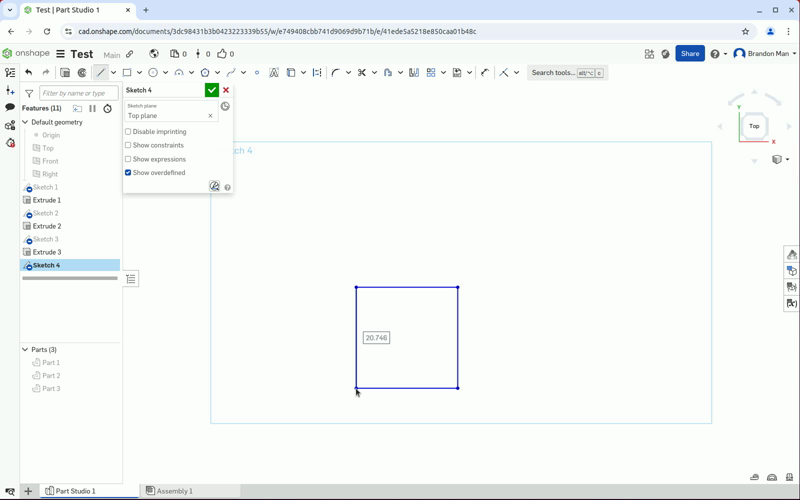
mouse_move(437, 346)
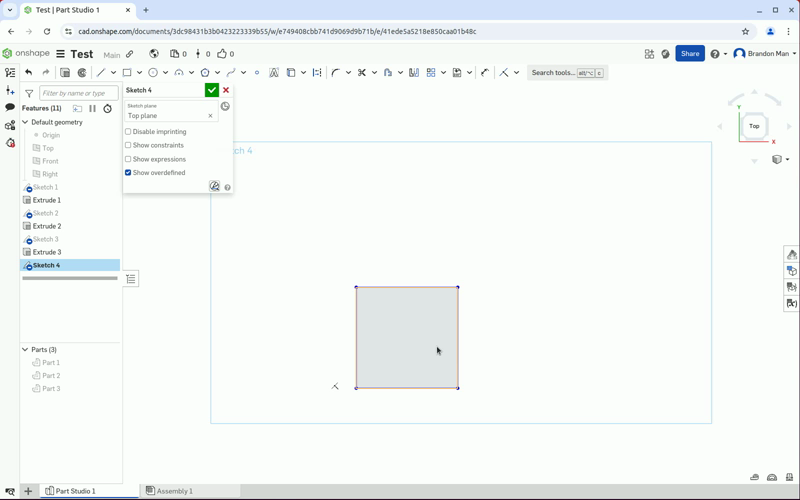
click(437, 346)
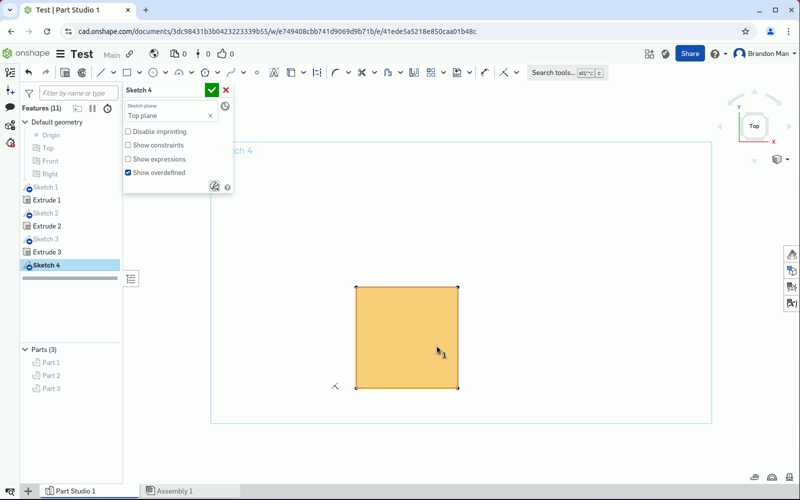
mouse_move(73, 352)
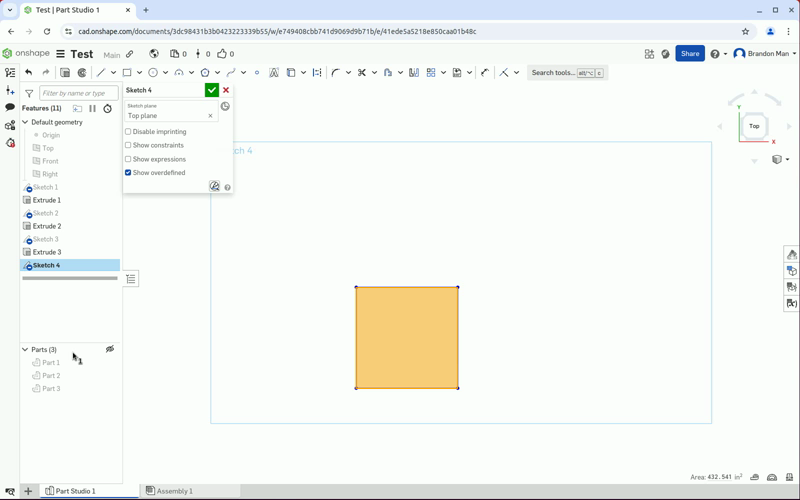
key(shift+y)
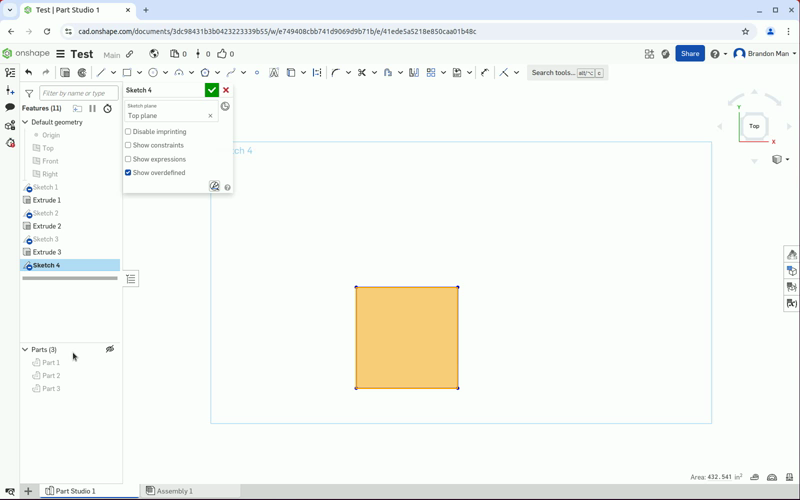
key(shift+e)
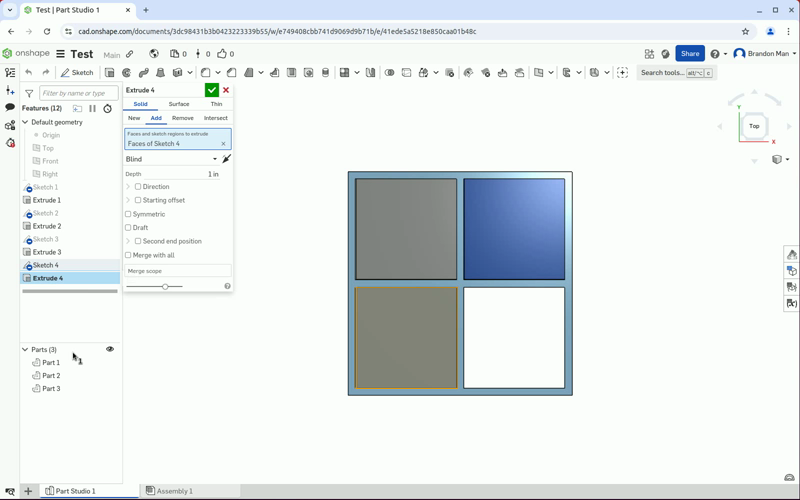
mouse_move(143, 106)
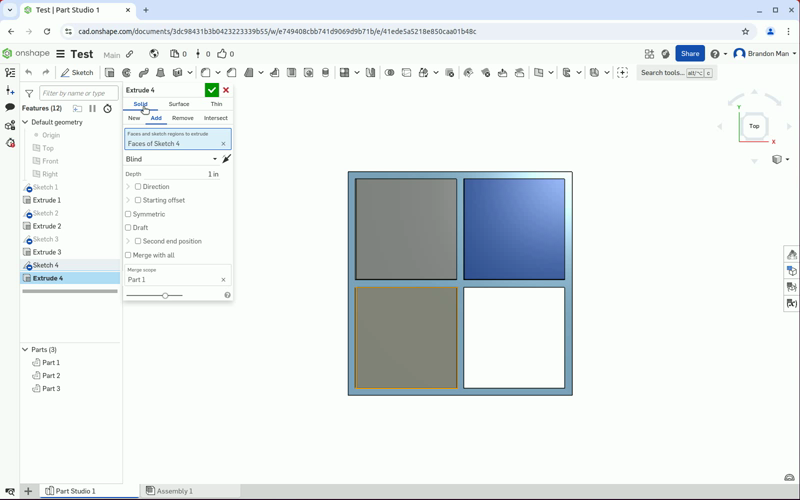
click(143, 106)
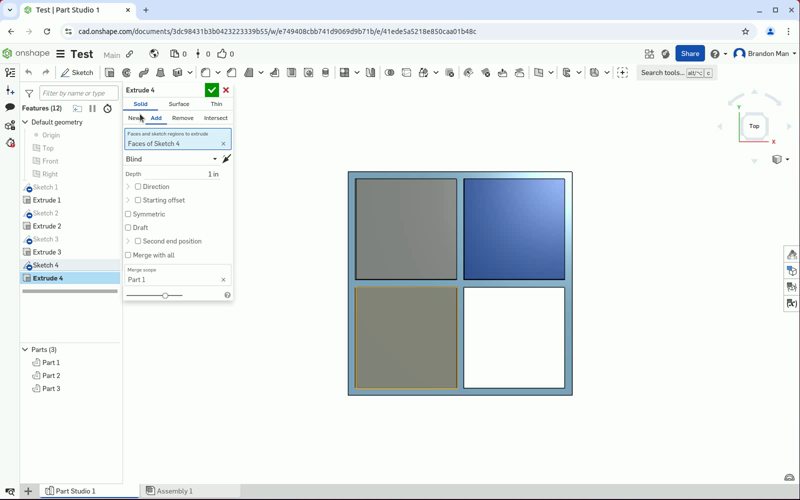
mouse_move(137, 120)
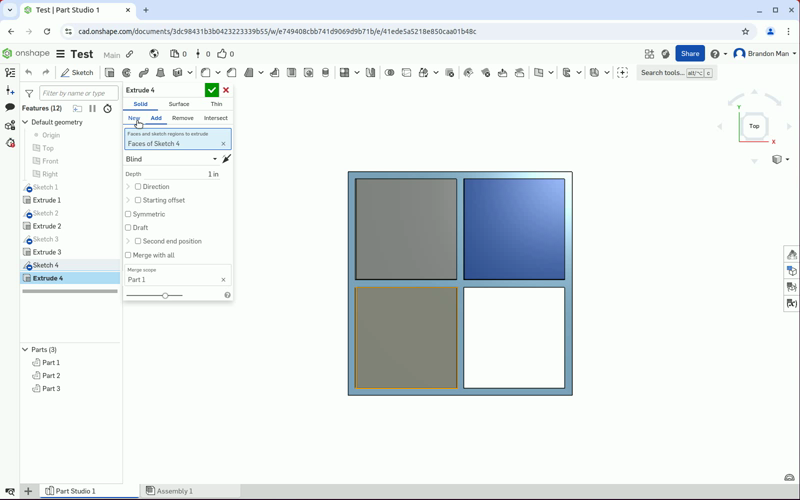
click(137, 120)
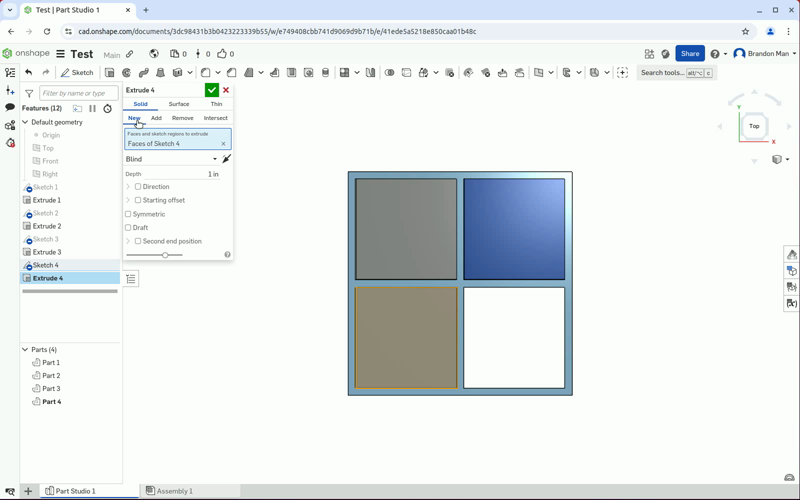
key(tab, 4)
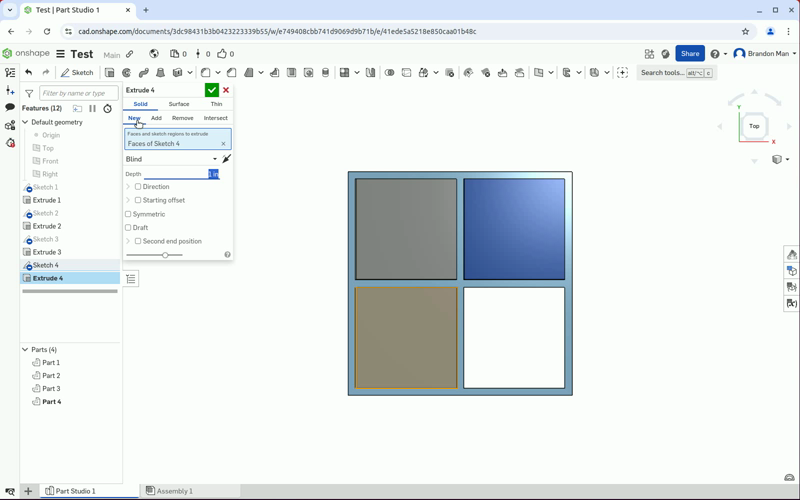
text(-0.482)
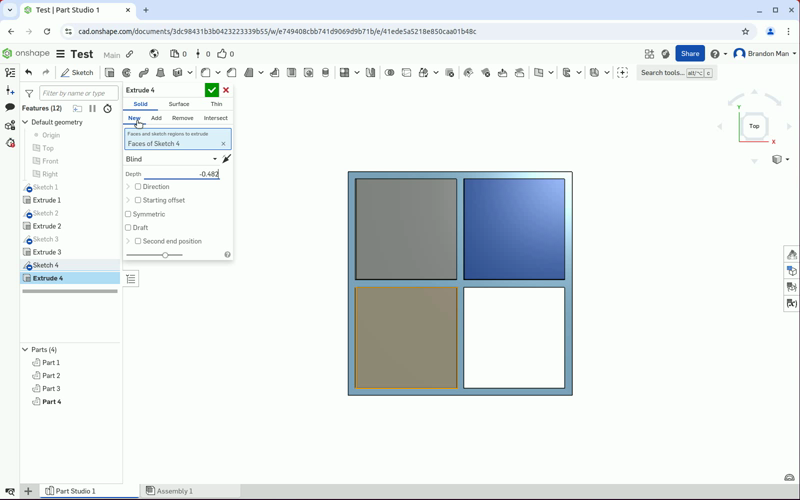
key(tab, 3)
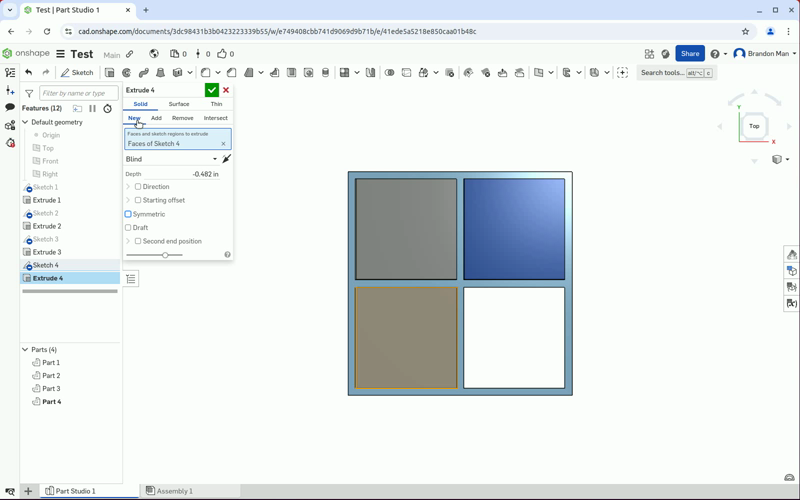
key(space)
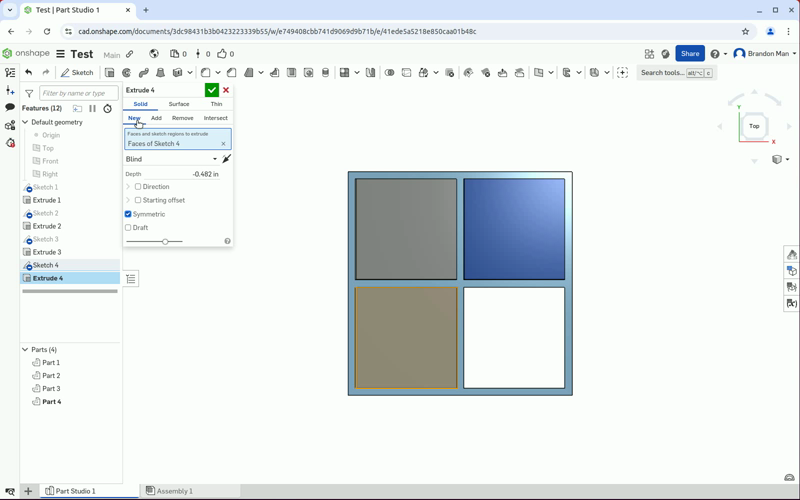
key(enter)
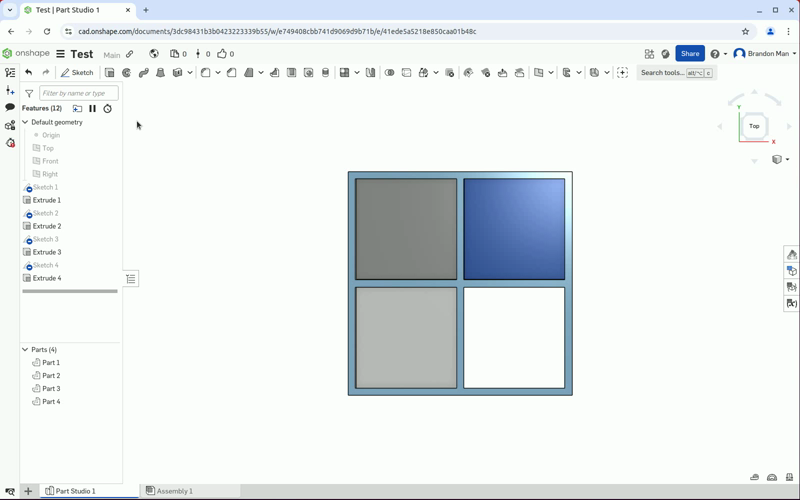
key(shift+h)
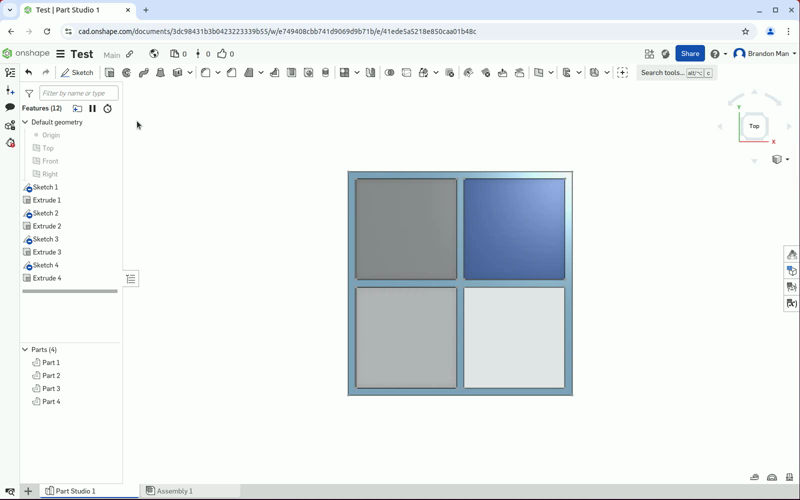
key(shift+h)
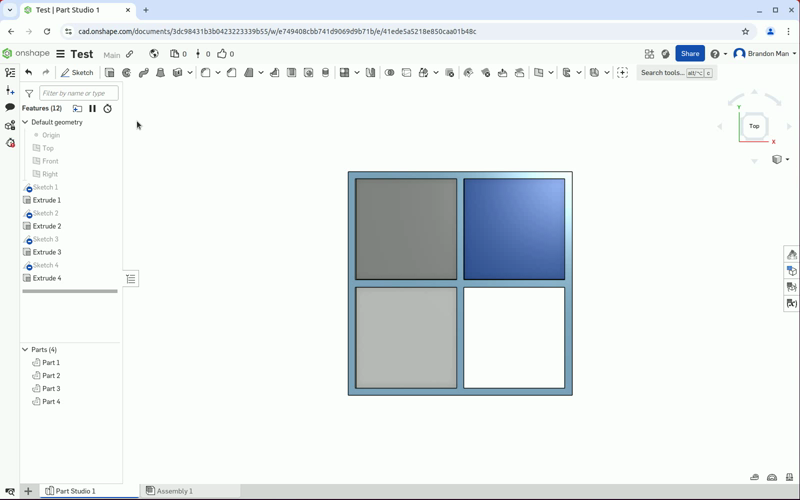
mouse_move(73, 189)
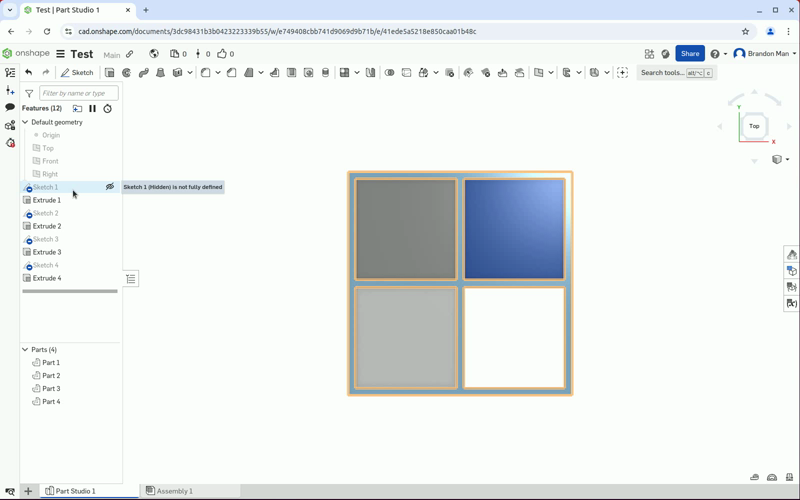
click(73, 189)
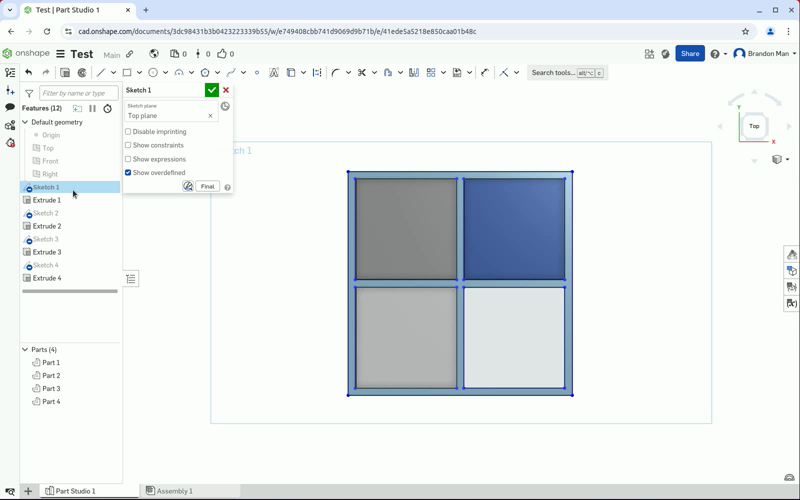
mouse_move(229, 92)
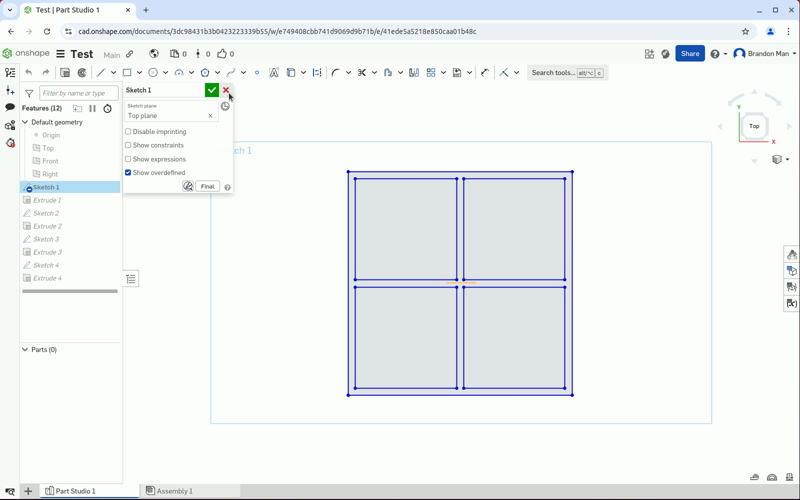
click(229, 92)
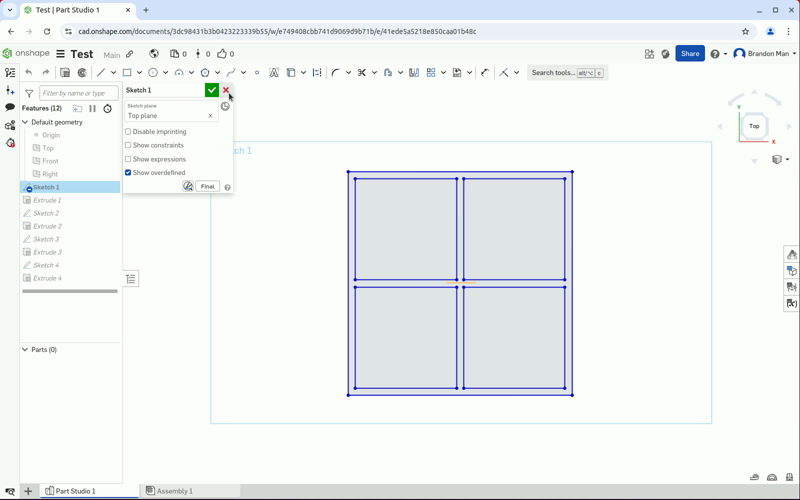
key(shift+s)
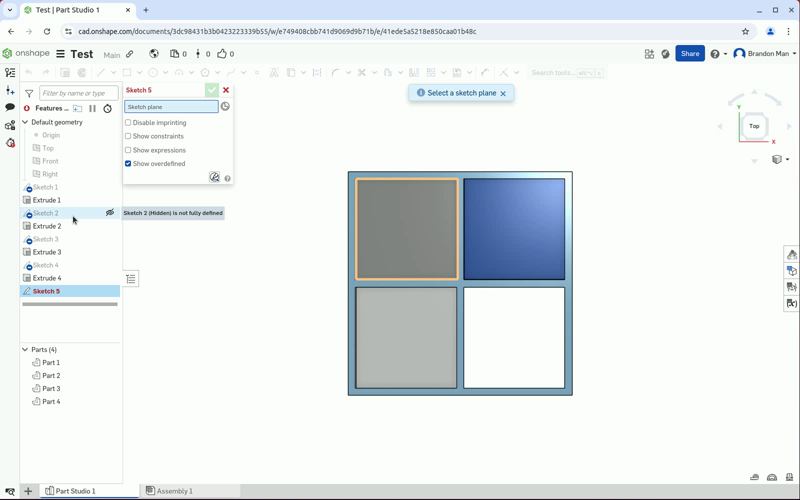
scroll(3)
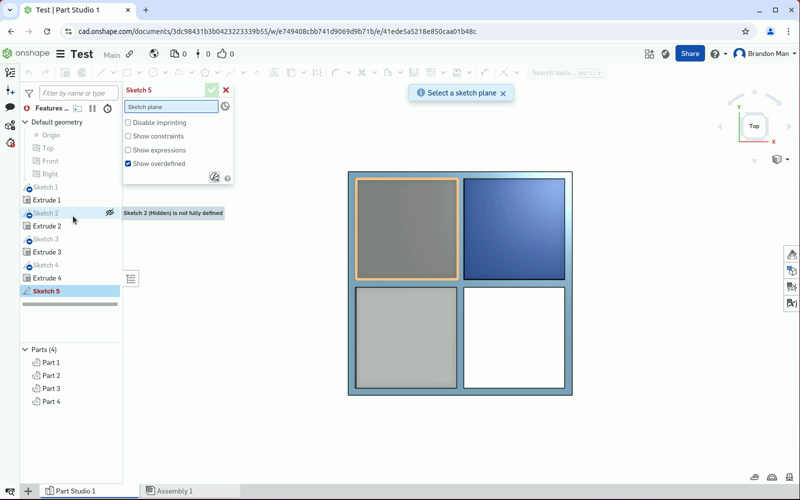
mouse_move(73, 150)
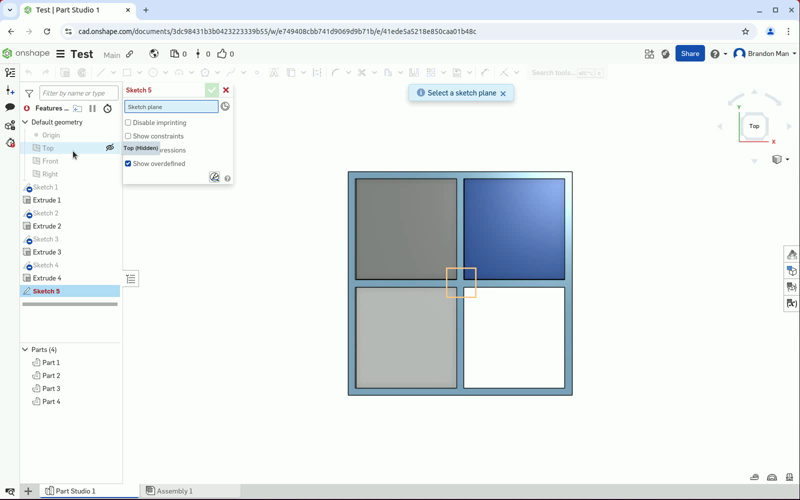
click(73, 150)
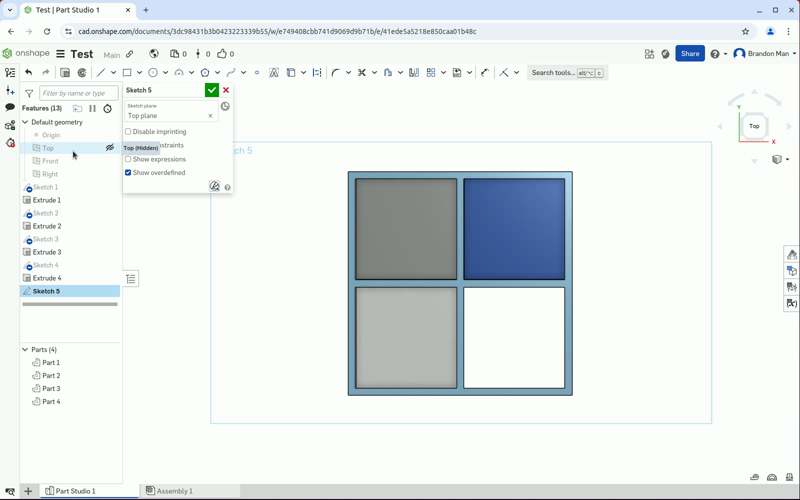
mouse_move(73, 352)
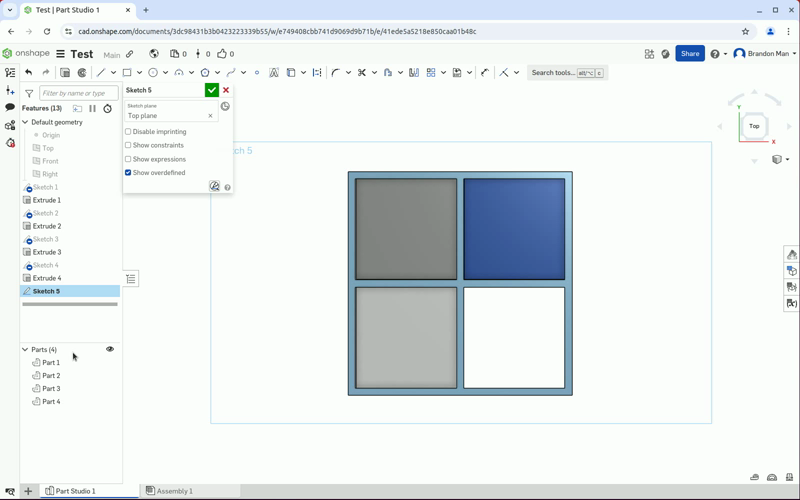
key(y)
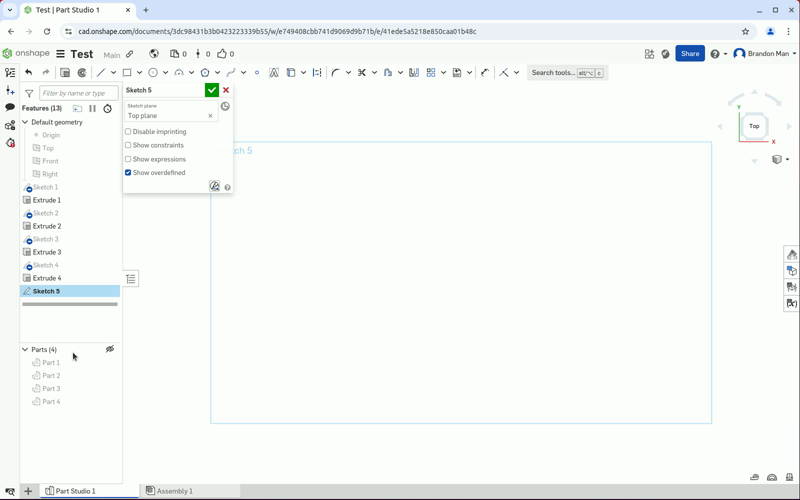
key(l)
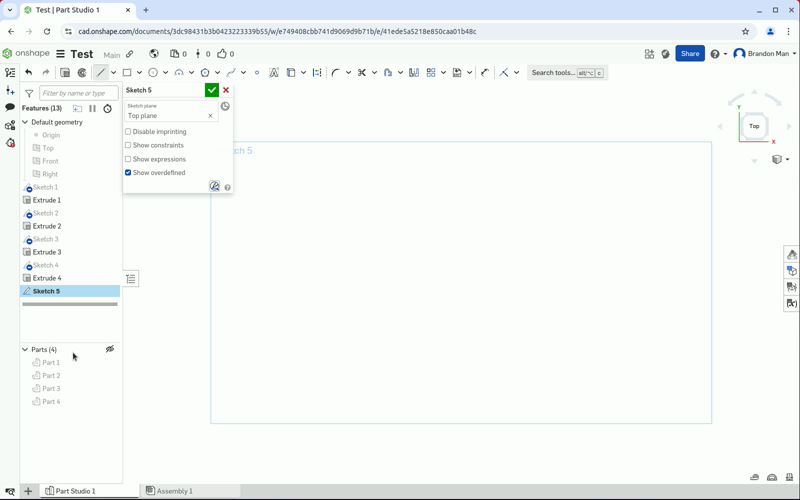
key_down(shift)
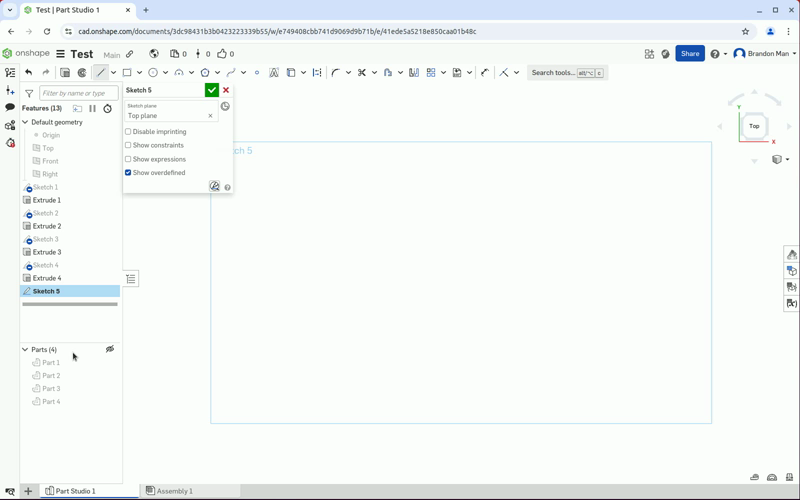
mouse_move(464, 388)
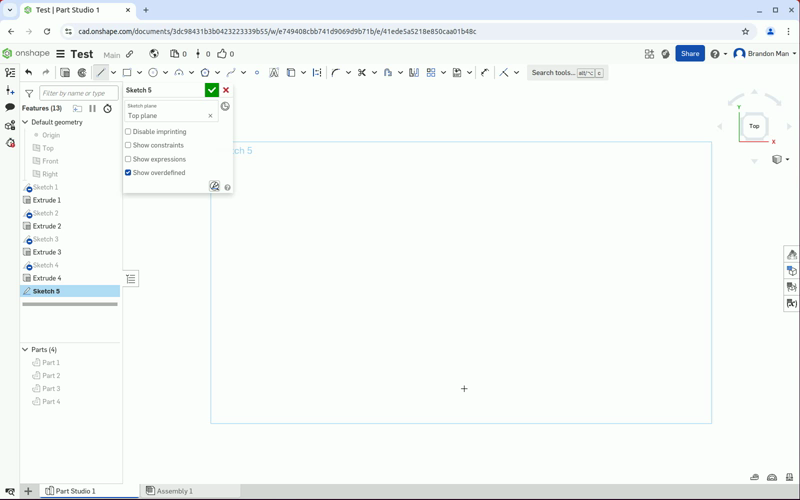
click(464, 388)
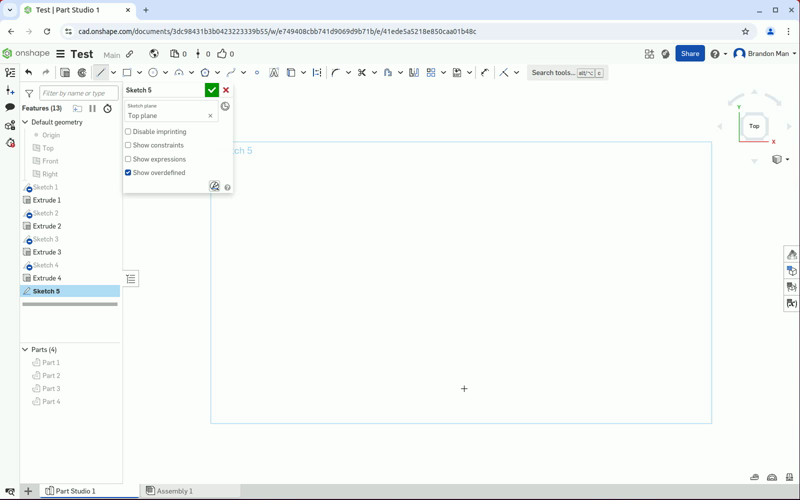
key_up(shift)
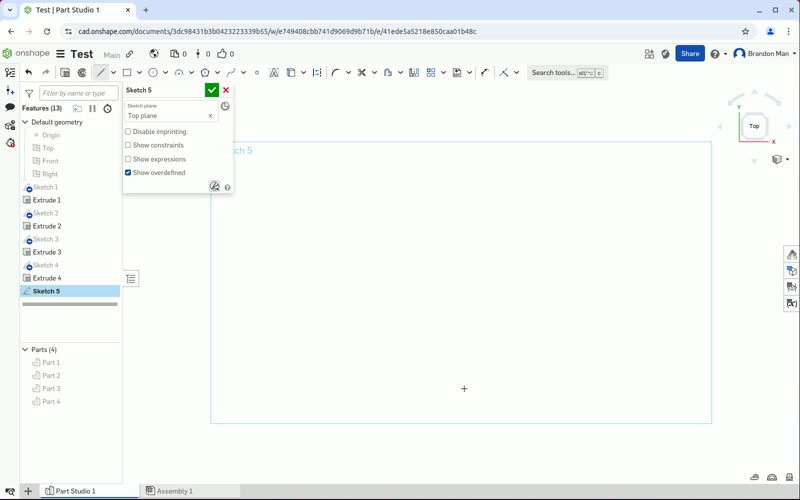
key_down(shift)
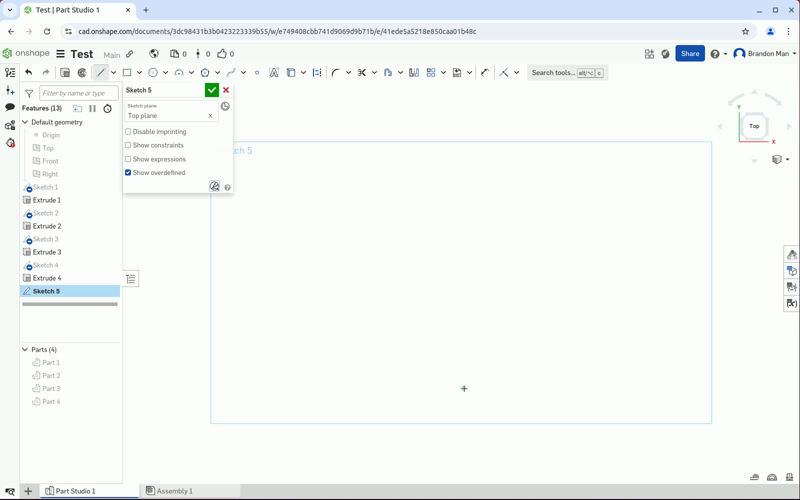
mouse_move(565, 388)
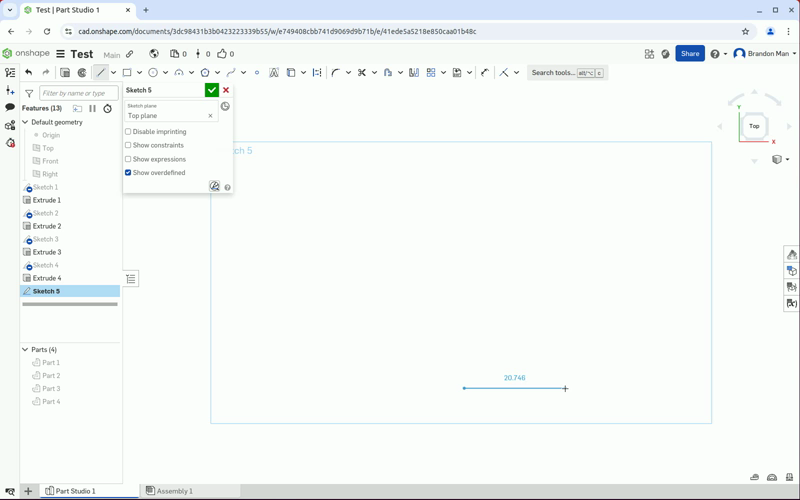
click(565, 388)
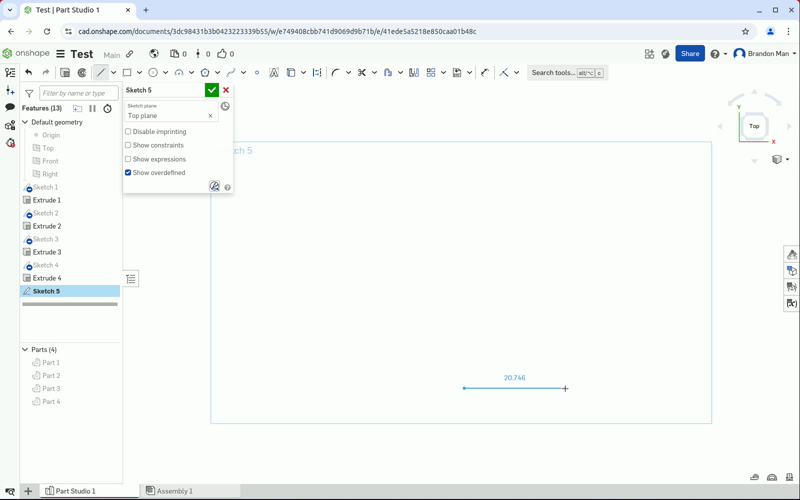
key_up(shift)
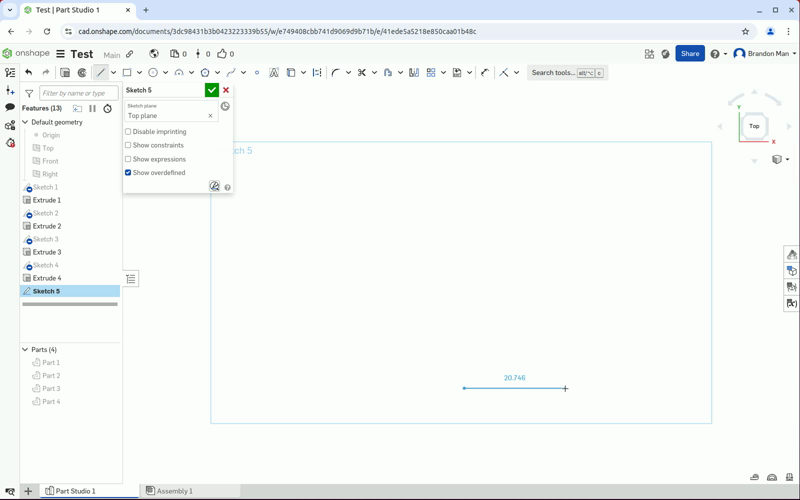
key_down(shift)
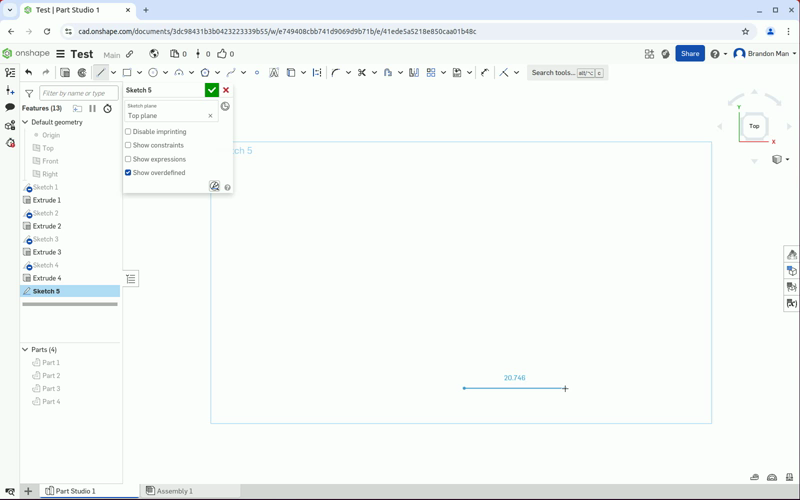
mouse_move(565, 287)
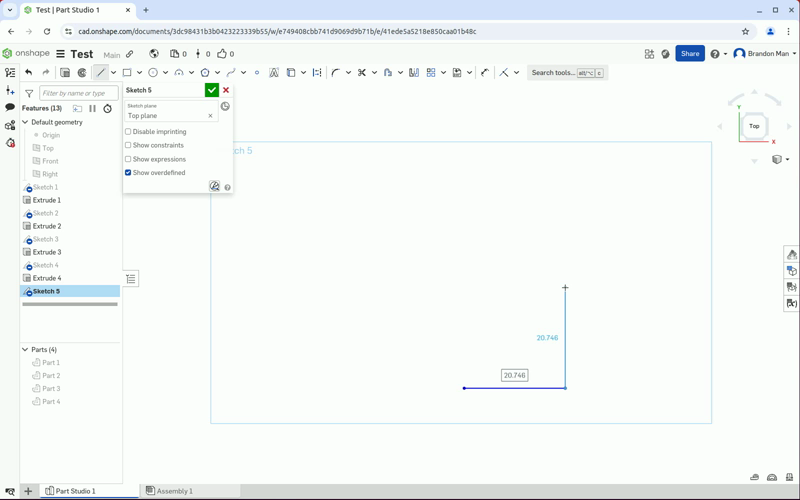
click(565, 287)
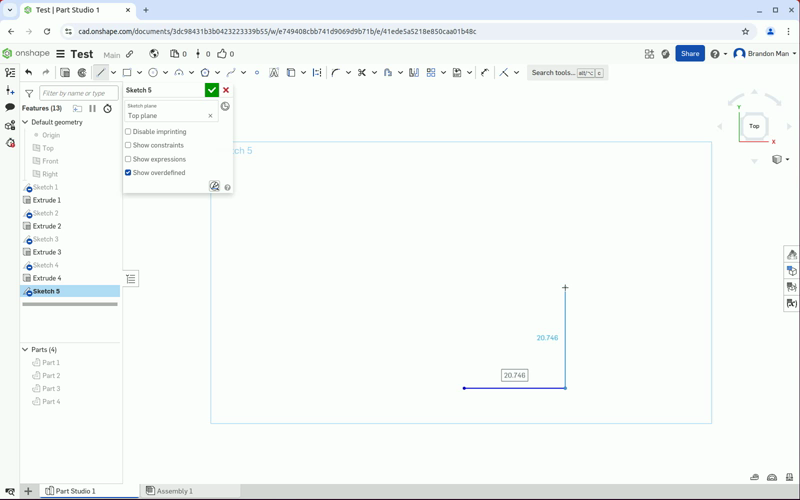
key_up(shift)
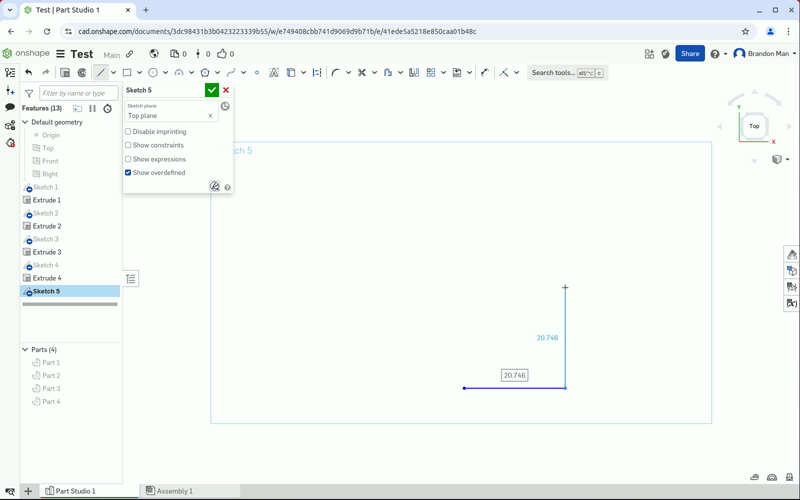
key_down(shift)
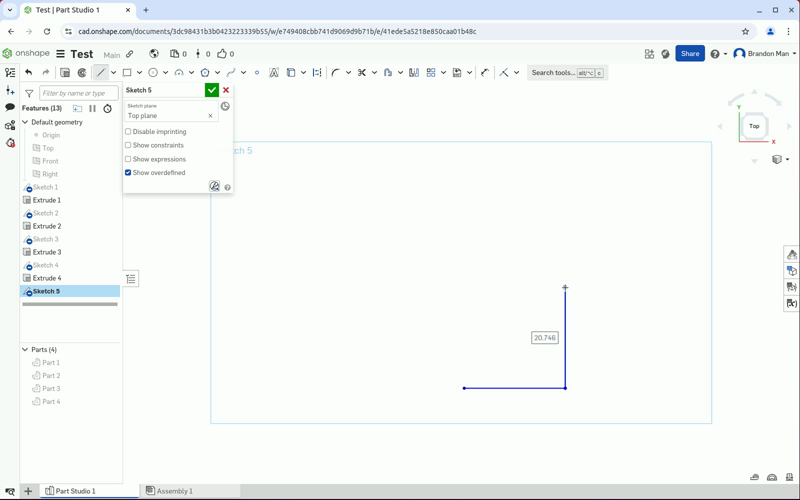
mouse_move(464, 287)
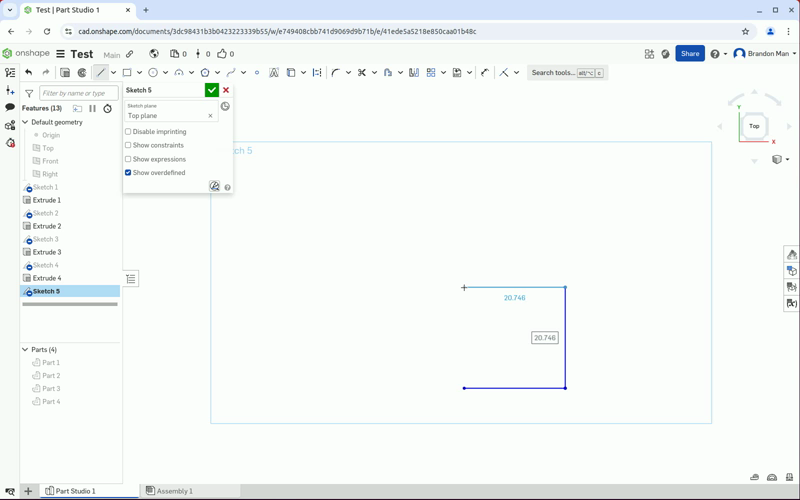
click(464, 287)
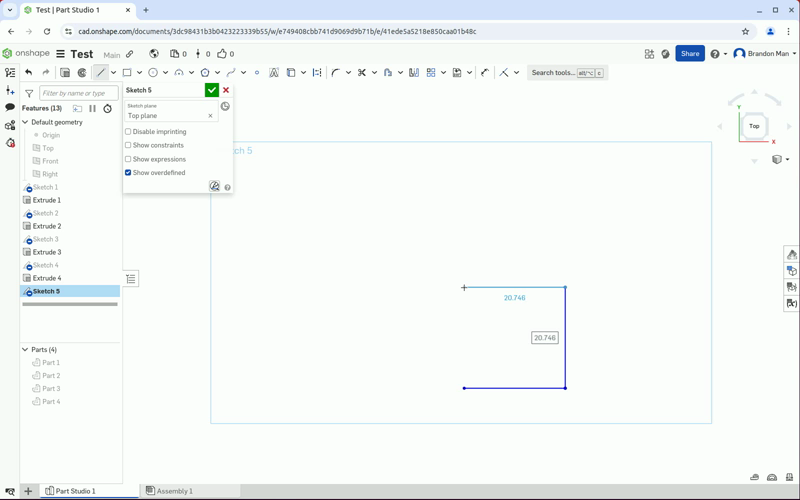
key_up(shift)
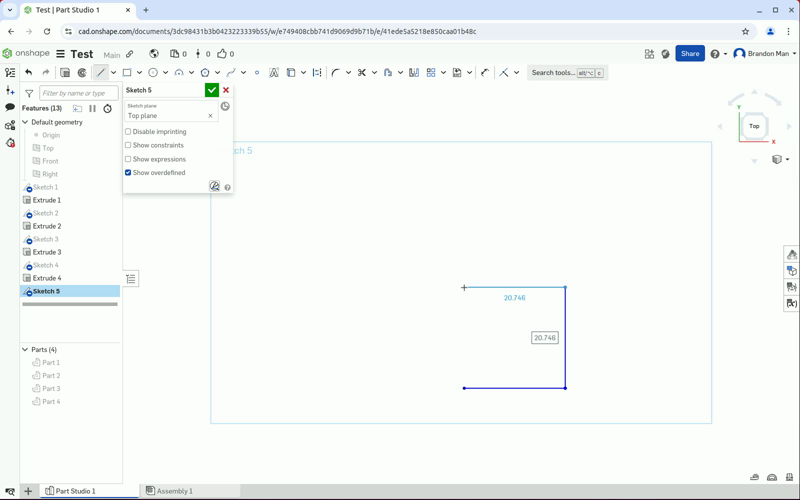
key_down(shift)
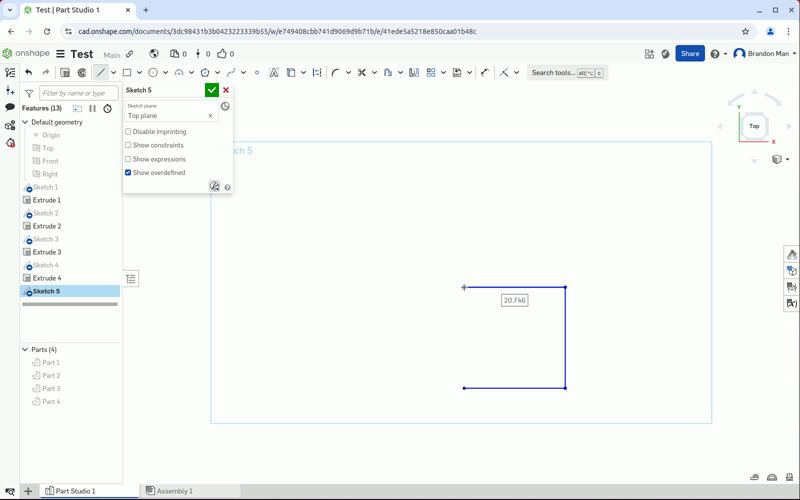
mouse_move(464, 388)
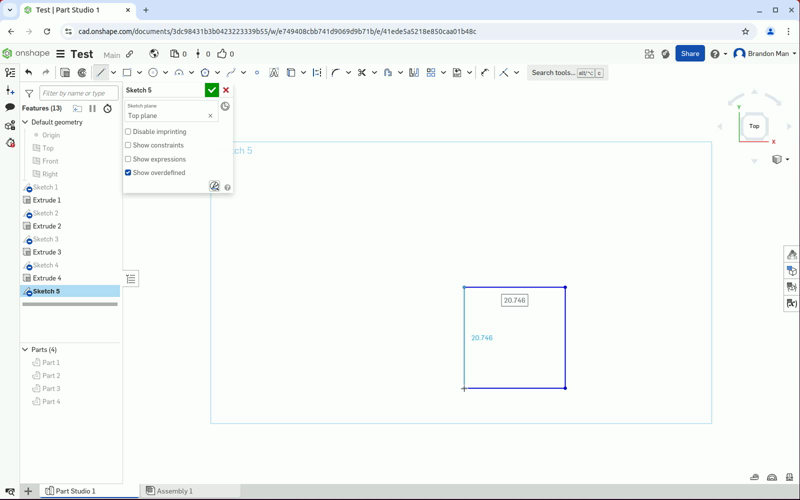
key_up(shift)
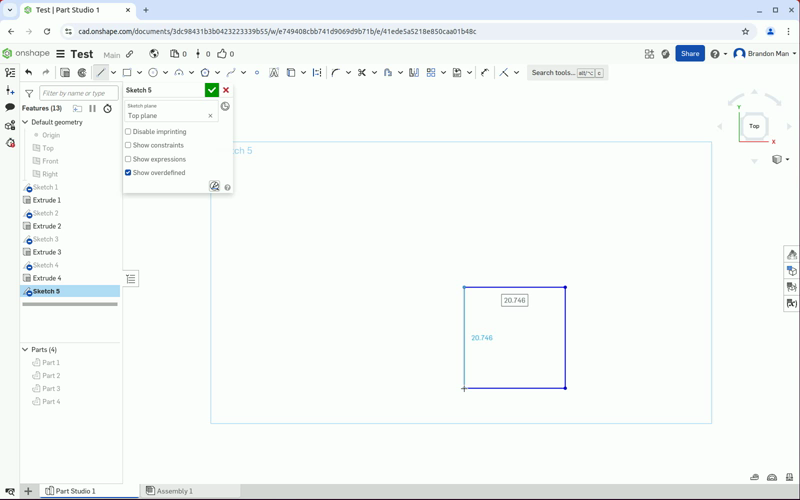
click(464, 388)
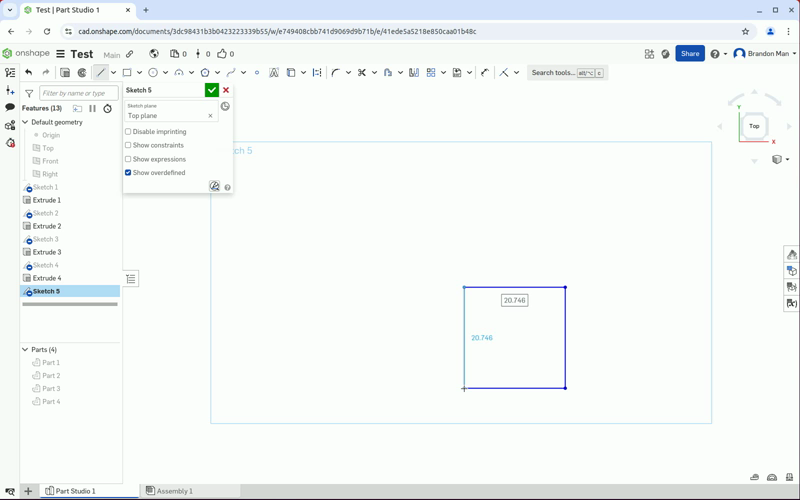
key(esc)
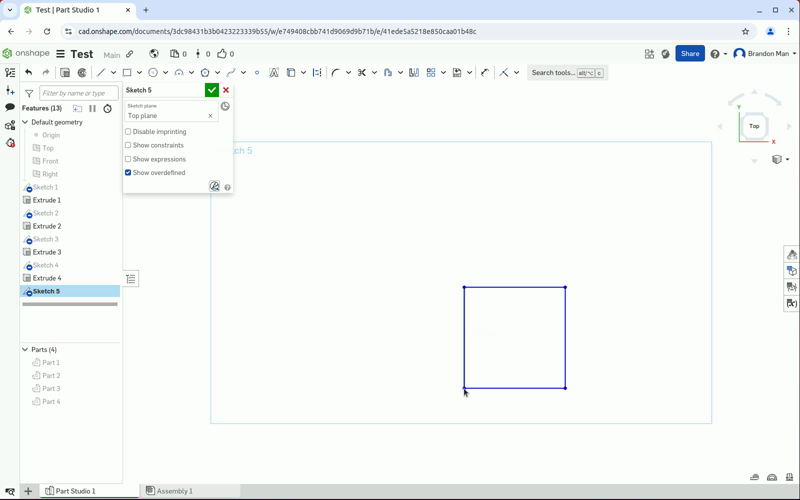
mouse_move(512, 342)
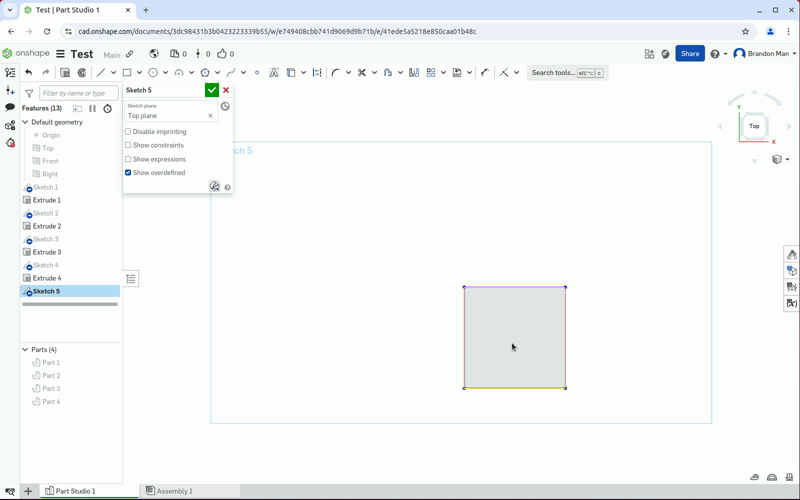
click(512, 342)
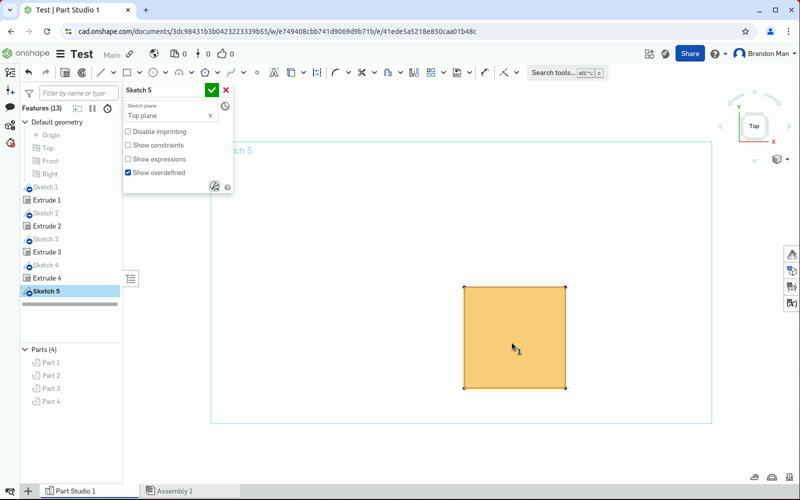
mouse_move(73, 352)
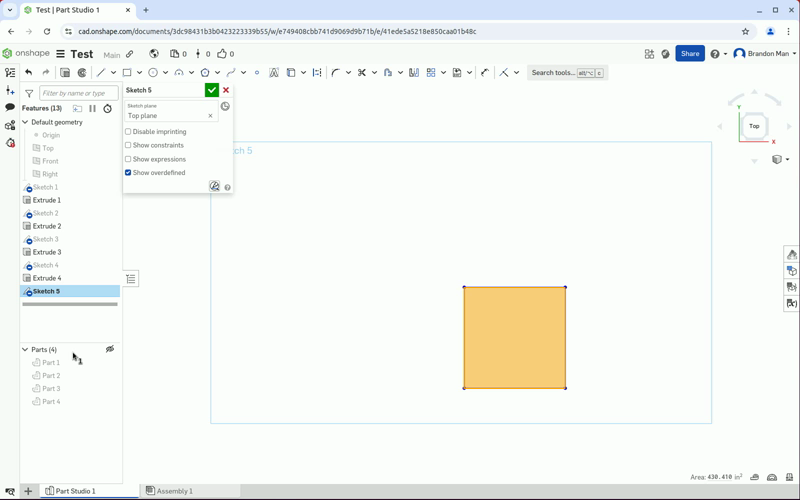
key(shift+y)
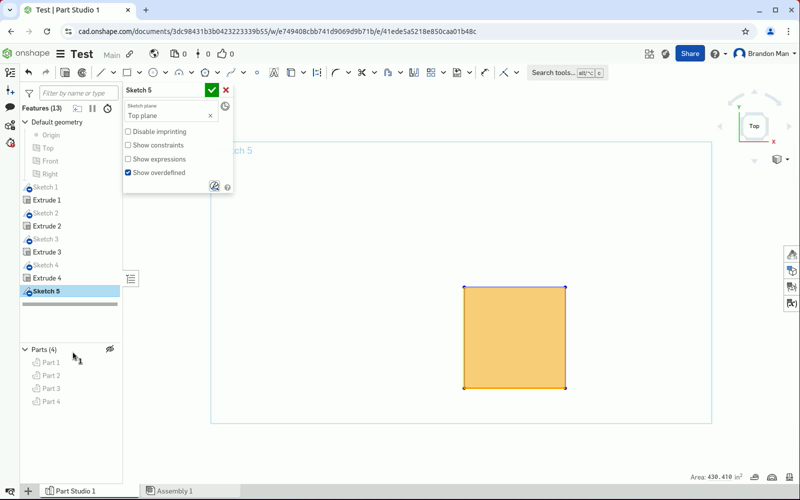
key(shift+e)
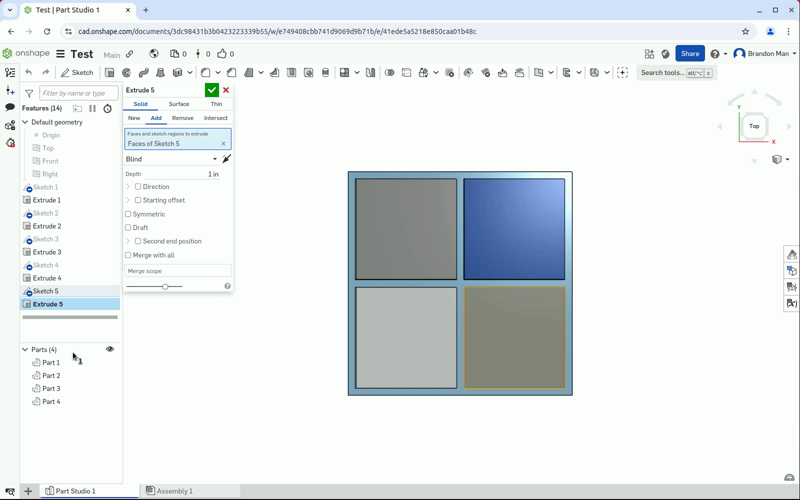
mouse_move(143, 106)
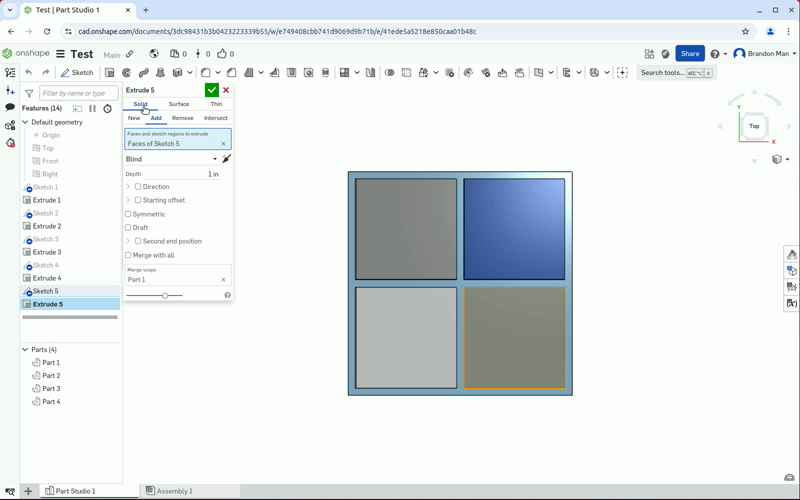
click(143, 106)
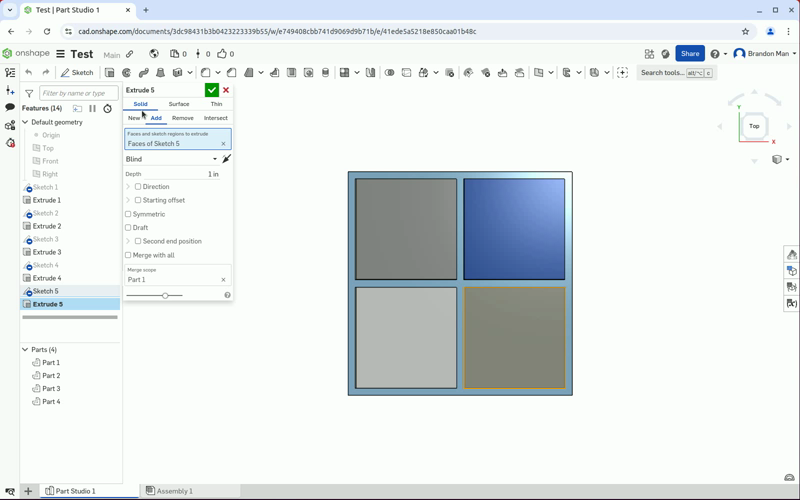
mouse_move(137, 120)
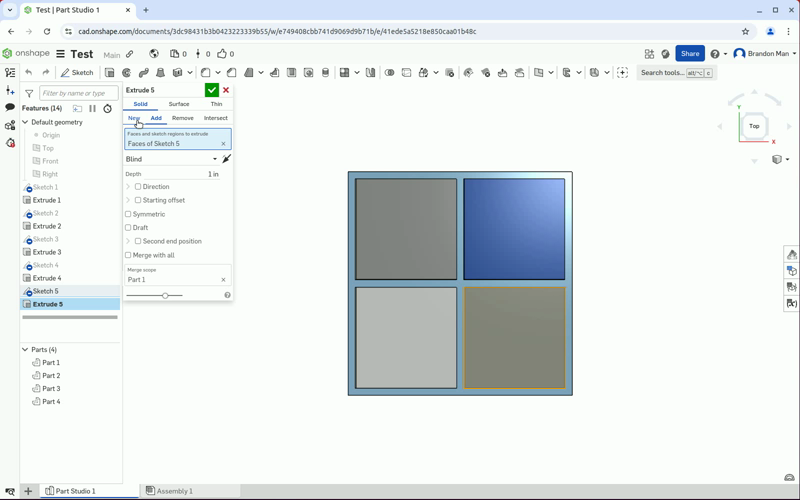
click(137, 120)
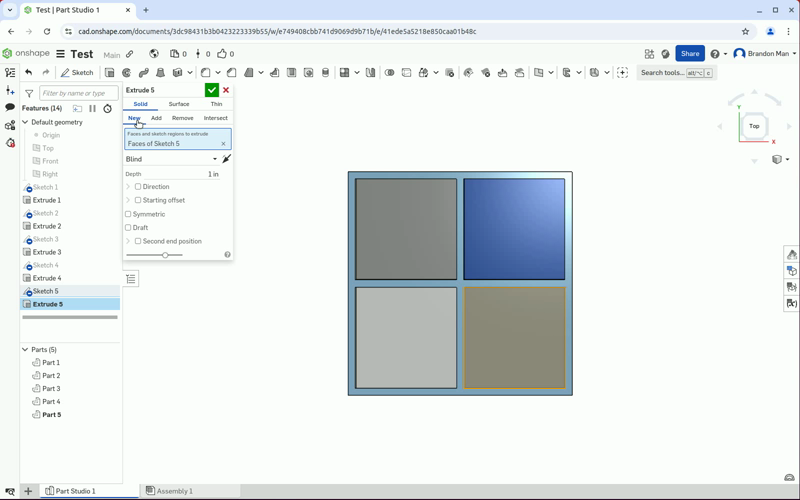
key(tab, 4)
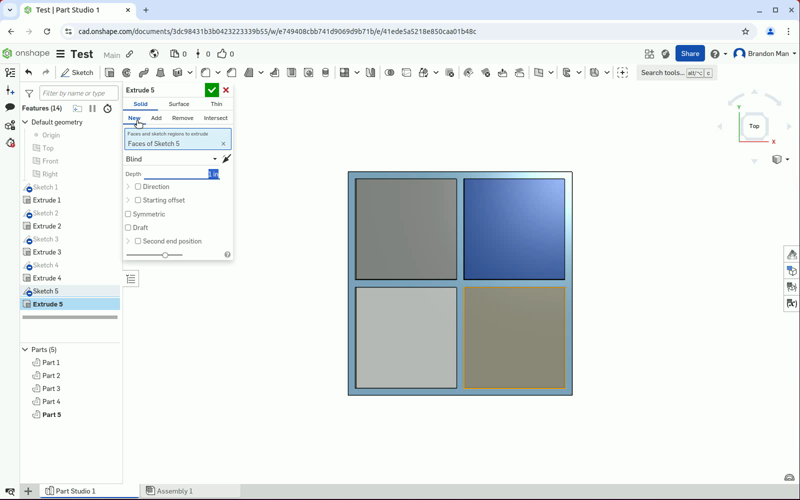
text(-0.482)
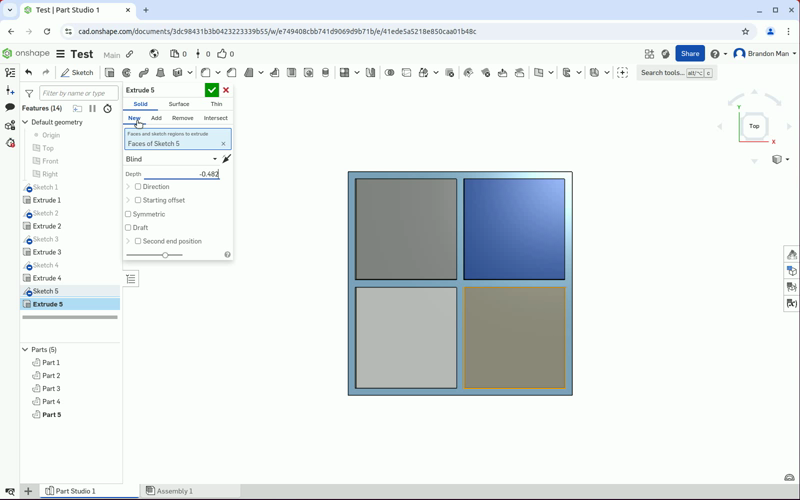
key(tab, 3)
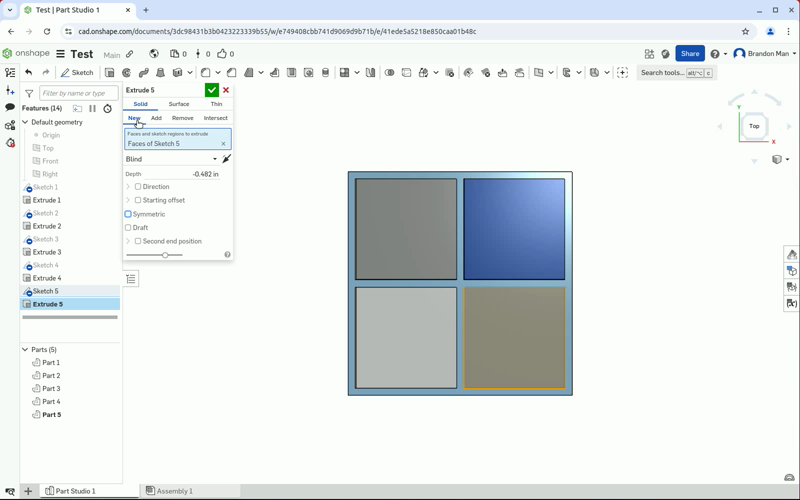
key(space)
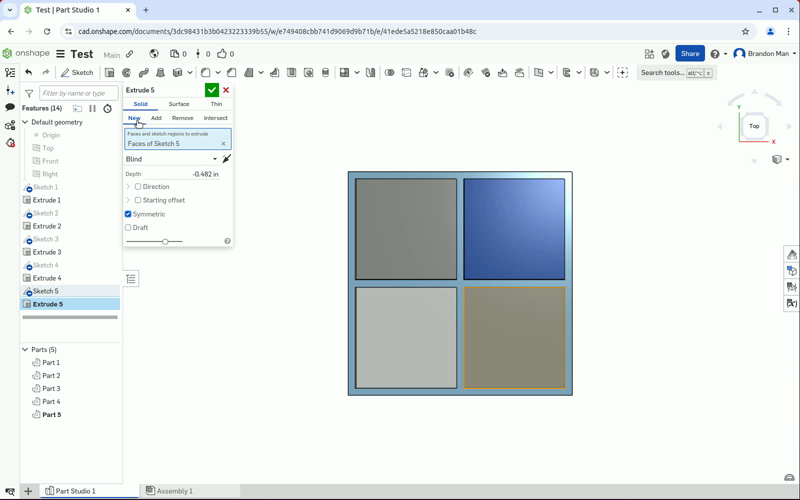
key(enter)
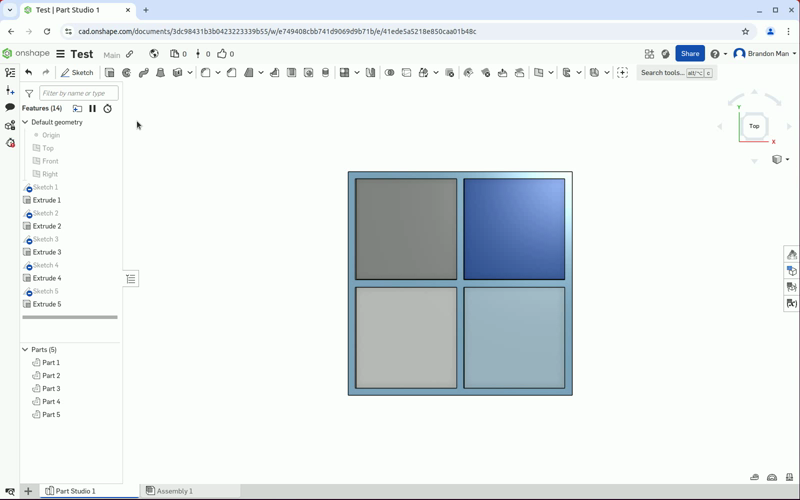
key(shift+h)
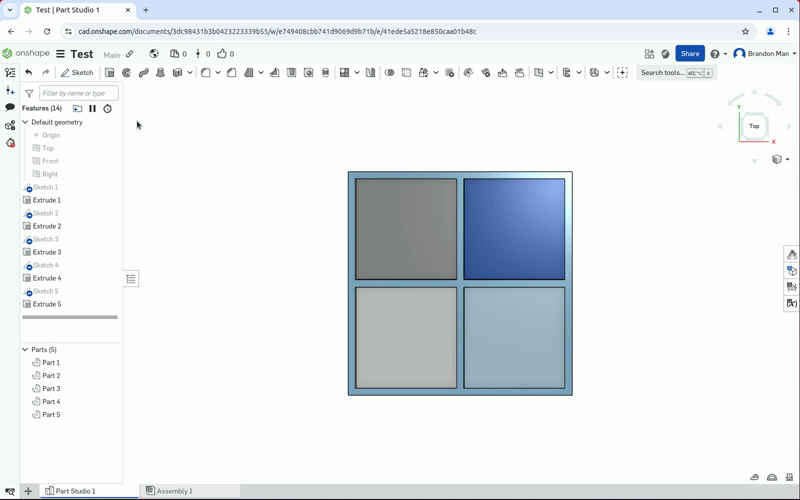
key(shift+h)
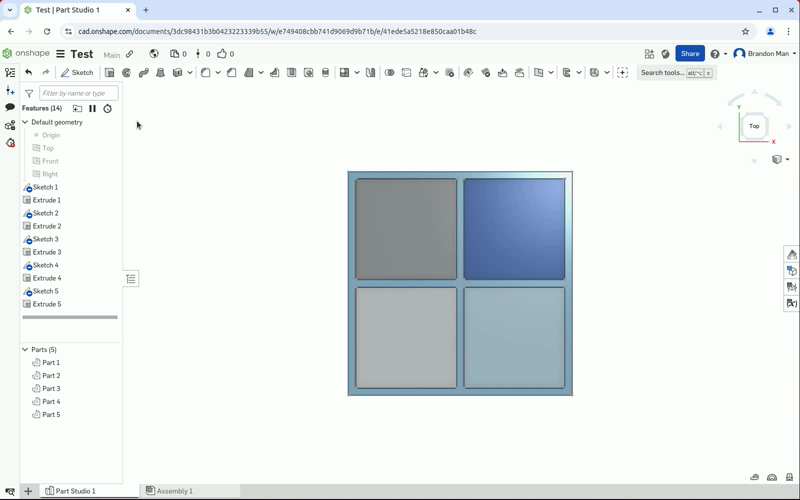
key(shift+7)
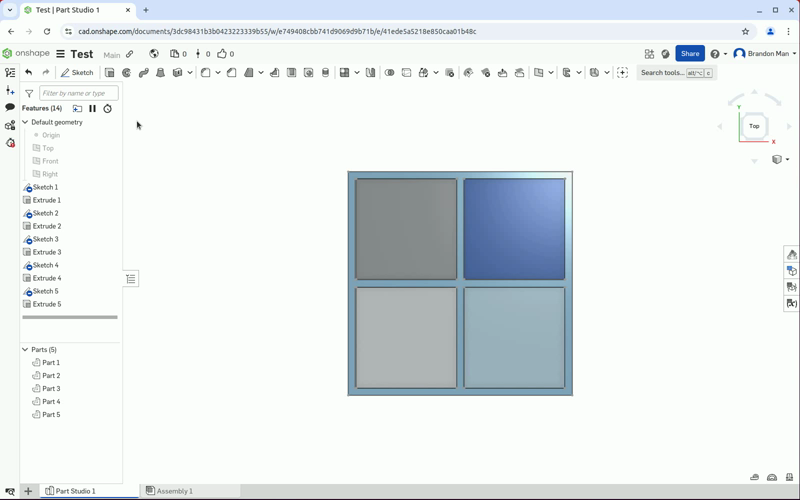
key(up, 3)
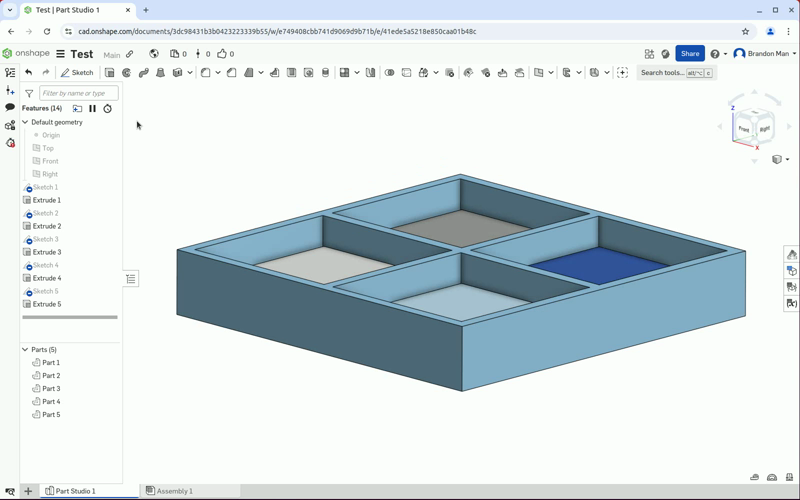
key(left, 3)
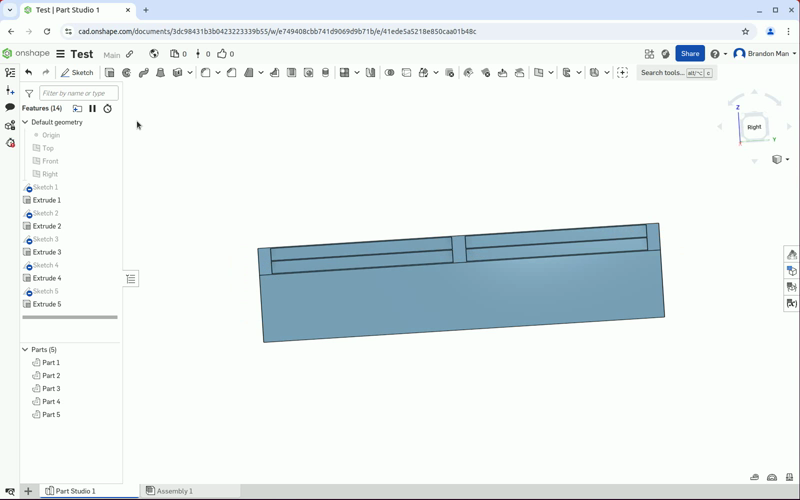
key(right, 3)
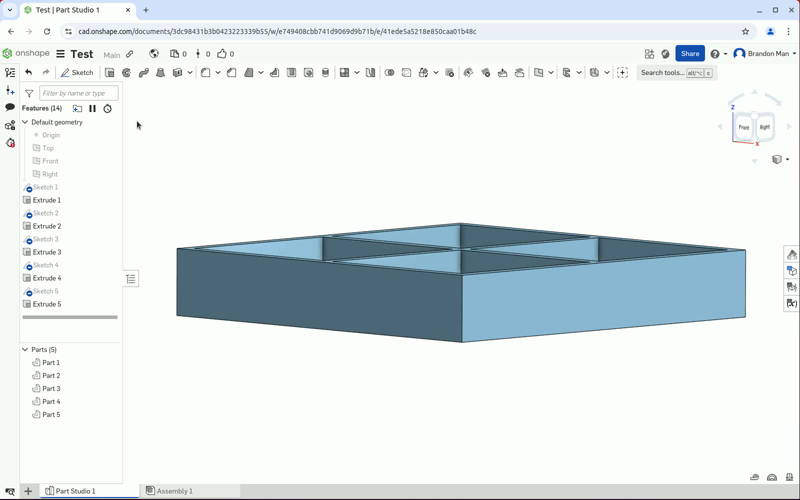
key(down, 3)
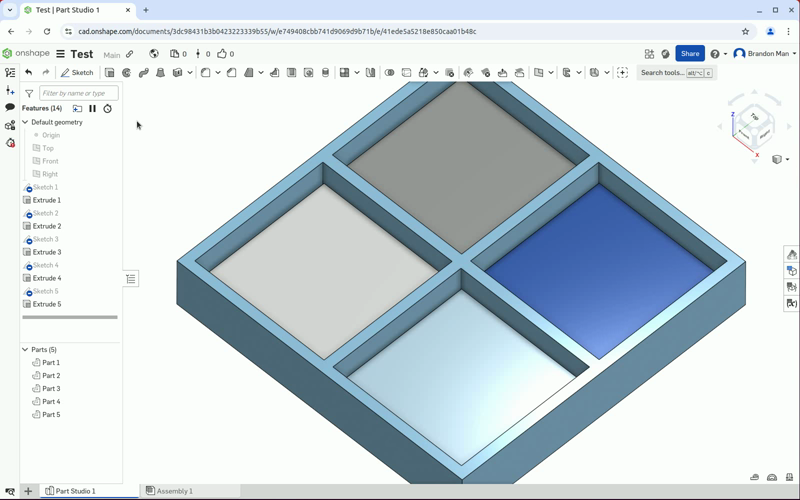
mouse_move(73, 189)
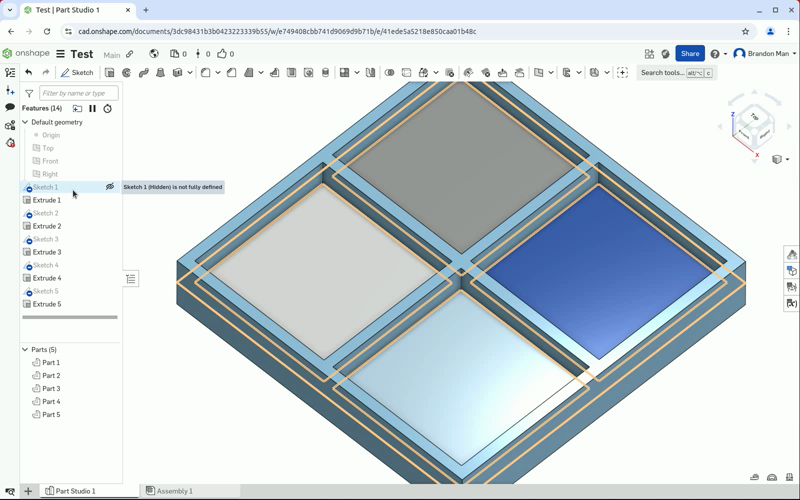
click(73, 189)